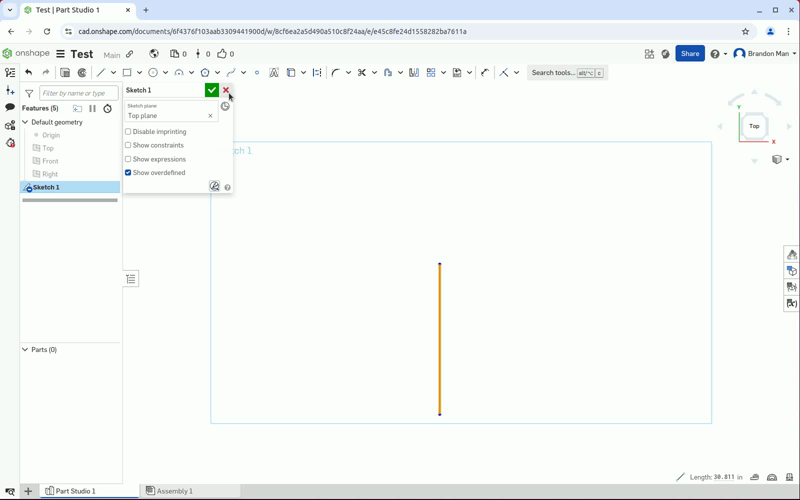
key(shift+h)
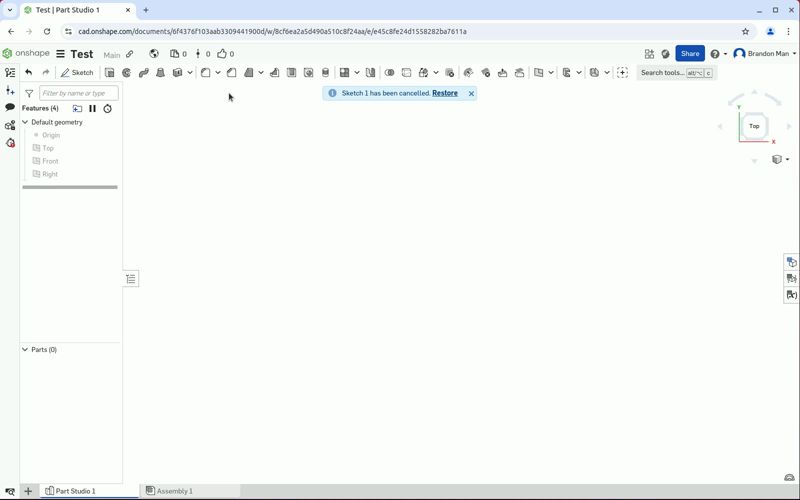
mouse_move(73, 352)
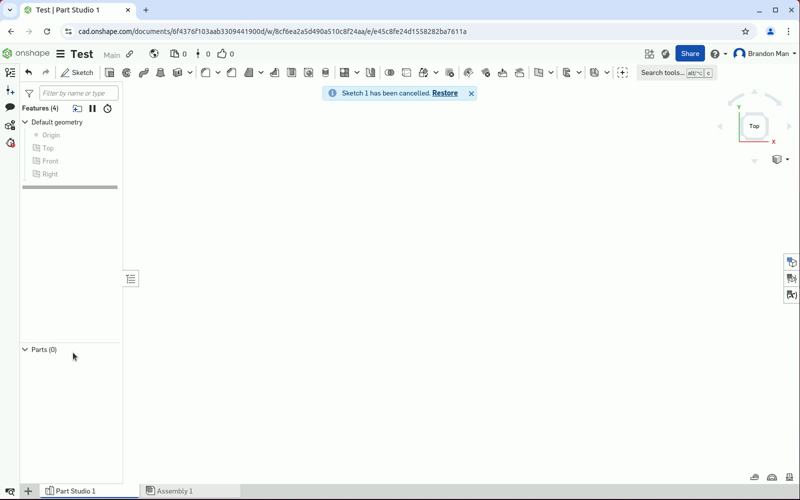
key(y)
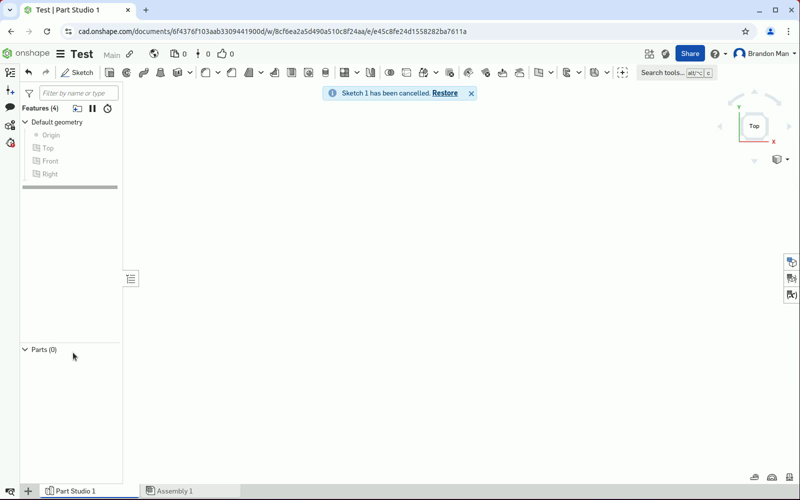
key(shift+p)
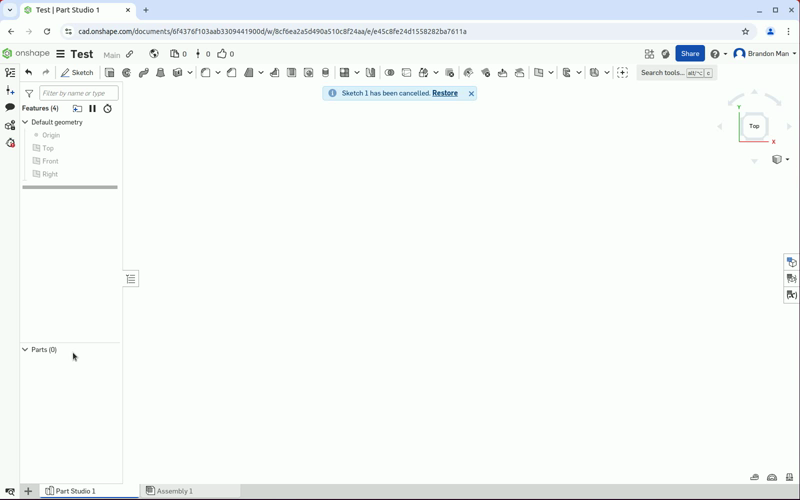
key(space)
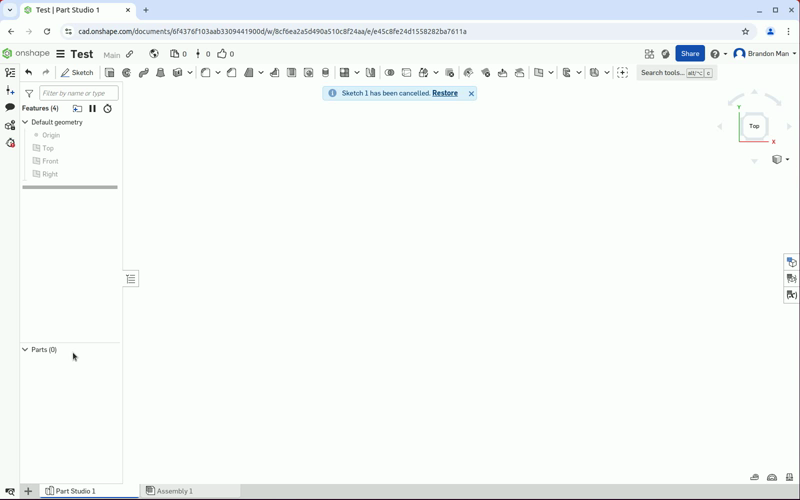
key_down(shift)
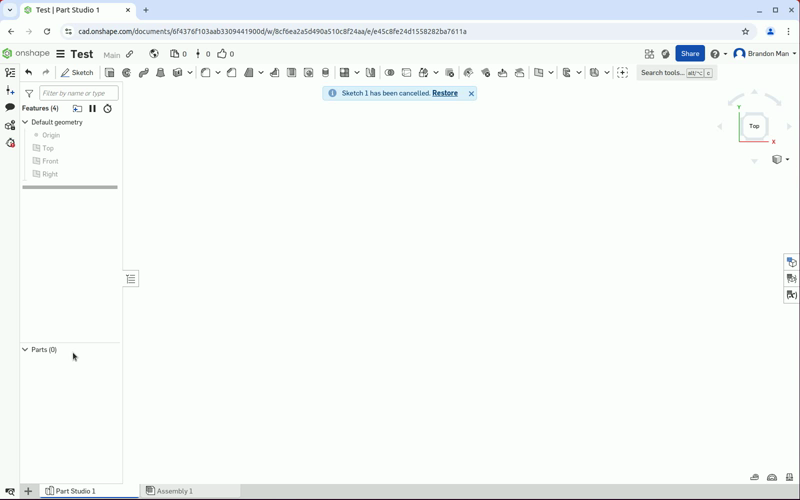
key(up)
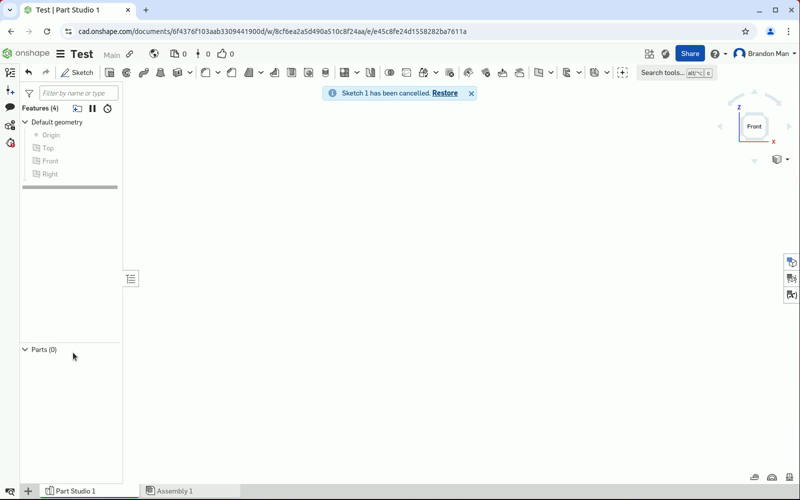
key_up(shift)
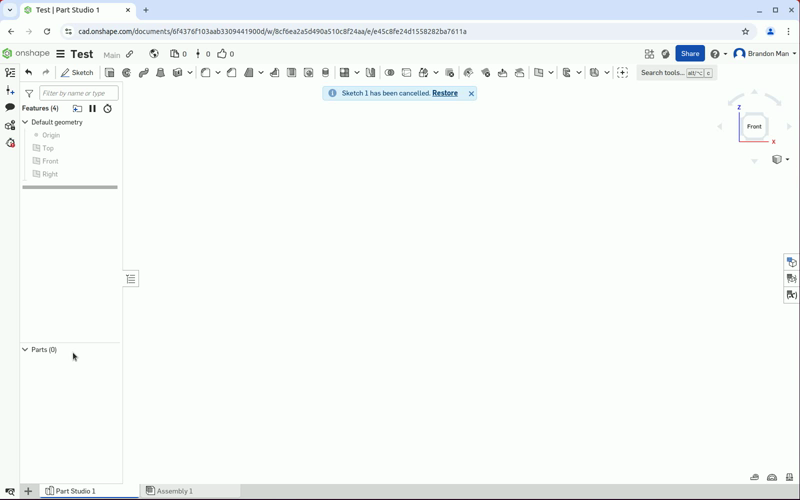
key(space)
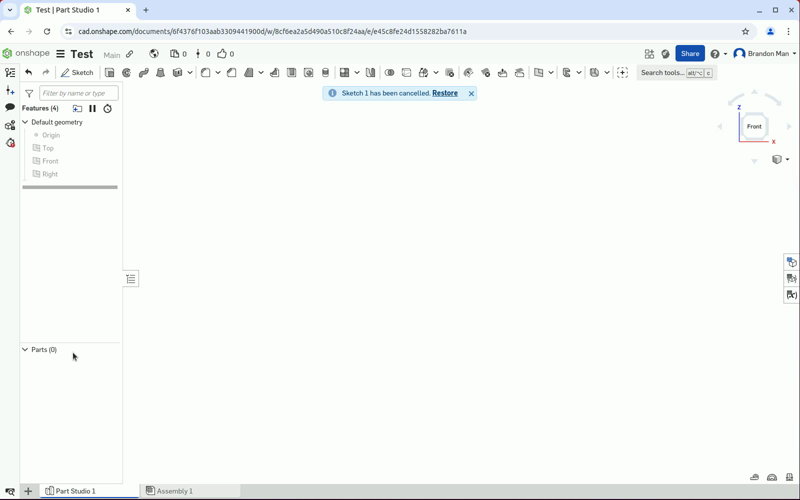
key_down(shift)
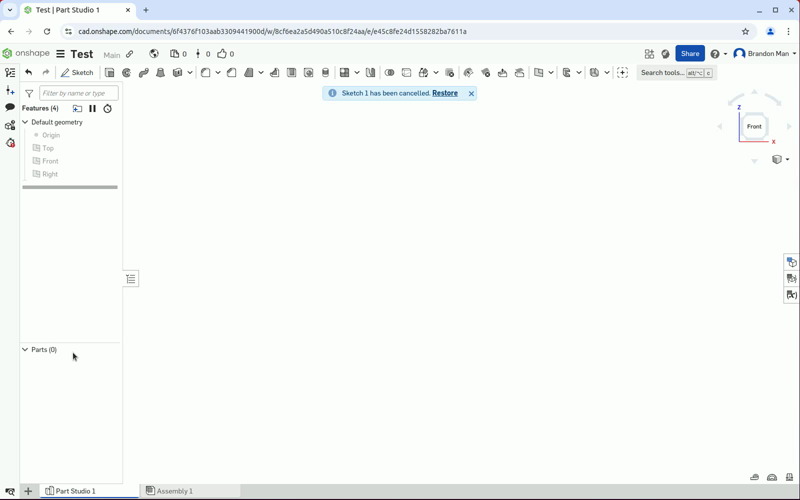
key(left)
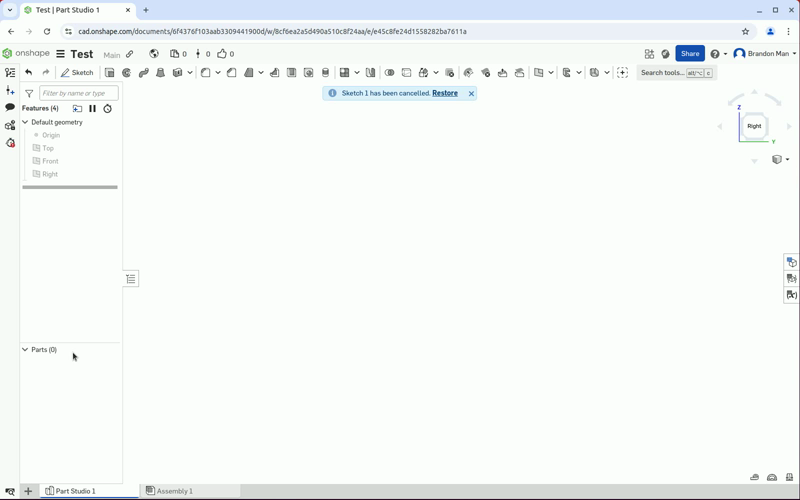
key_up(shift)
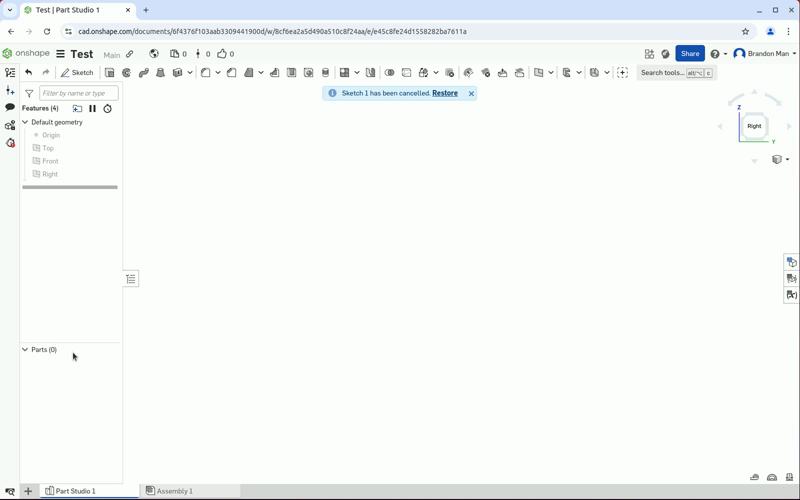
mouse_move(73, 352)
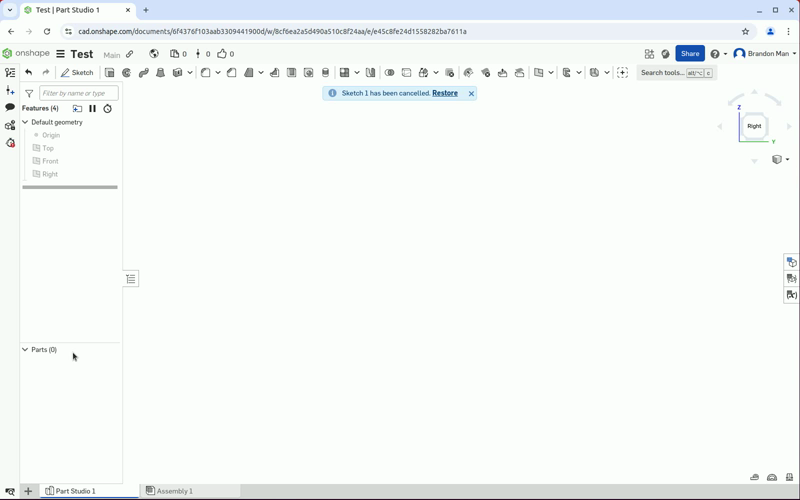
key(shift+y)
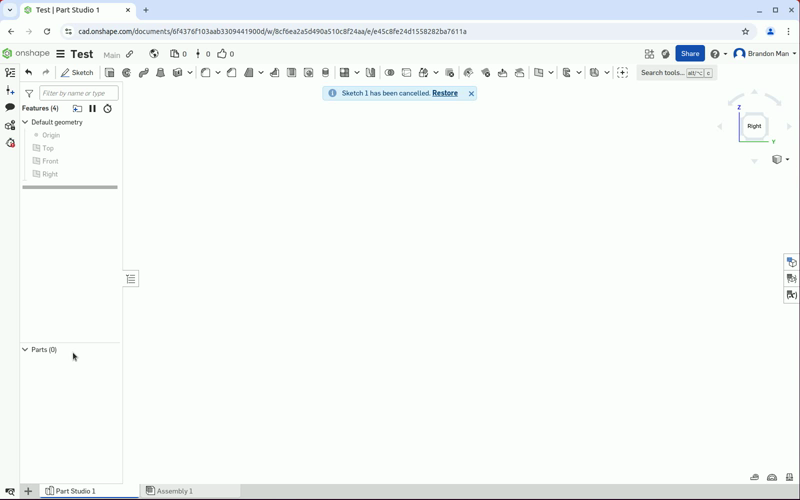
key(shift+s)
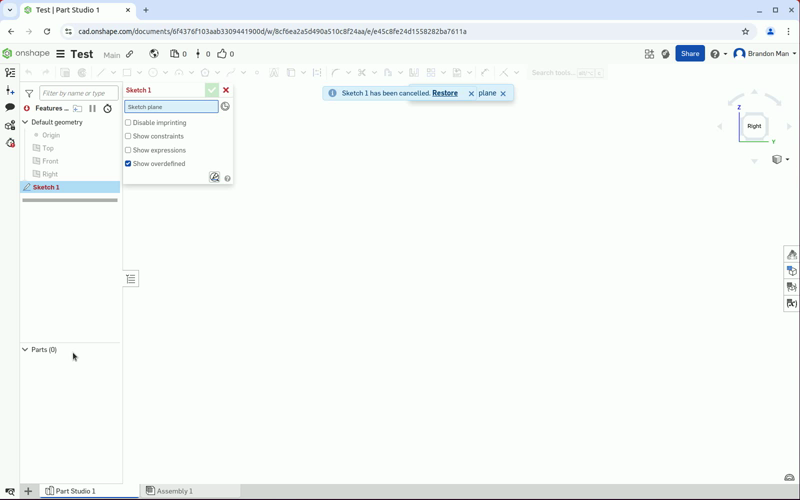
mouse_move(73, 176)
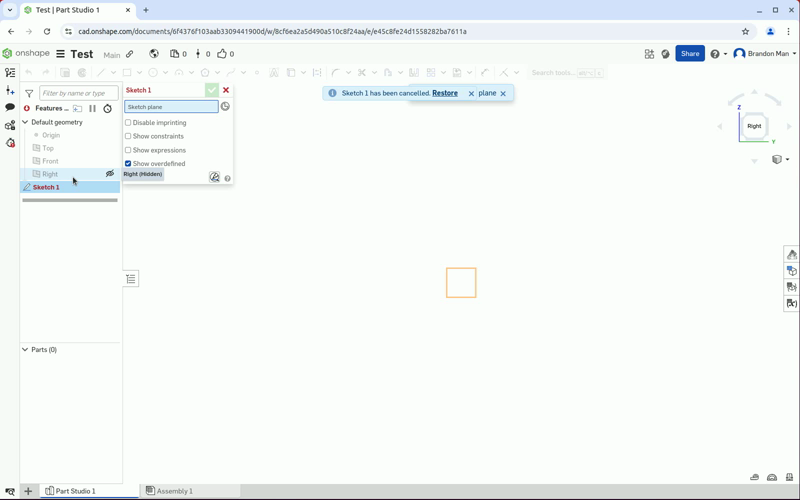
click(73, 176)
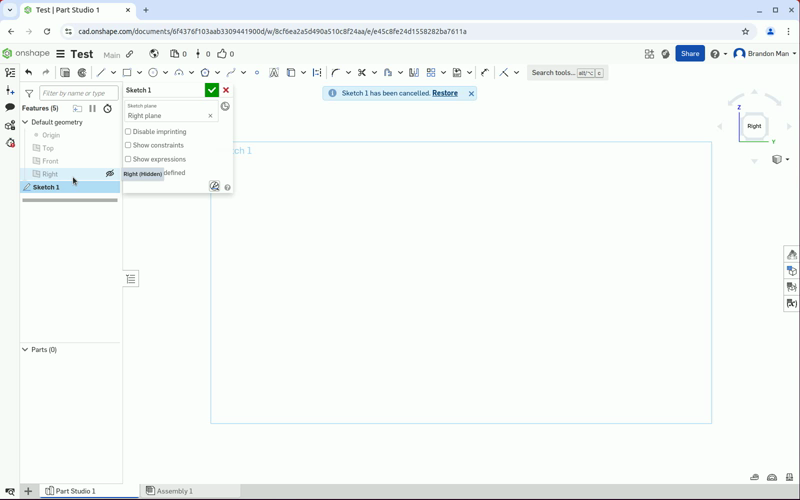
mouse_move(73, 352)
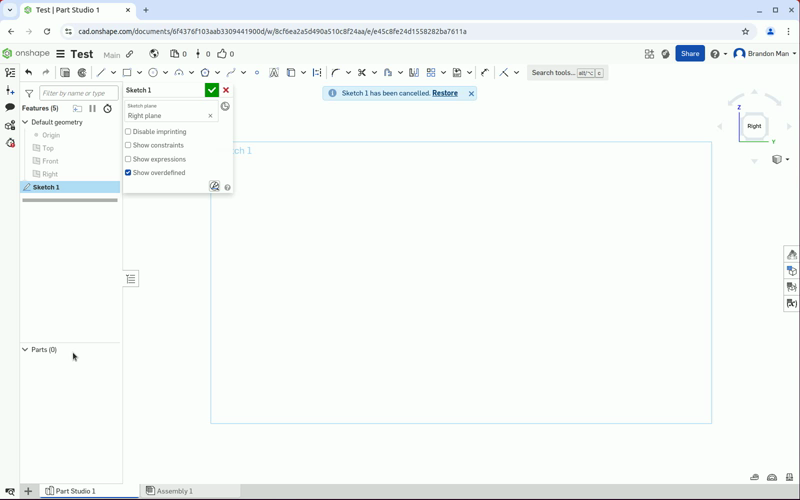
key(y)
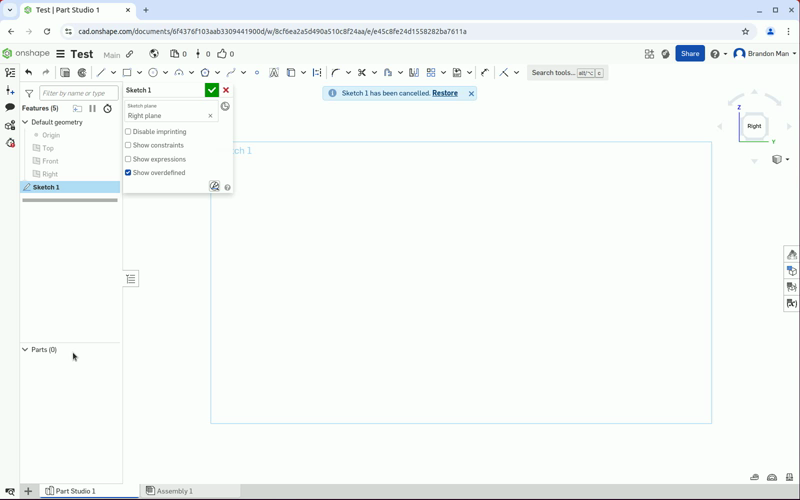
key(l)
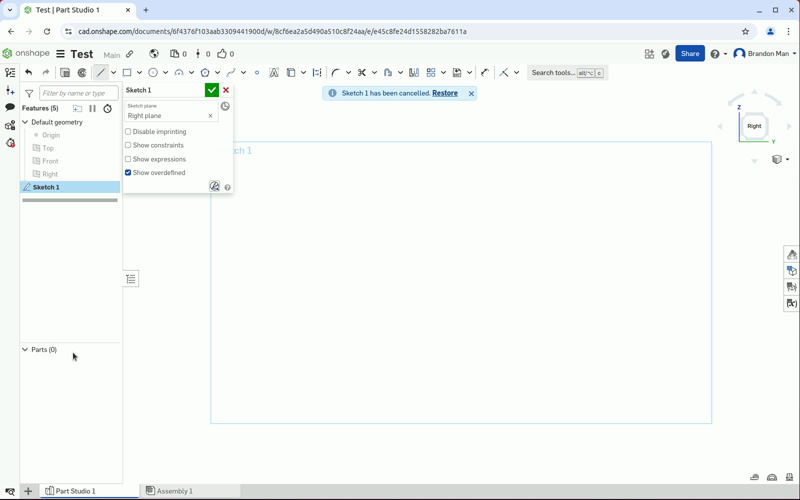
key_down(shift)
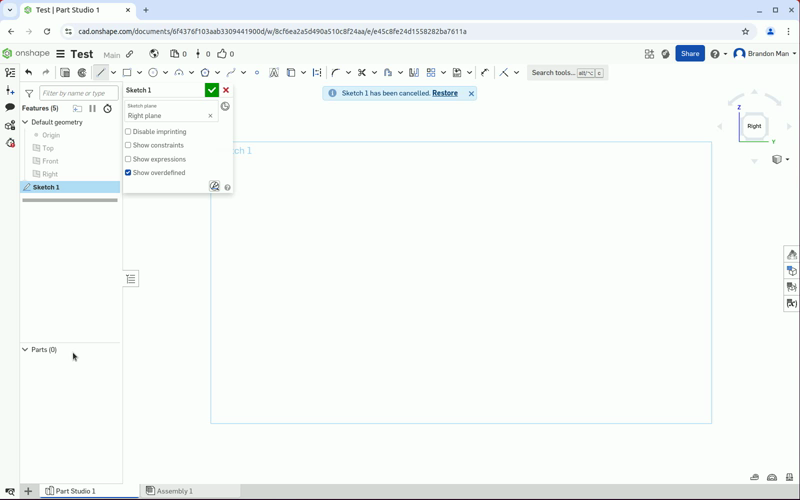
mouse_move(348, 286)
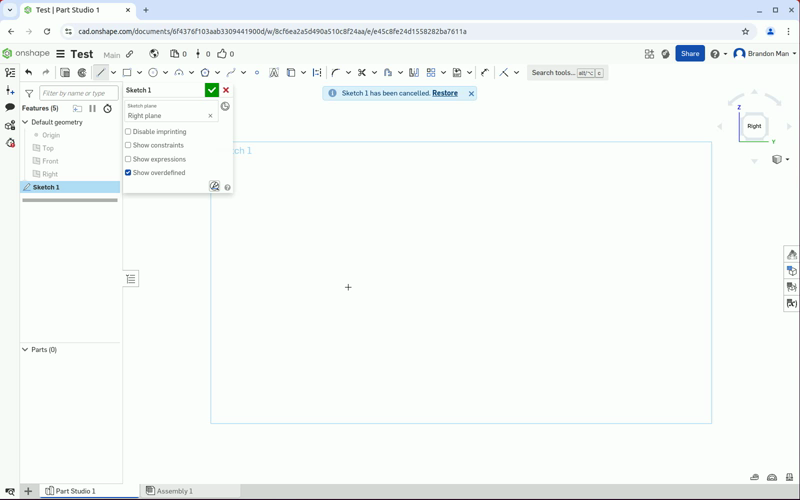
click(348, 286)
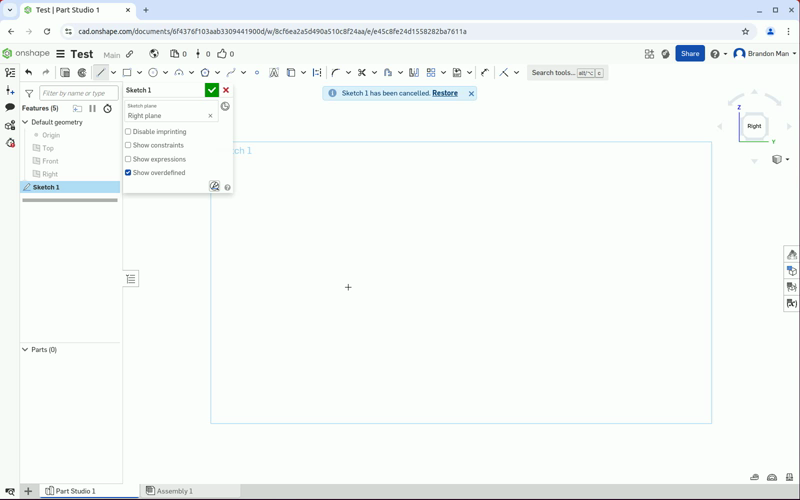
key_up(shift)
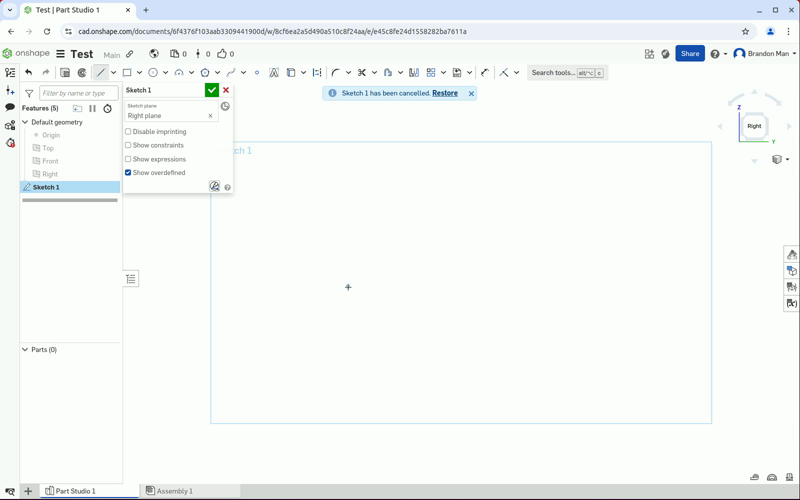
key_down(shift)
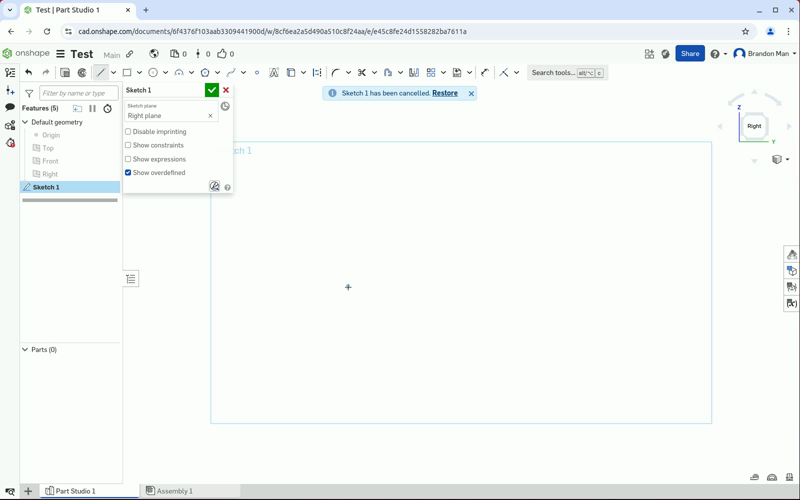
mouse_move(378, 286)
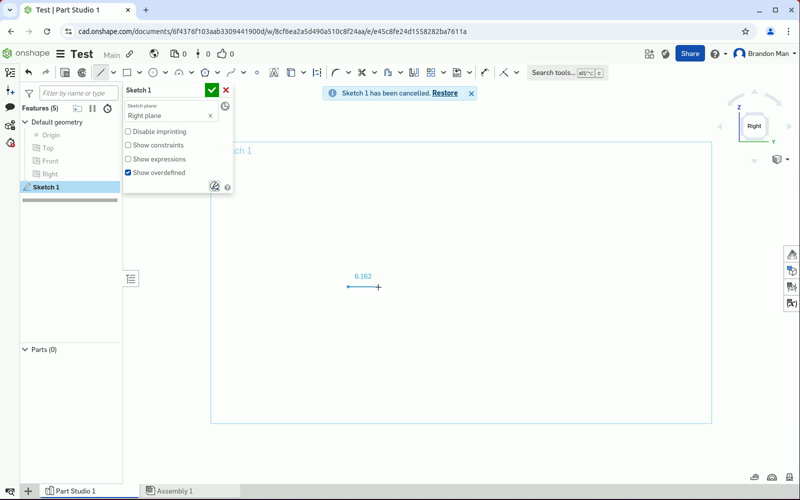
mouse_move(374, 286)
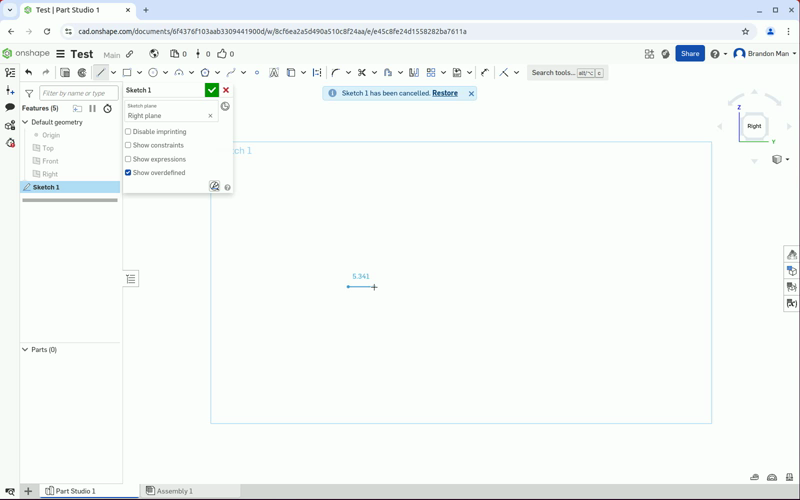
click(374, 286)
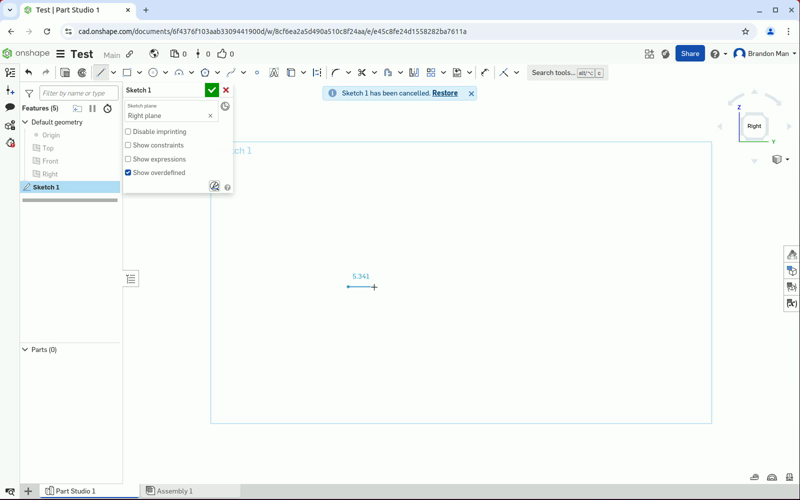
key_up(shift)
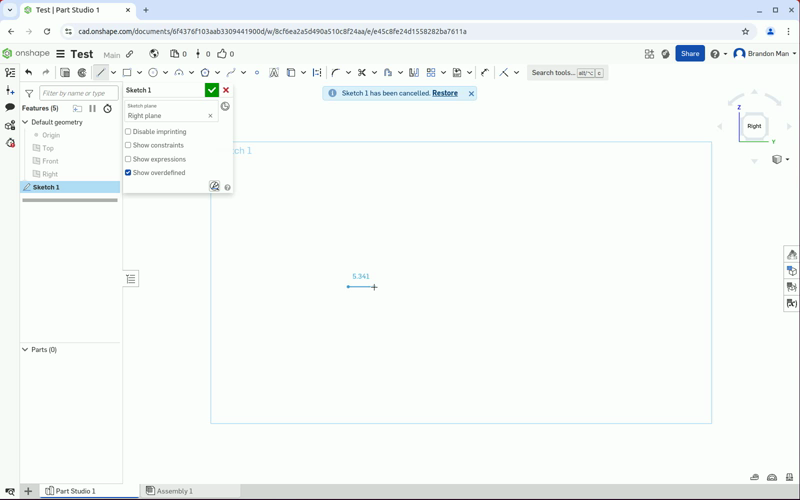
key_down(shift)
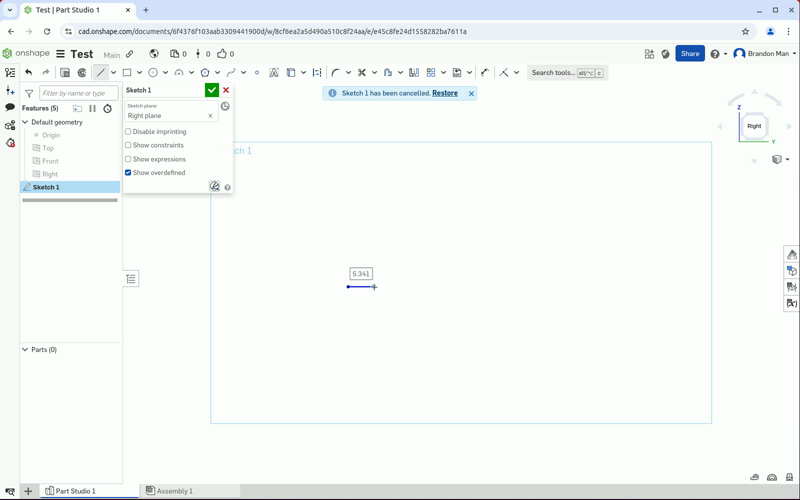
mouse_move(404, 286)
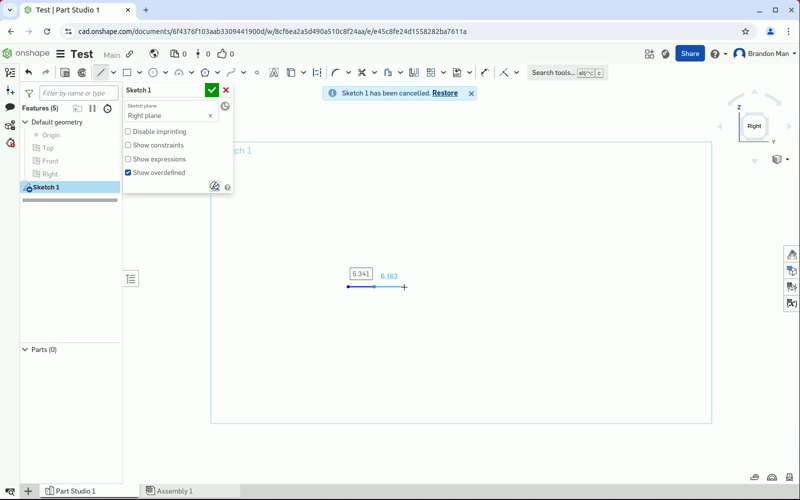
mouse_move(376, 286)
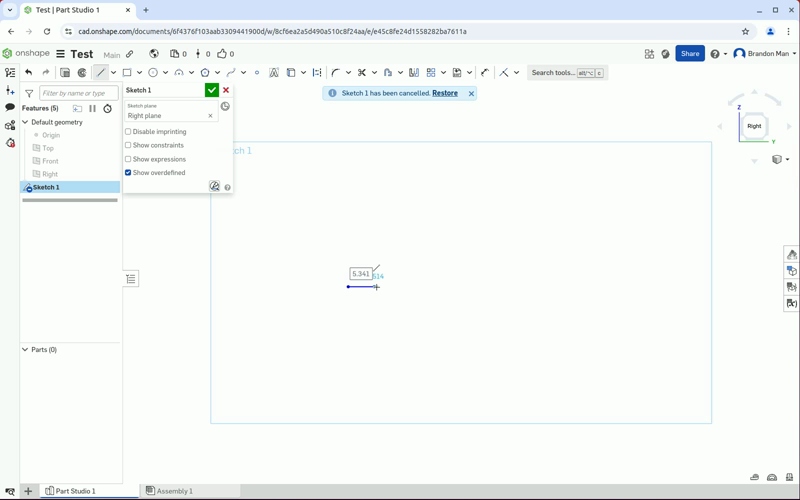
scroll(6)
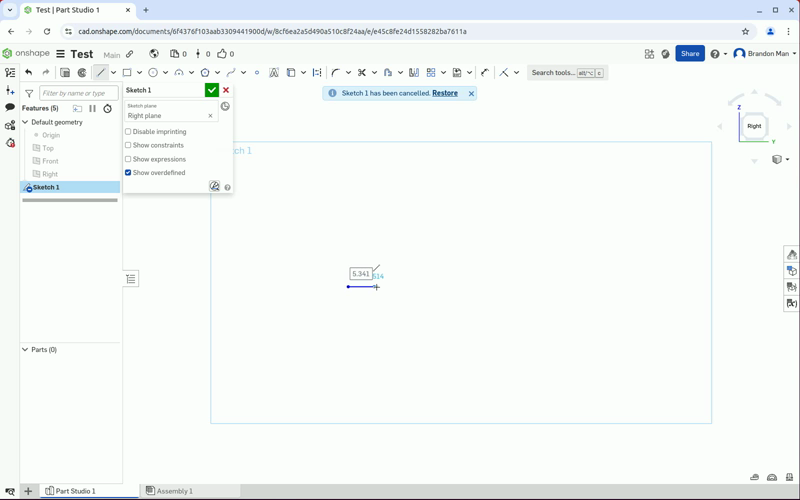
scroll(6)
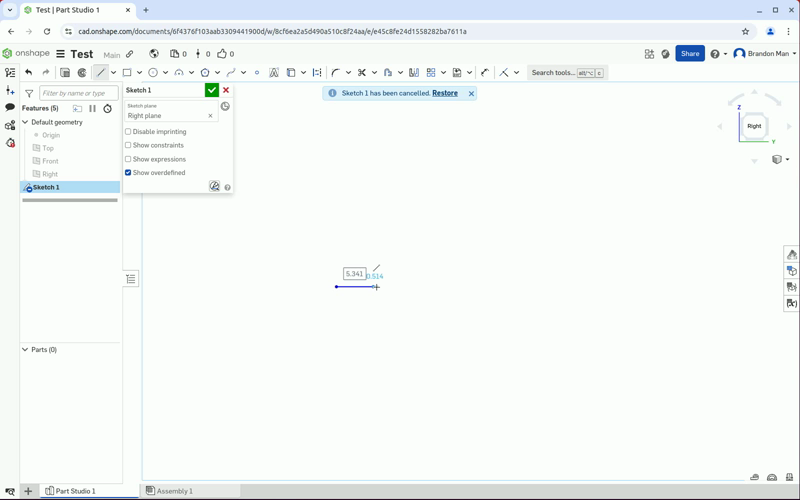
scroll(6)
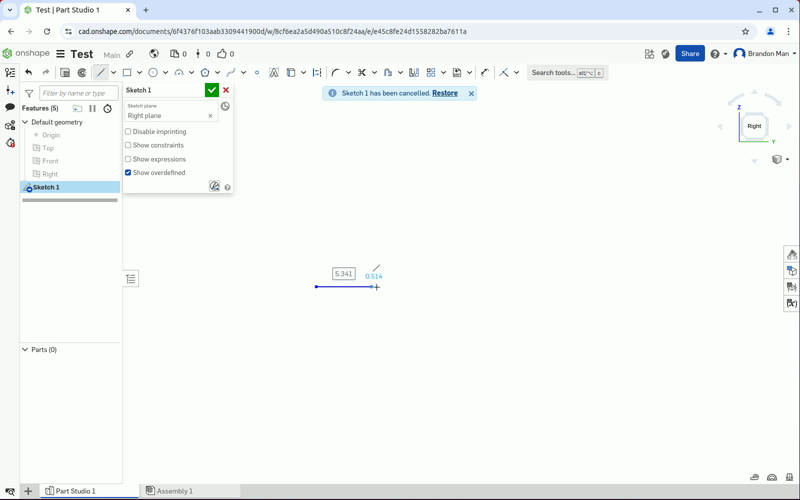
scroll(6)
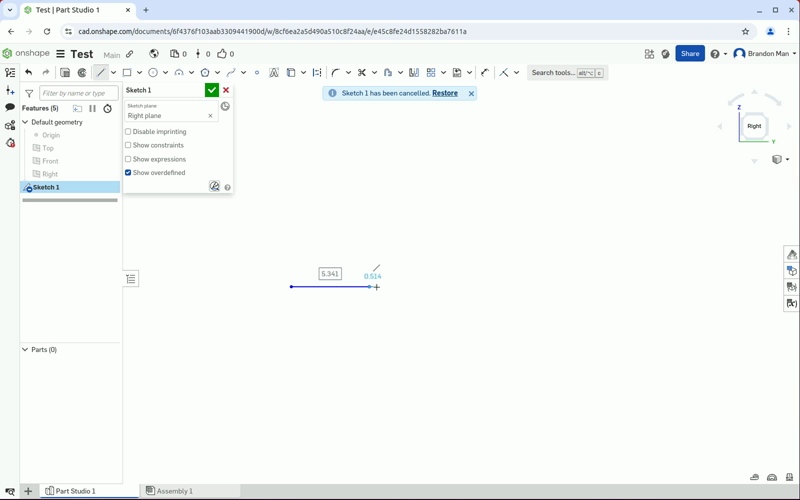
scroll(6)
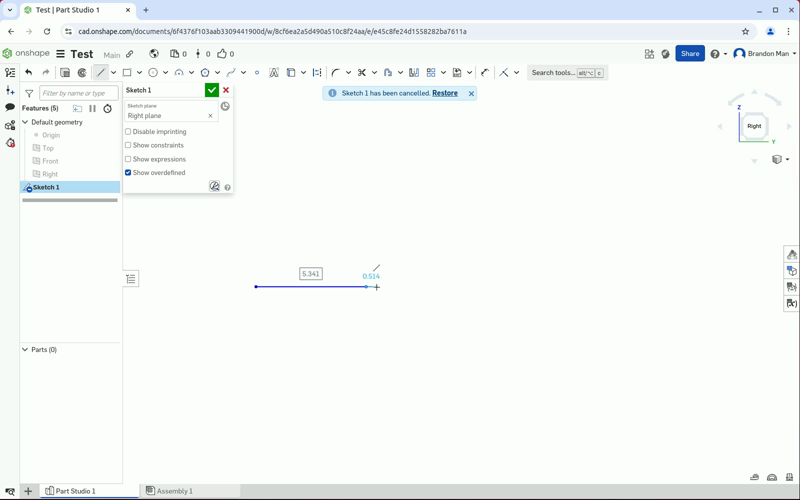
scroll(6)
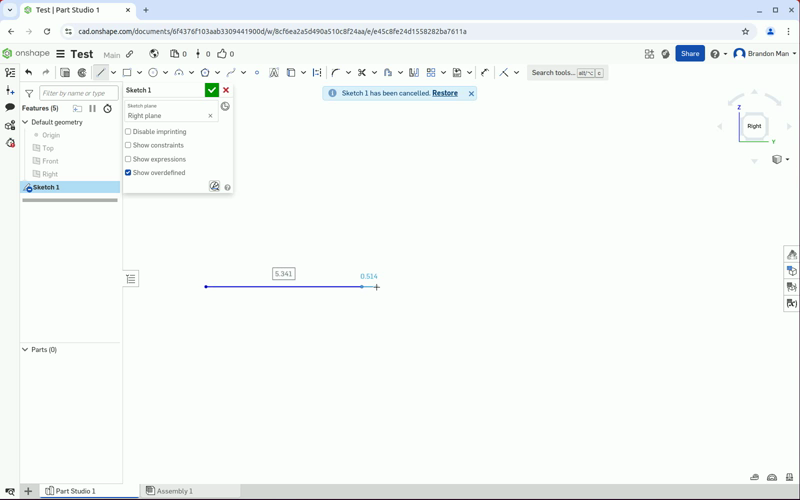
scroll(6)
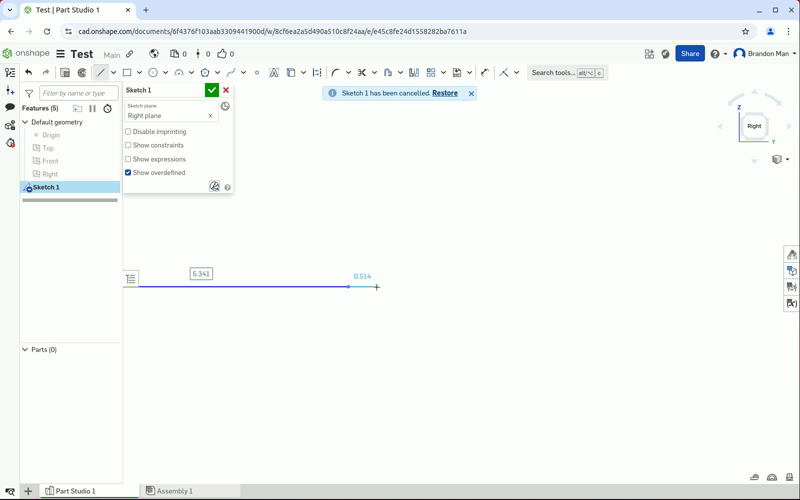
click(376, 286)
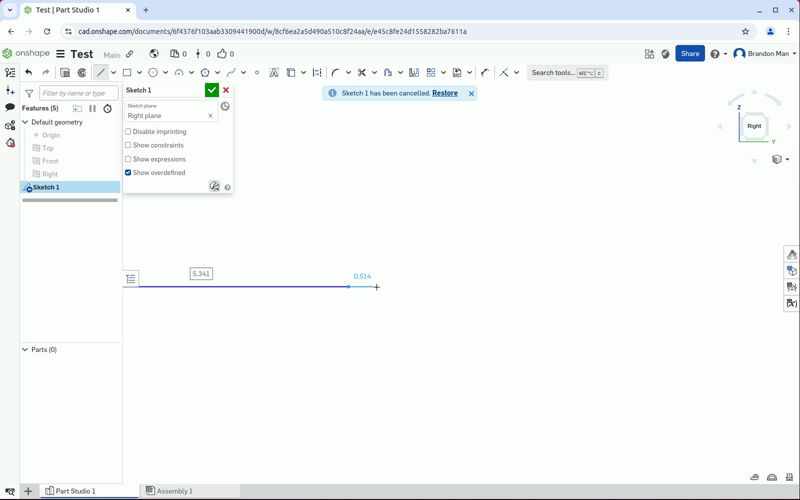
scroll(-6)
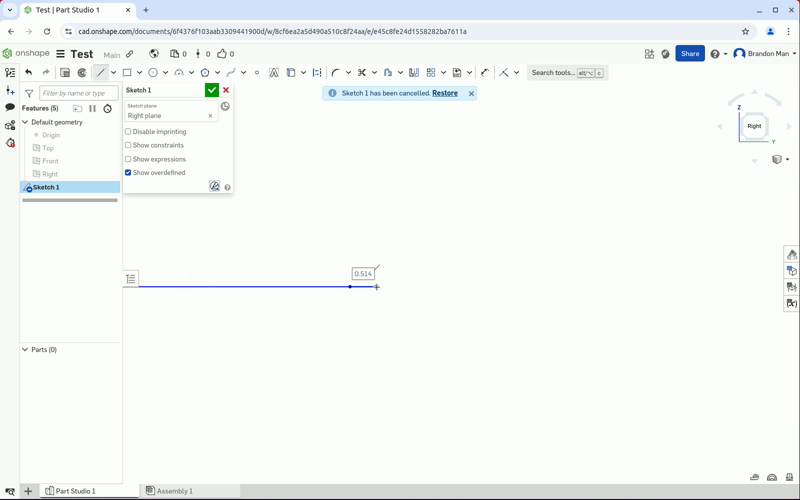
scroll(-6)
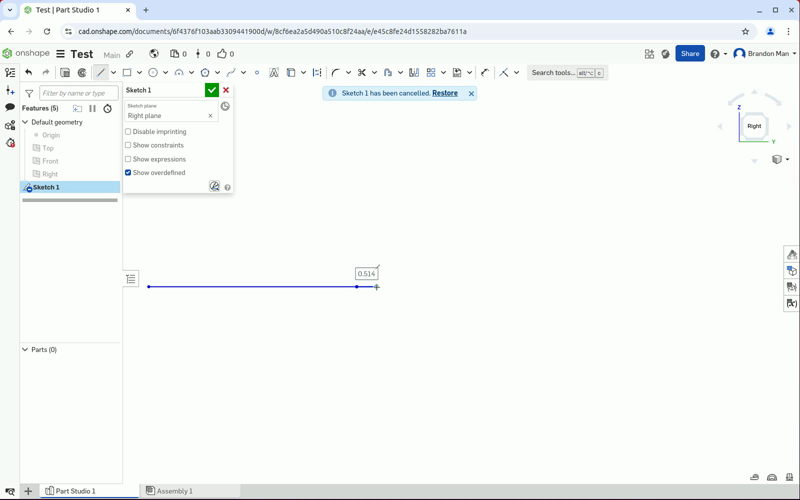
scroll(-6)
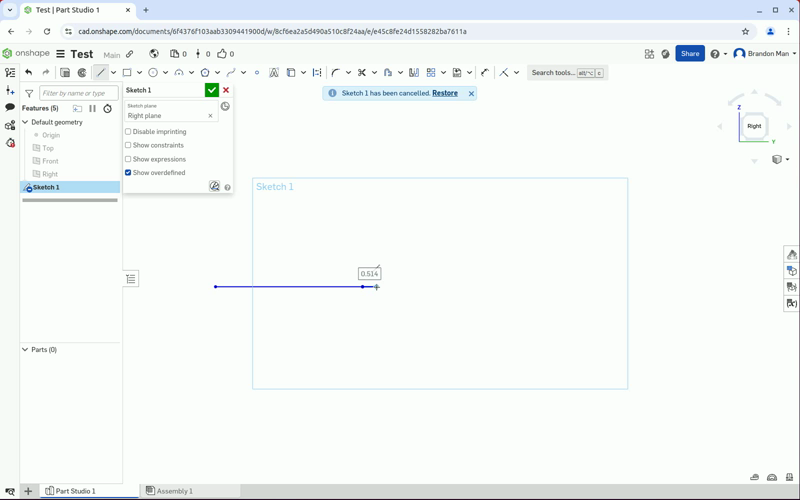
scroll(-6)
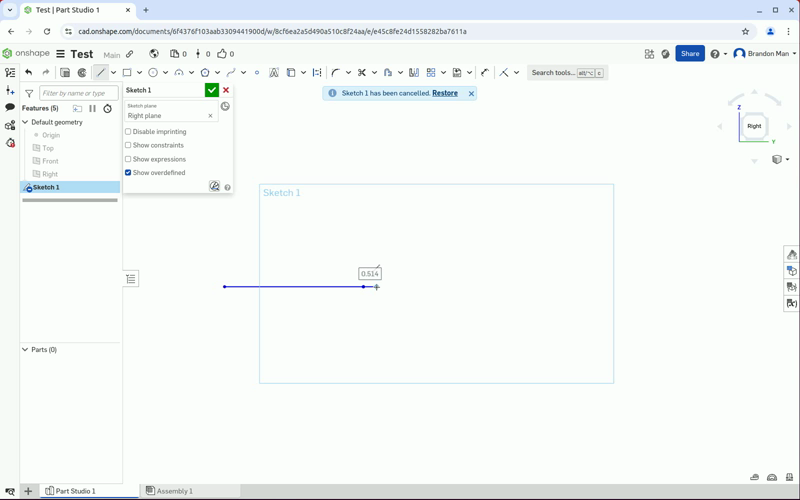
scroll(-6)
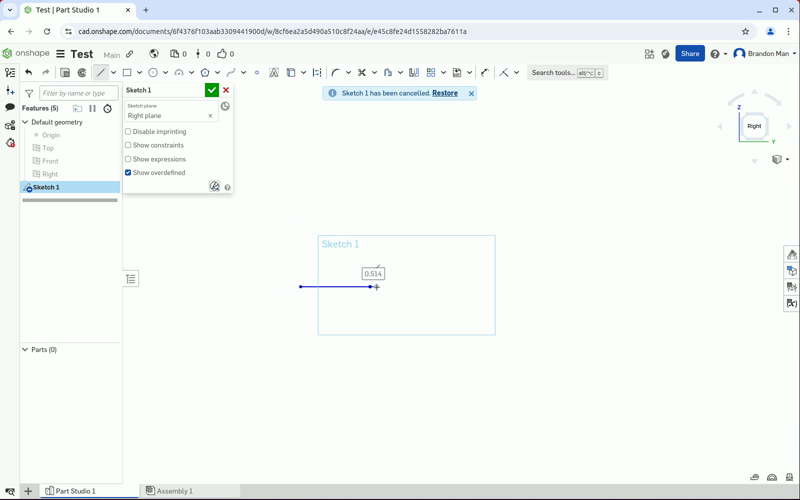
scroll(-6)
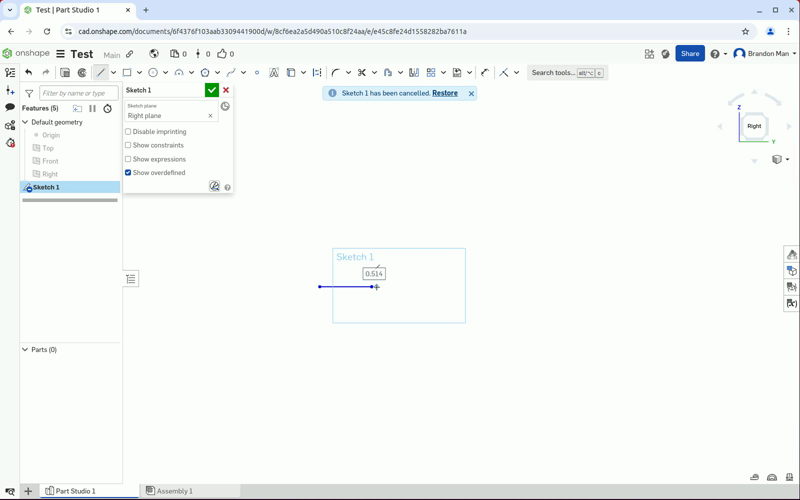
scroll(-6)
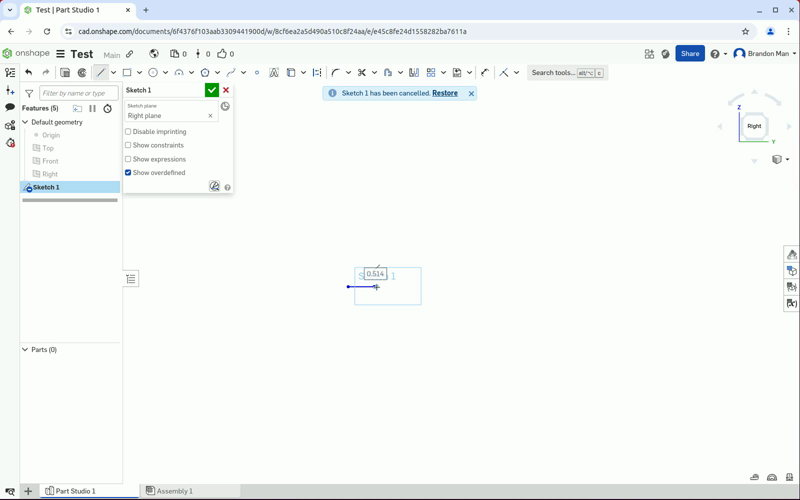
key_up(shift)
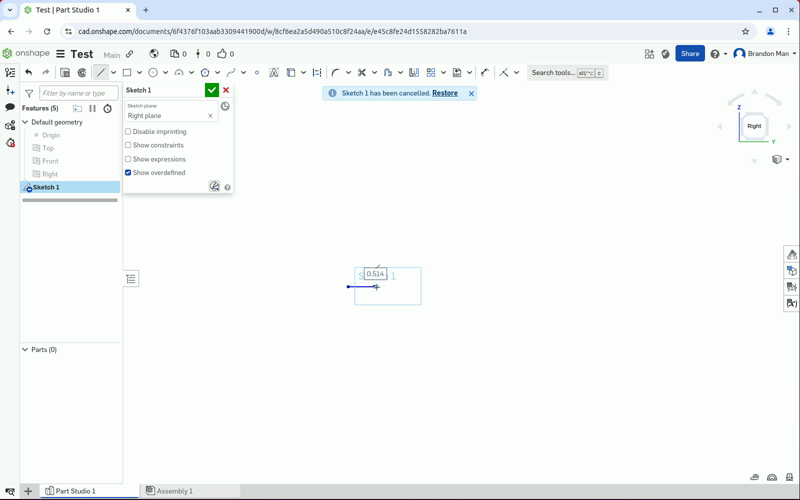
key_down(shift)
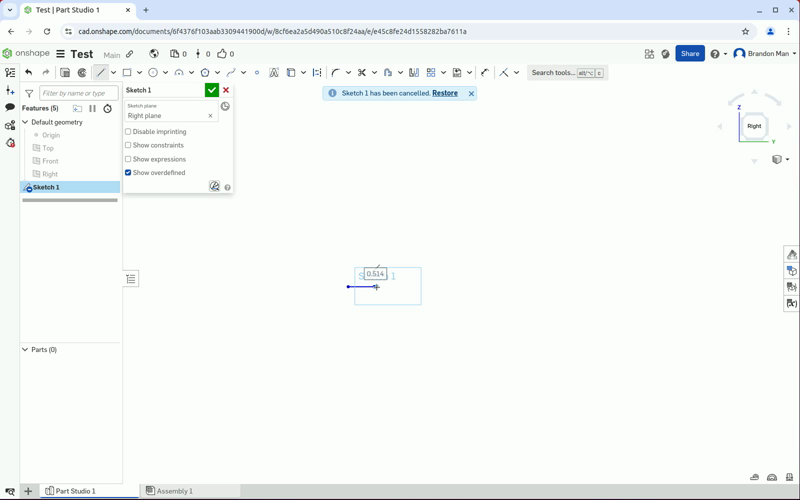
mouse_move(450, 286)
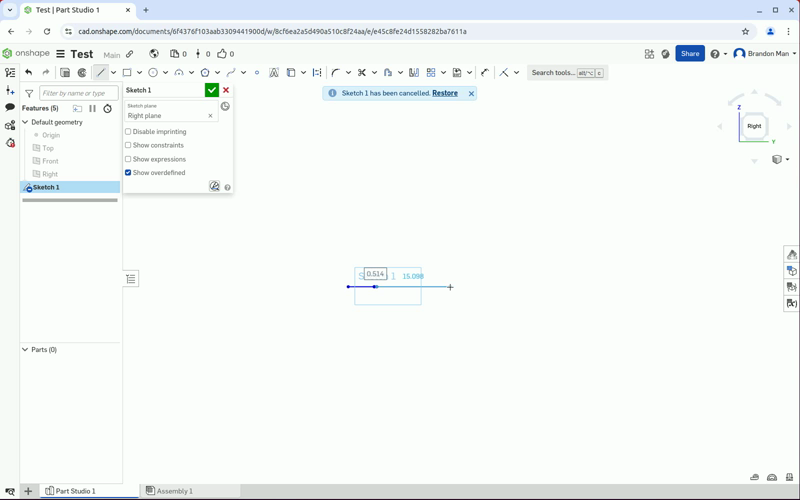
click(450, 286)
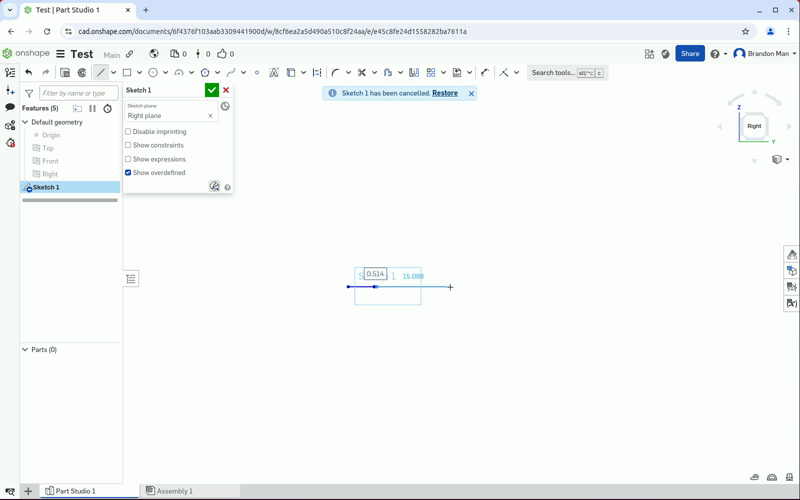
key_up(shift)
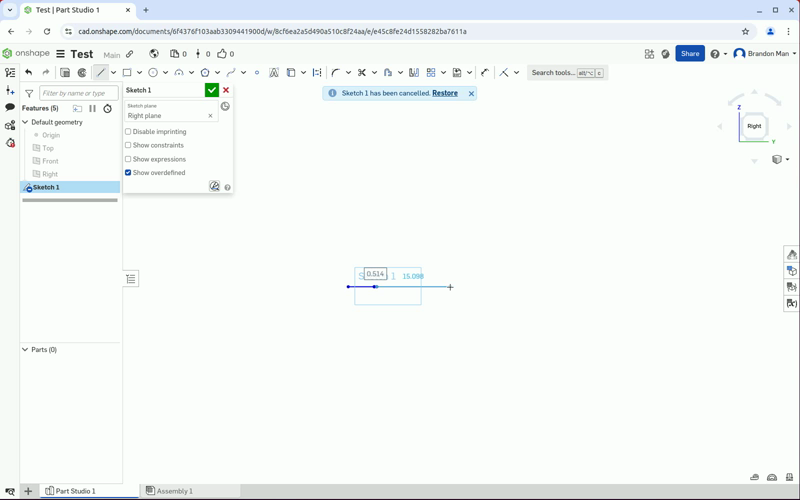
key_down(shift)
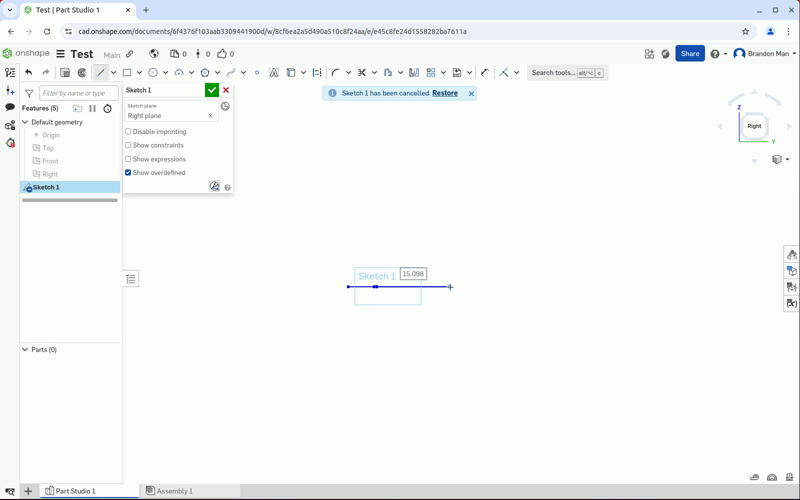
mouse_move(480, 286)
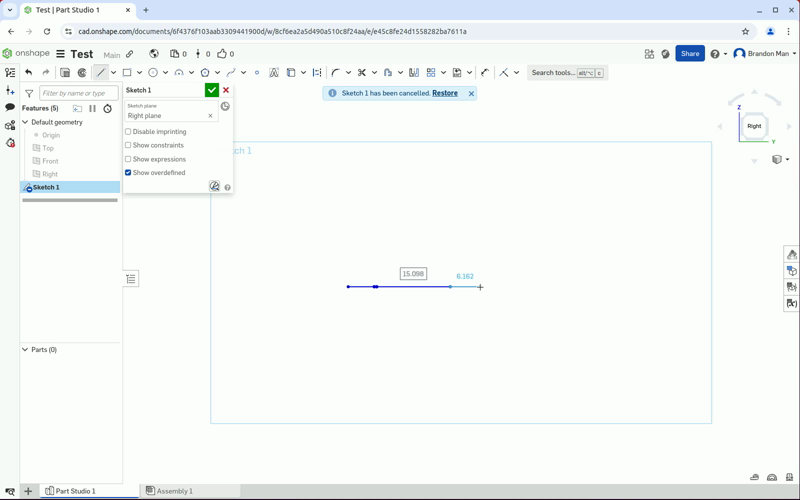
mouse_move(457, 293)
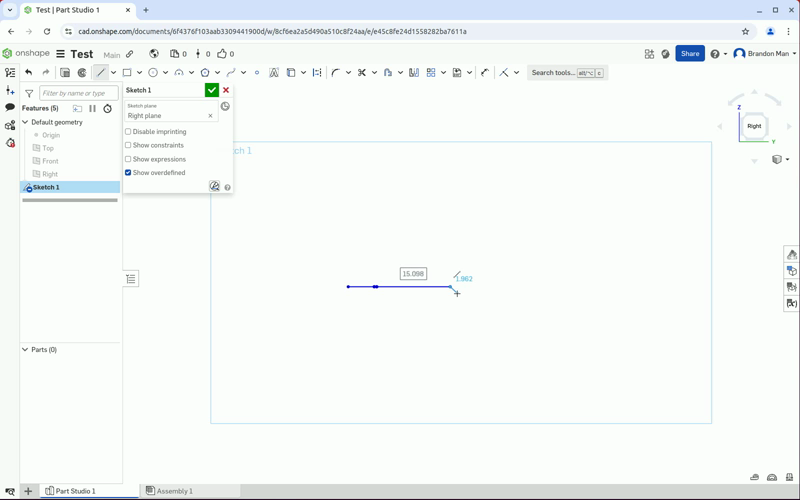
click(457, 293)
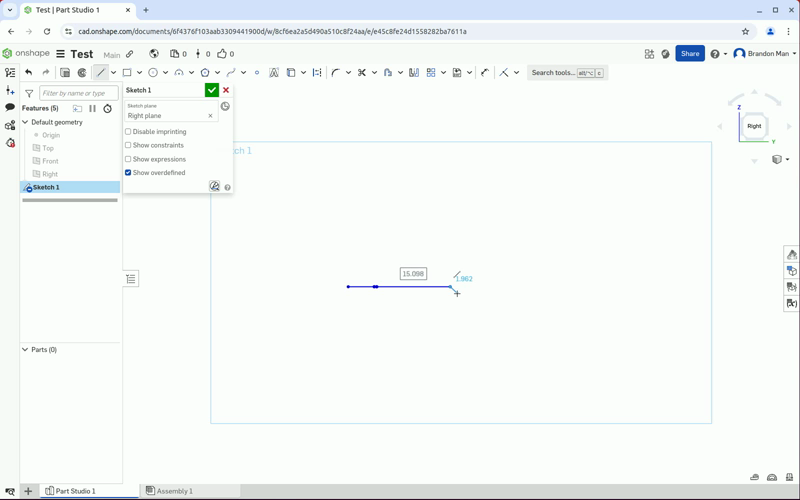
key_up(shift)
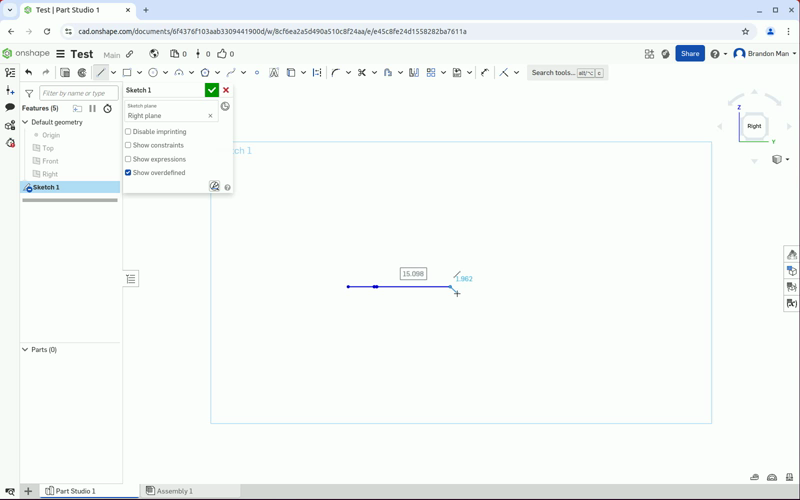
key_down(shift)
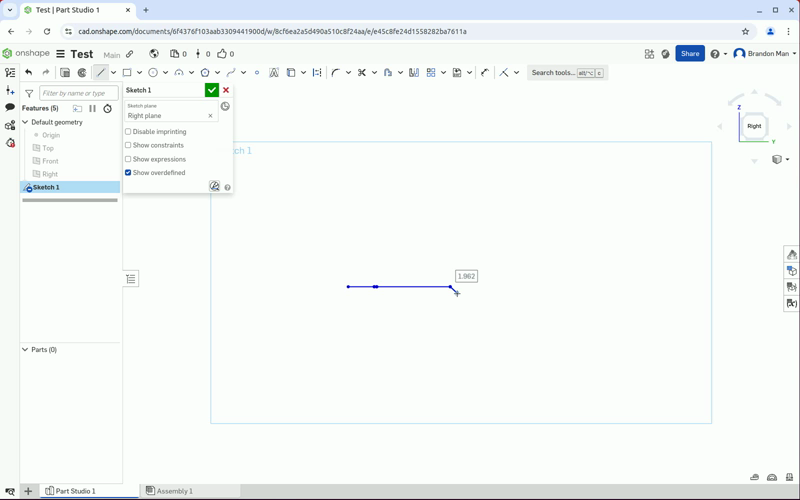
mouse_move(487, 293)
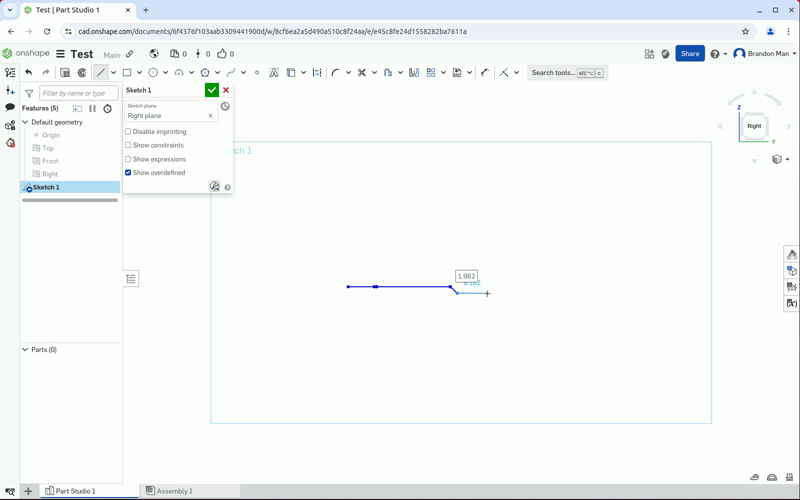
mouse_move(457, 324)
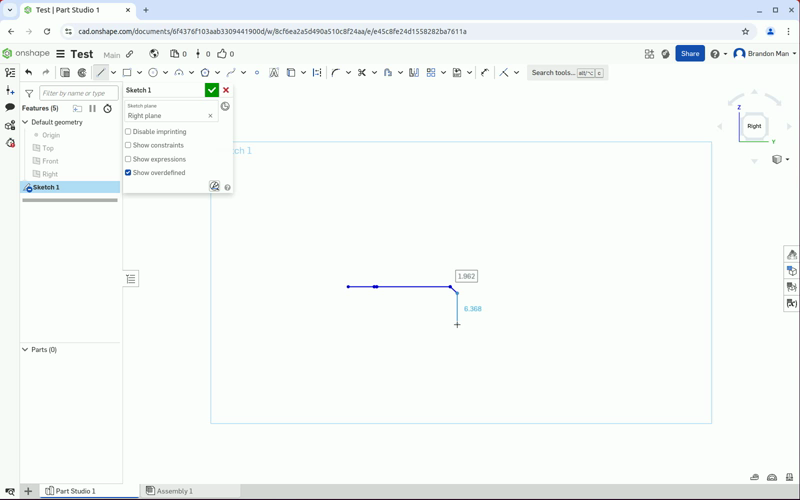
click(457, 324)
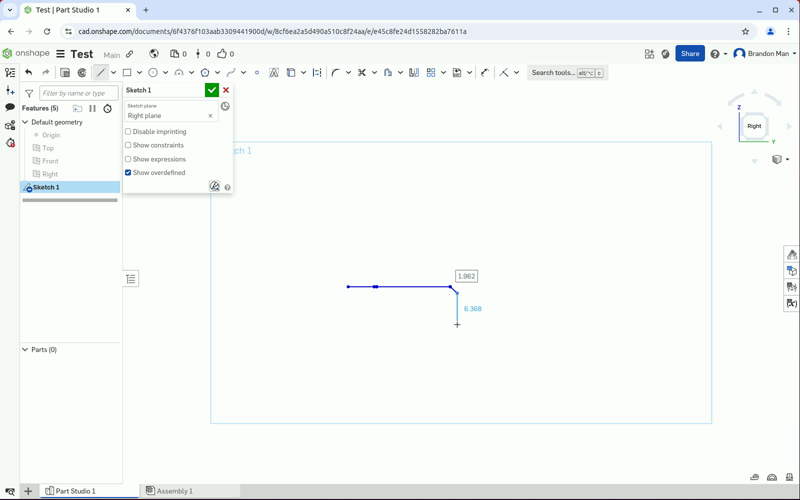
key_up(shift)
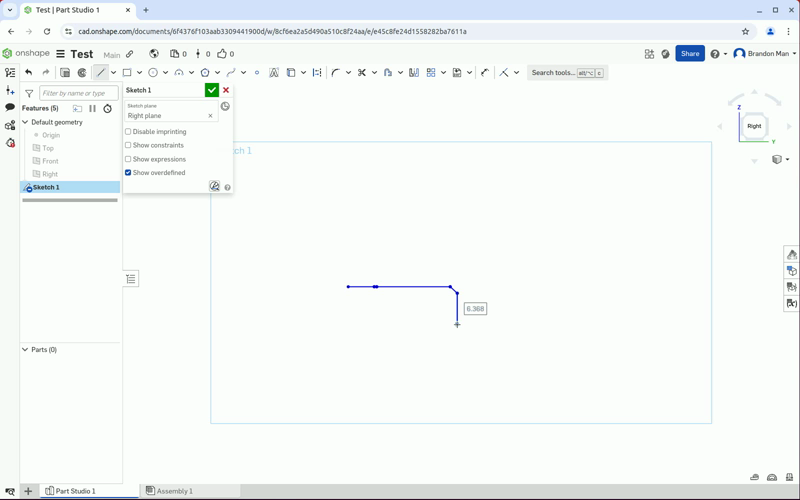
key_down(shift)
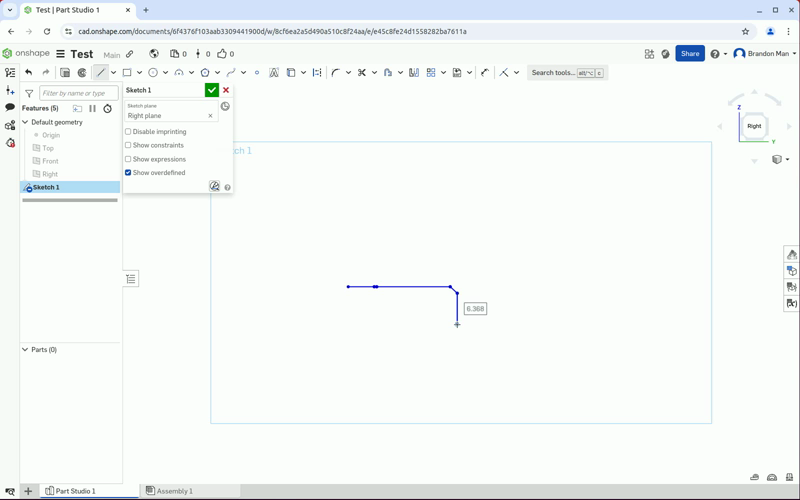
mouse_move(487, 324)
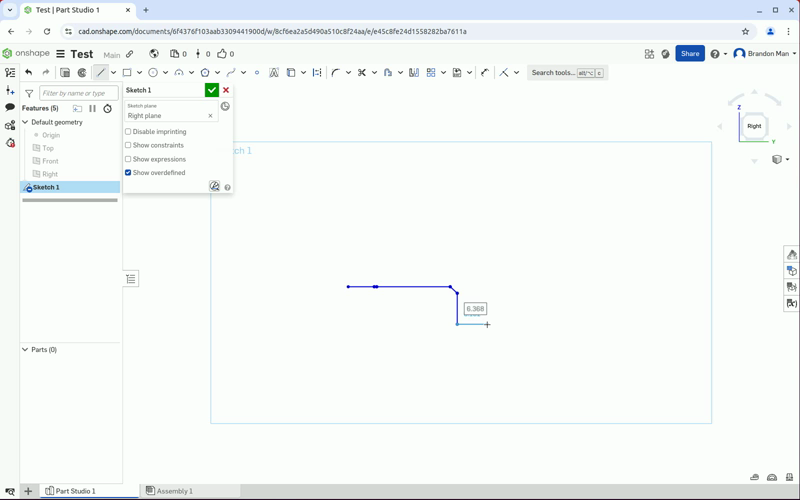
mouse_move(457, 325)
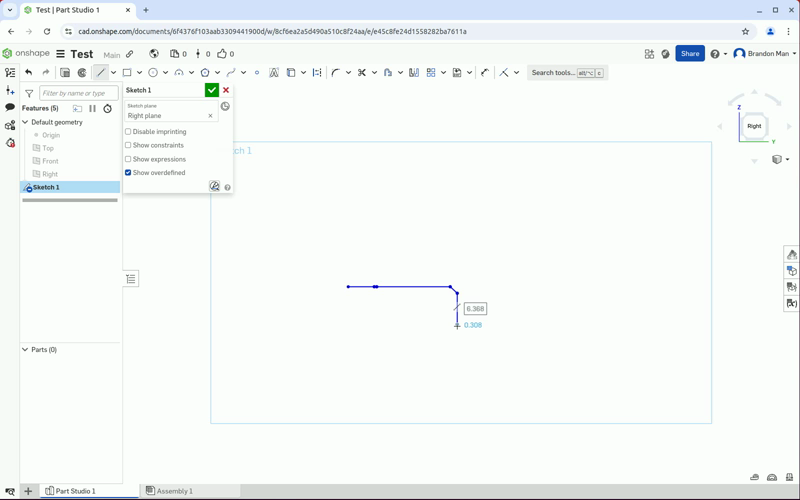
scroll(6)
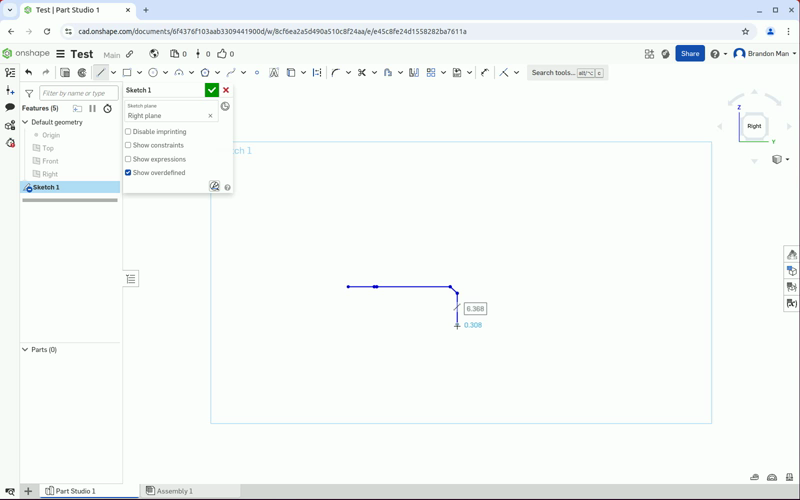
scroll(6)
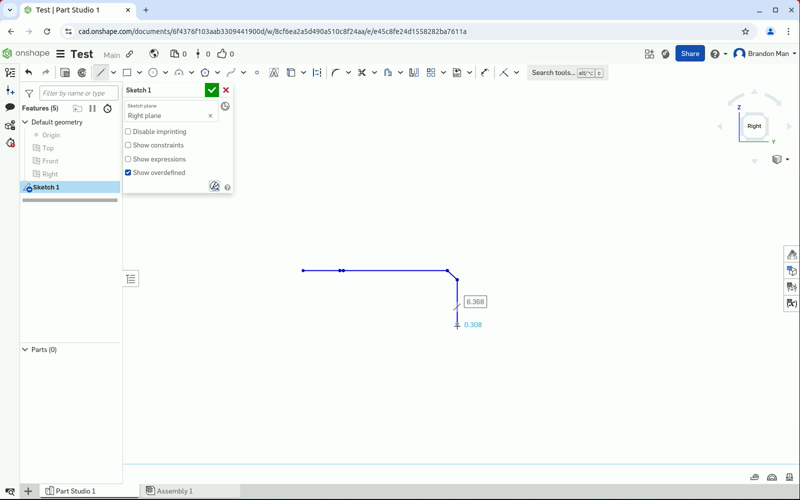
scroll(6)
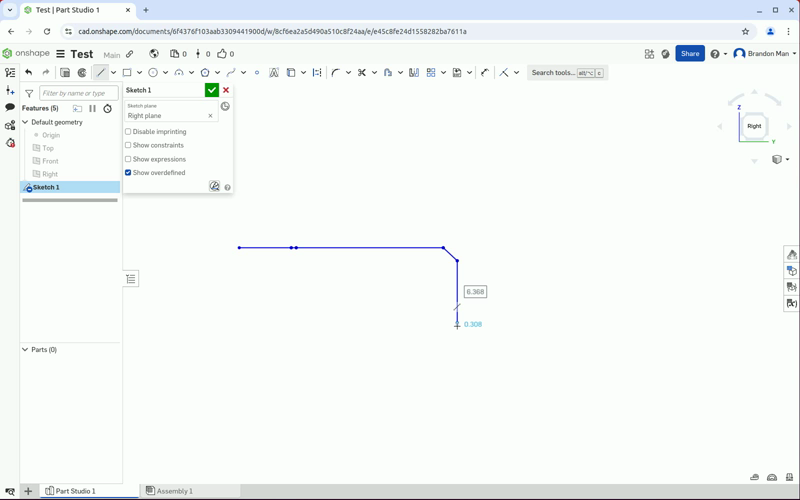
scroll(6)
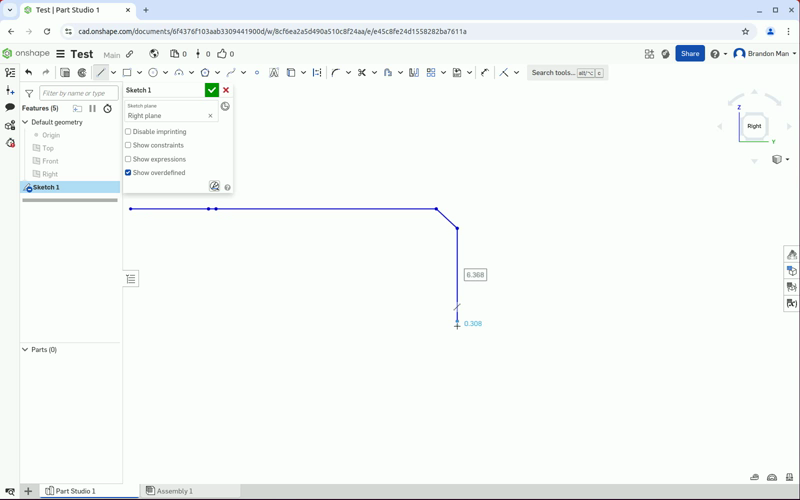
scroll(6)
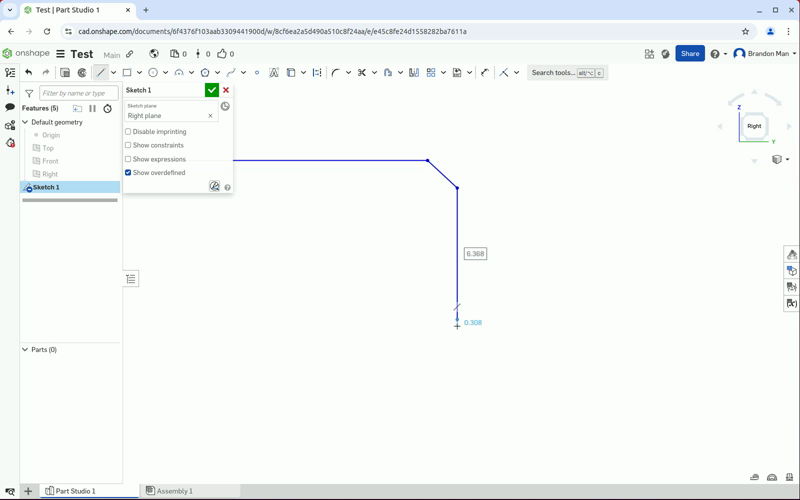
scroll(6)
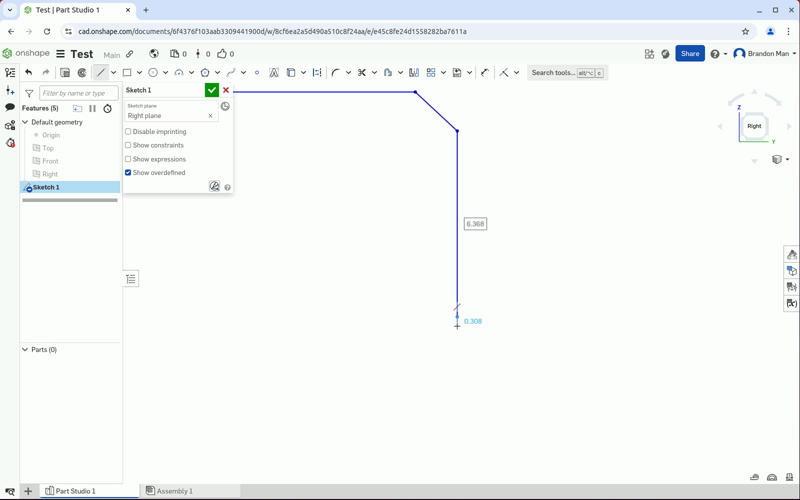
scroll(6)
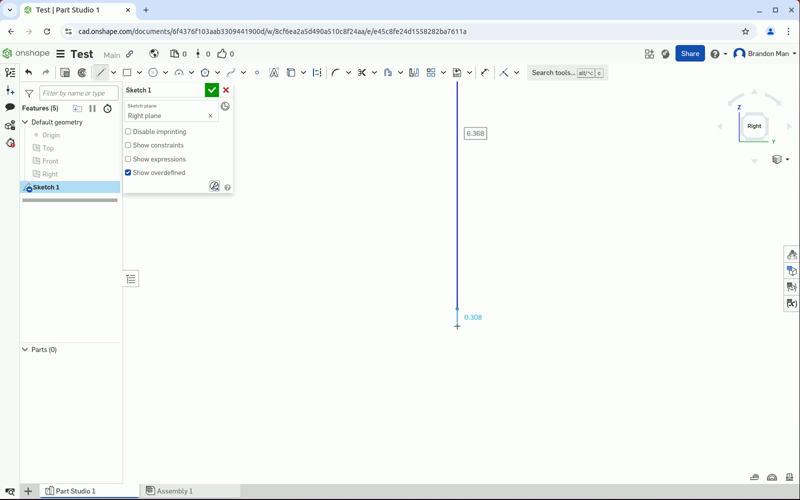
click(457, 325)
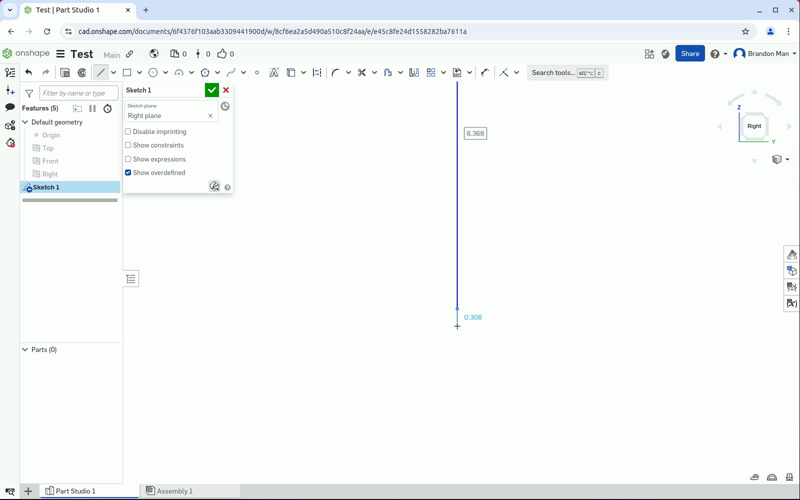
scroll(-6)
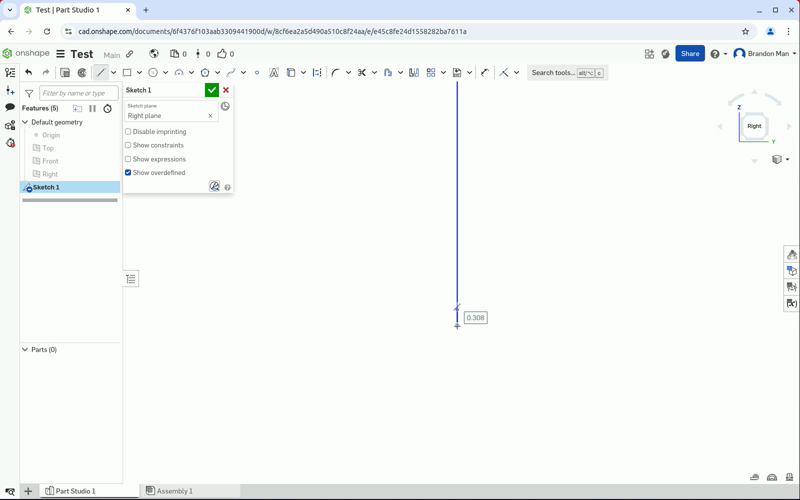
scroll(-6)
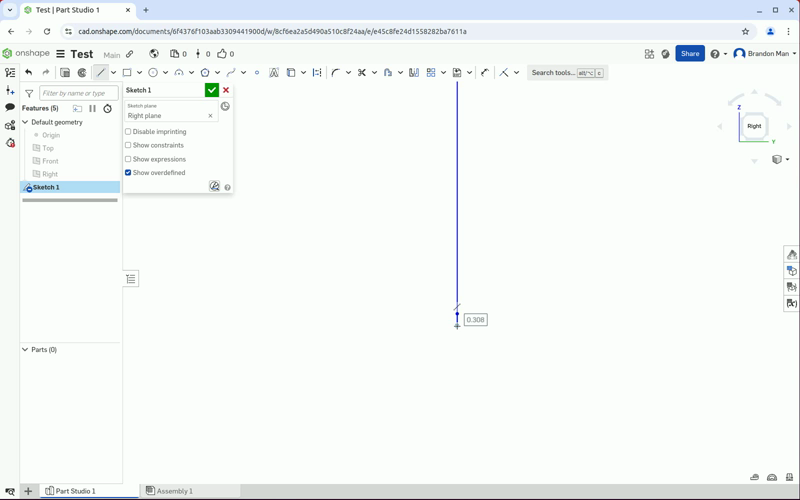
scroll(-6)
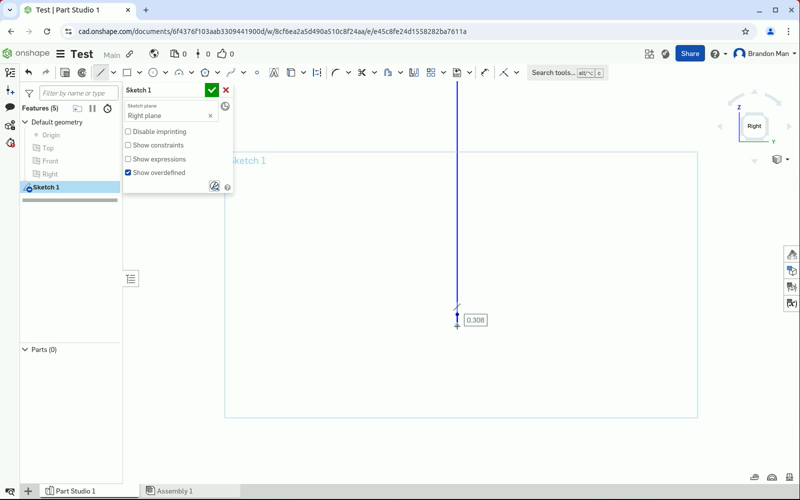
scroll(-6)
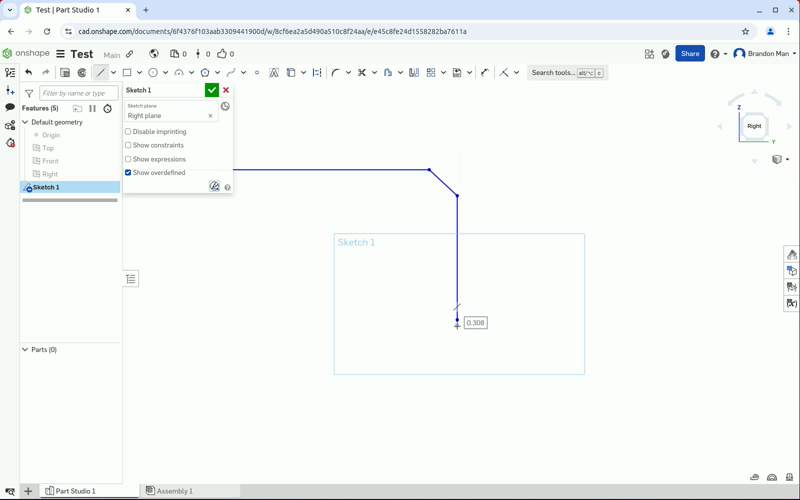
scroll(-6)
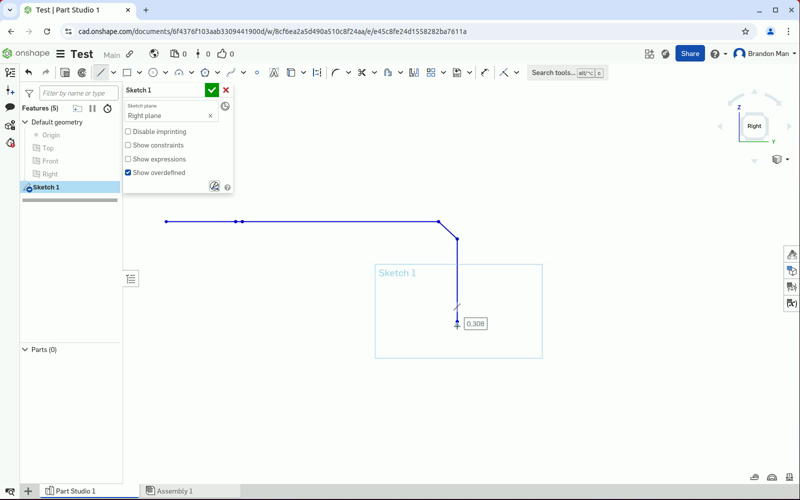
scroll(-6)
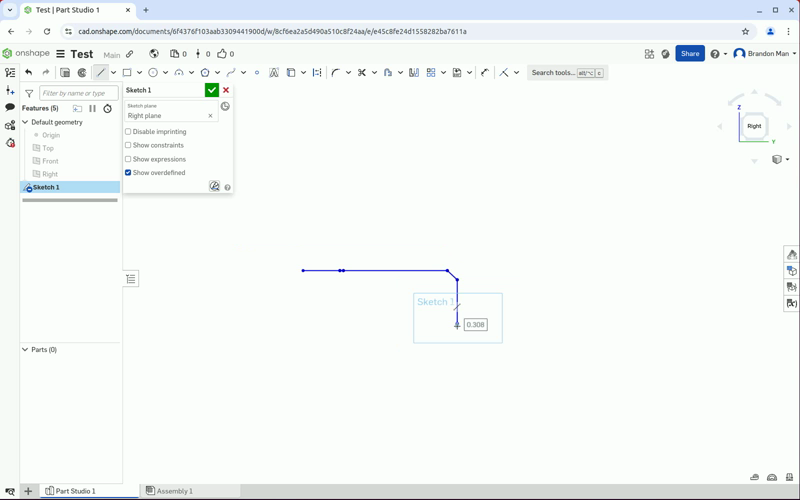
scroll(-6)
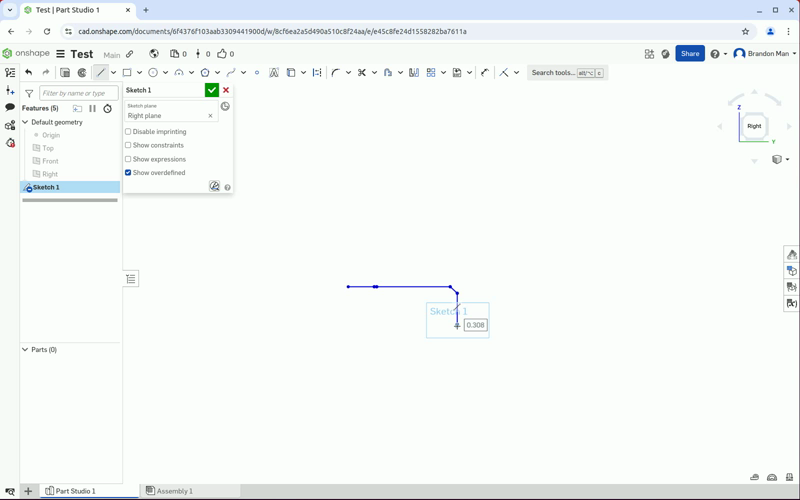
key_up(shift)
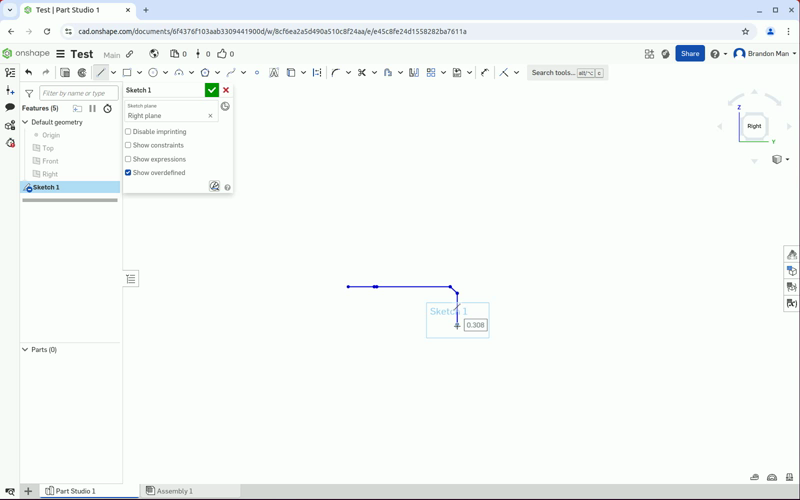
key_down(shift)
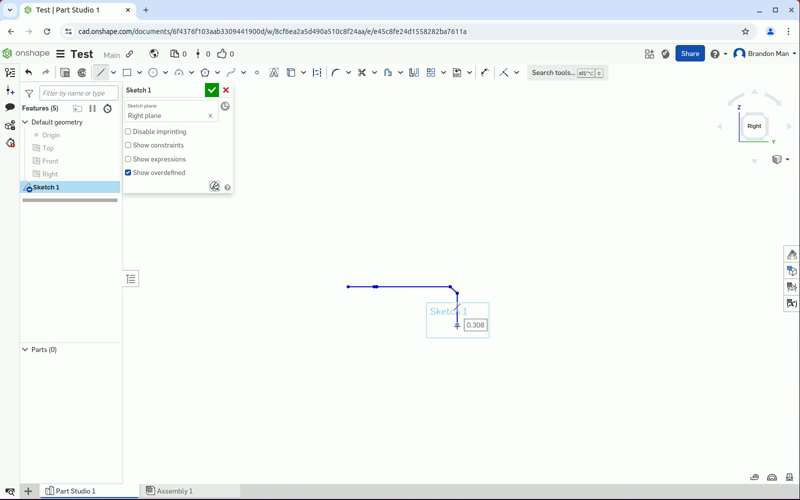
mouse_move(487, 325)
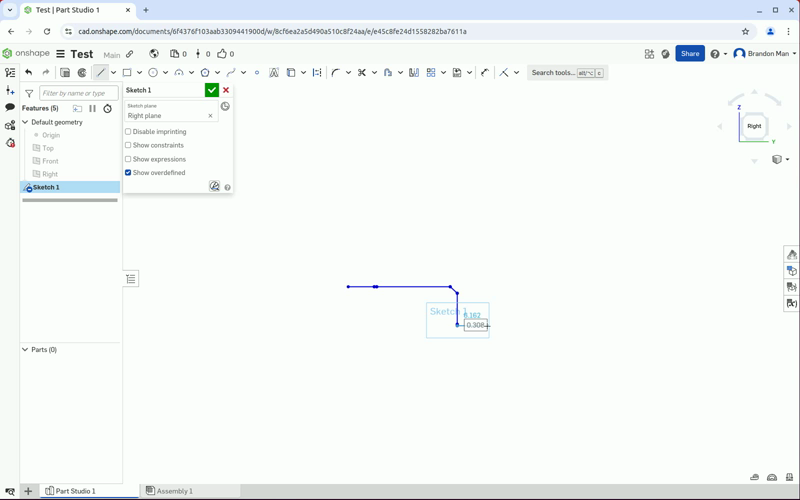
mouse_move(457, 339)
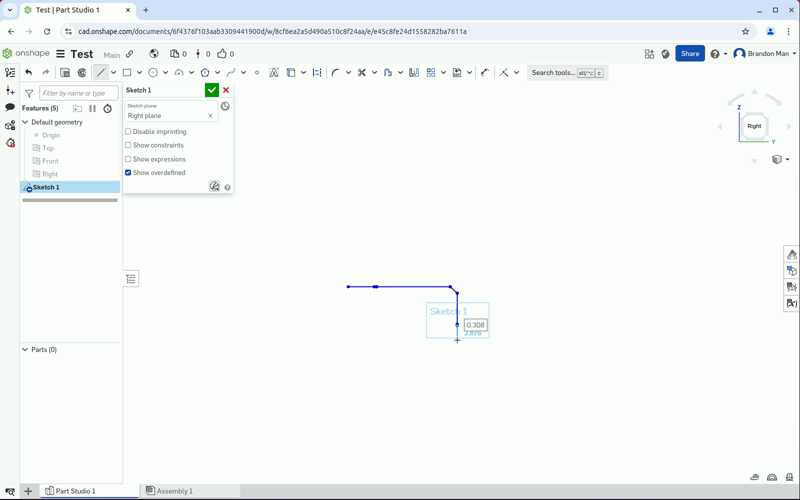
click(457, 339)
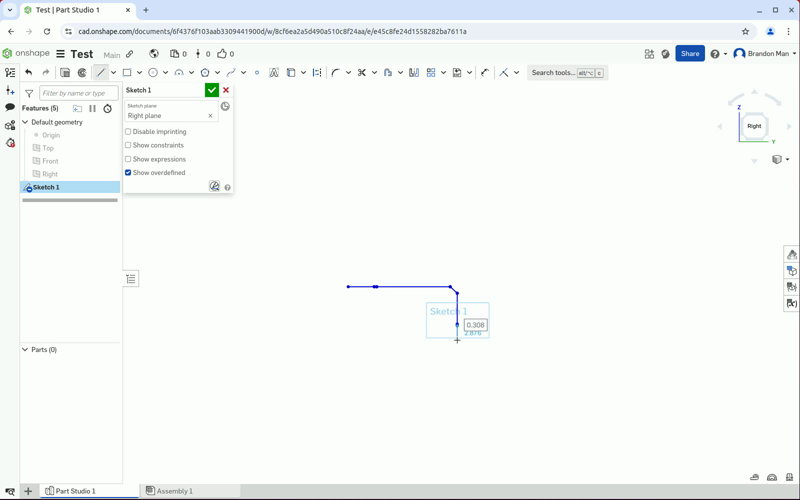
key_up(shift)
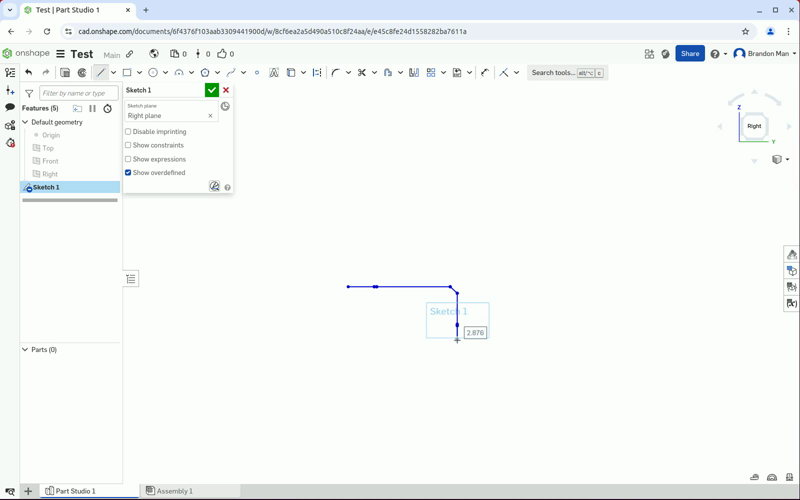
key_down(shift)
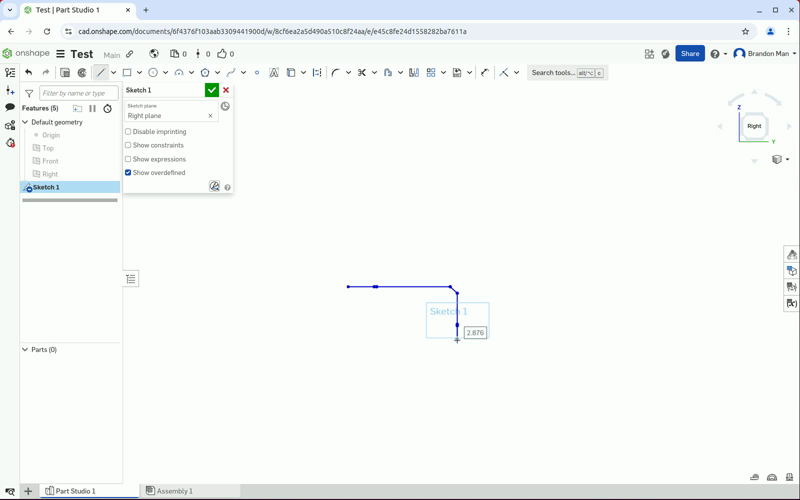
mouse_move(487, 339)
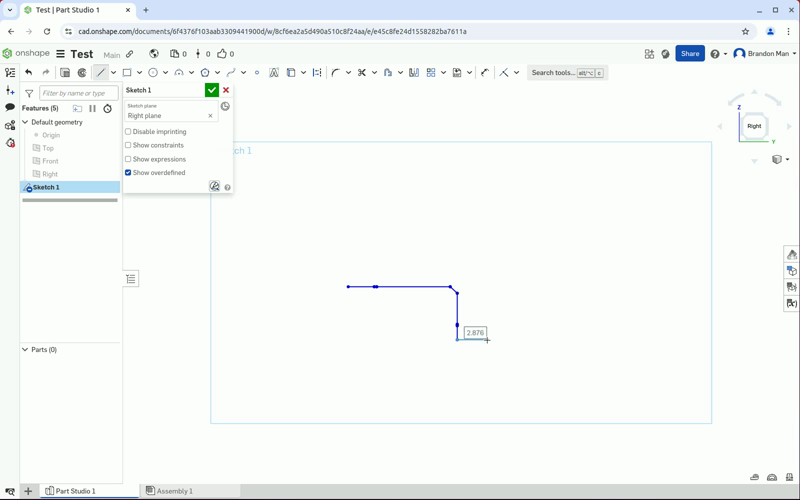
mouse_move(460, 339)
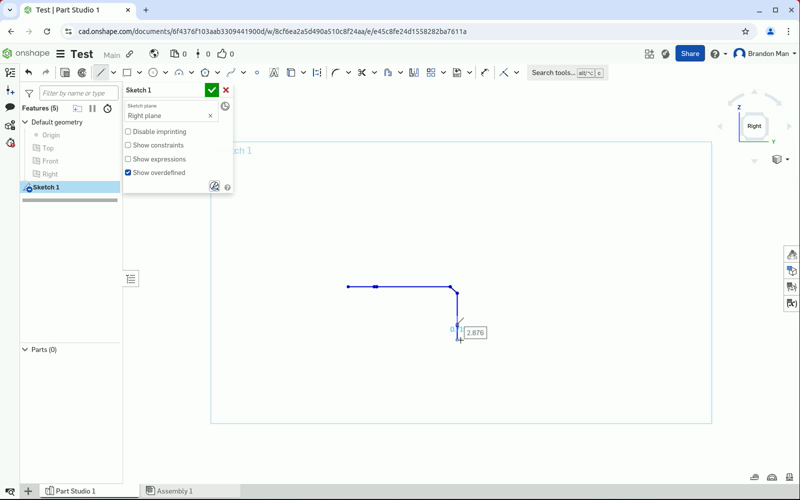
scroll(6)
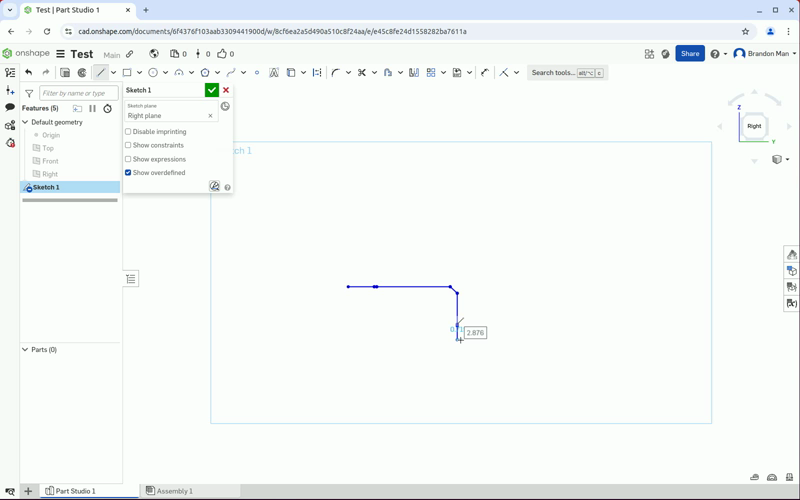
scroll(6)
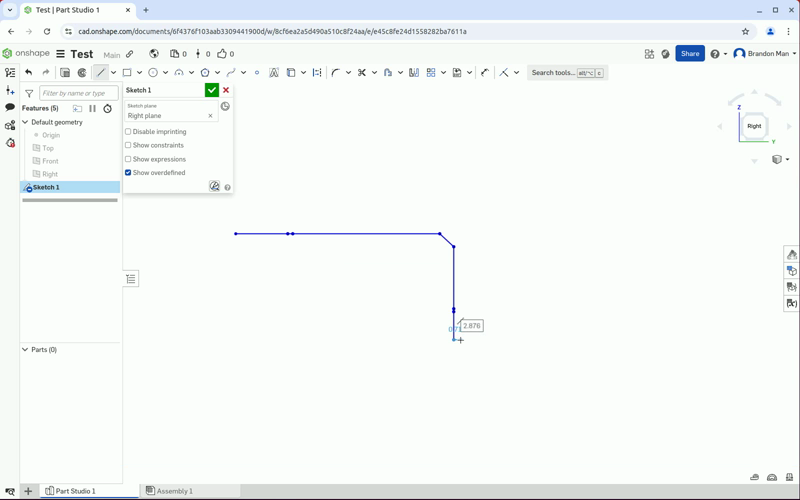
scroll(6)
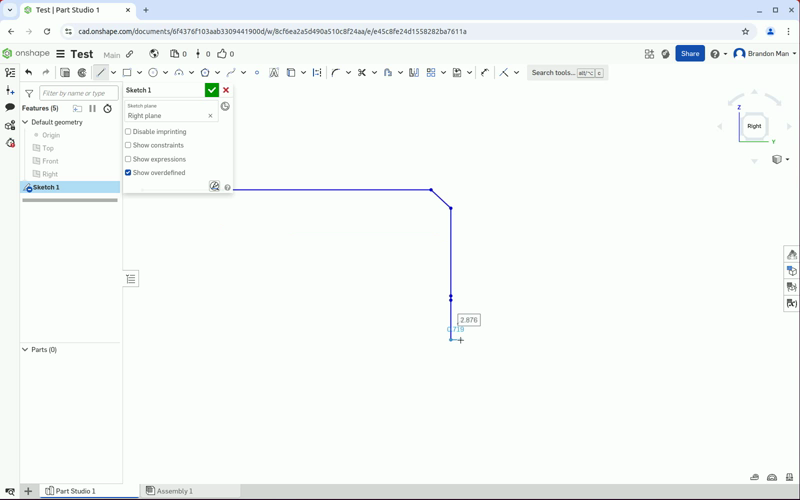
scroll(6)
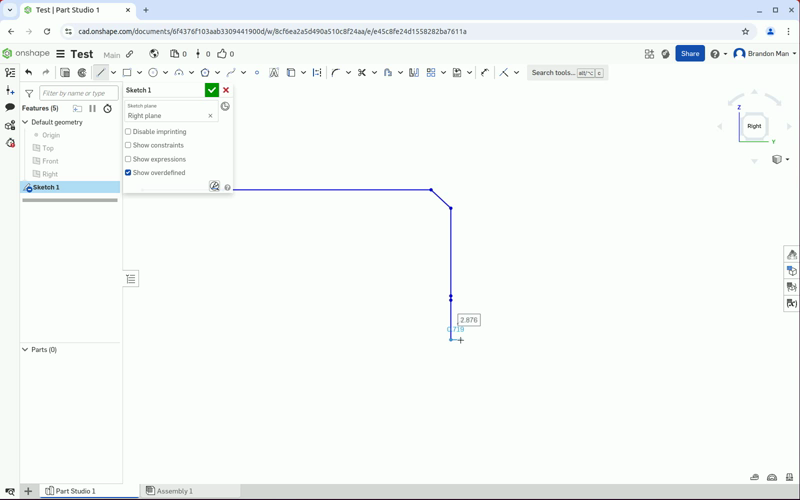
scroll(6)
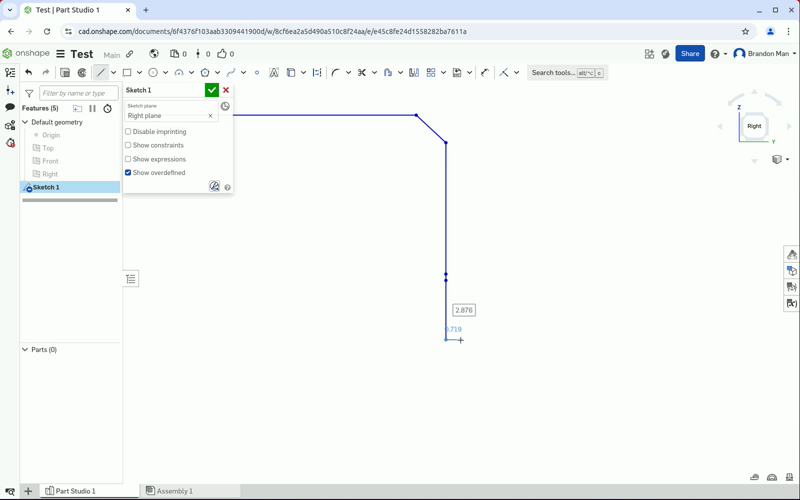
scroll(6)
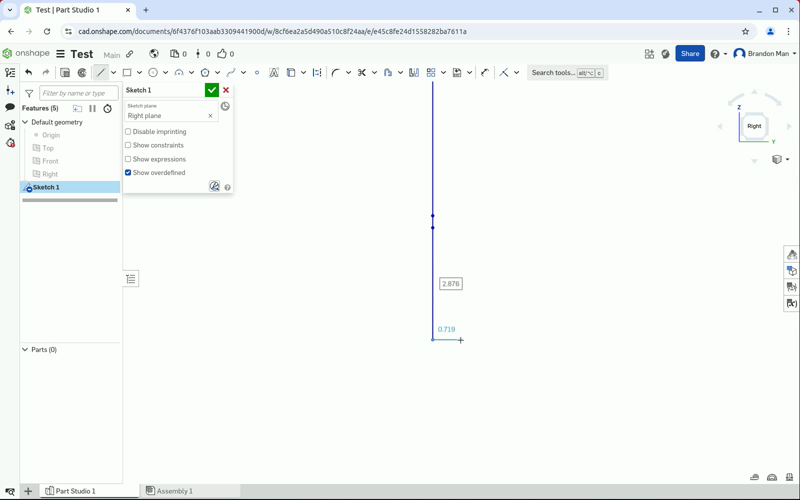
scroll(6)
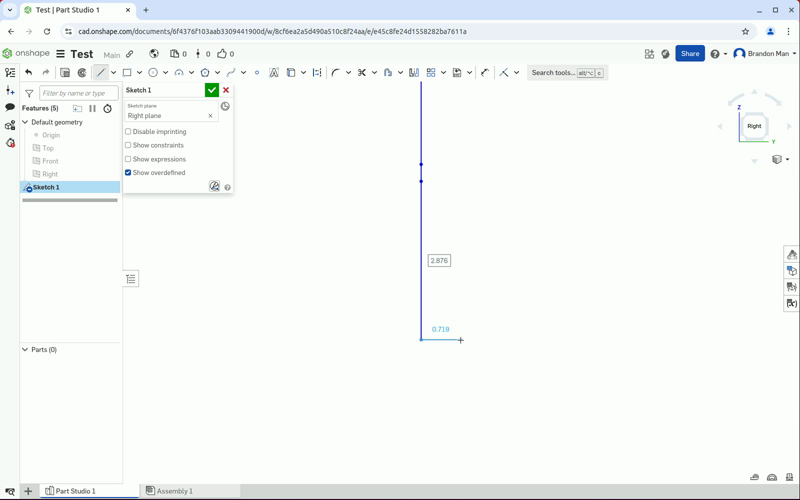
click(460, 339)
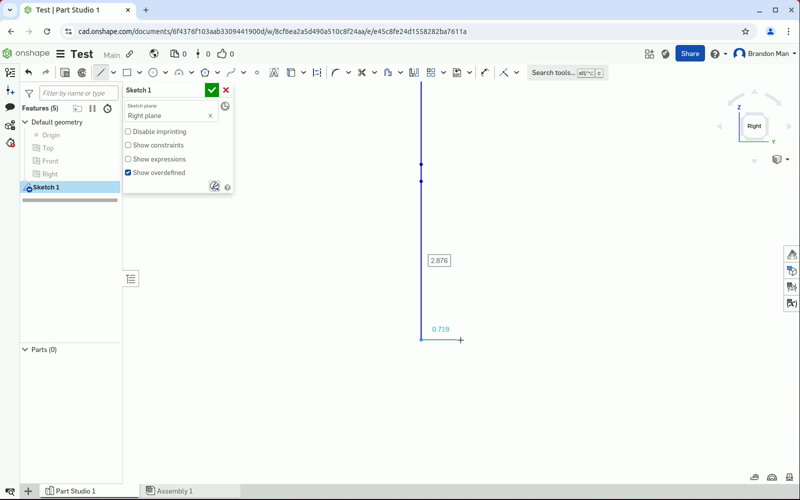
scroll(-6)
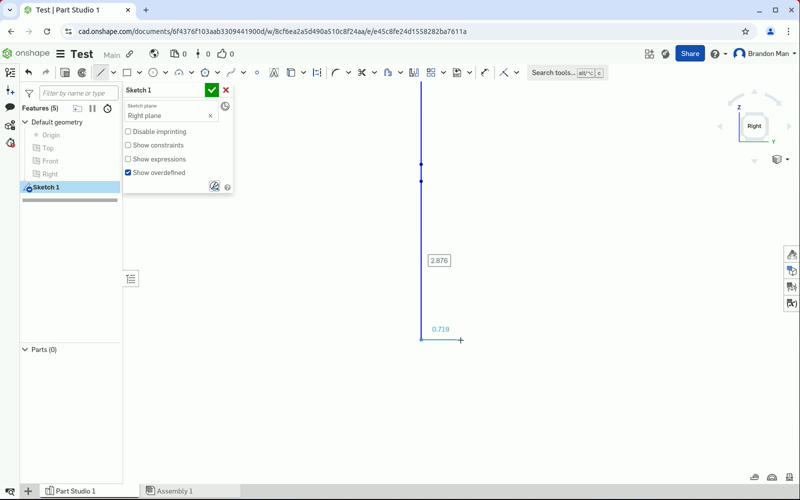
scroll(-6)
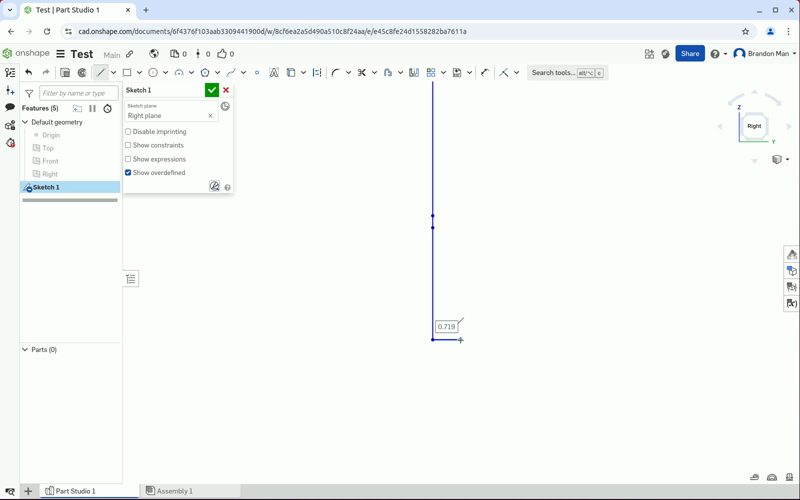
scroll(-6)
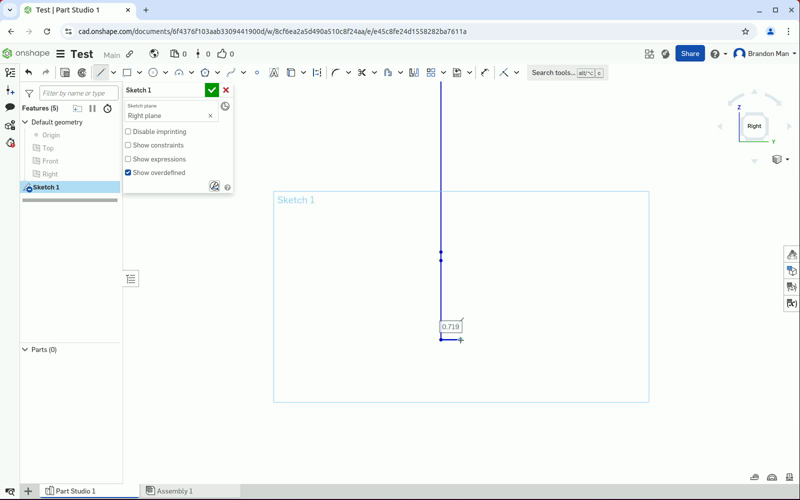
scroll(-6)
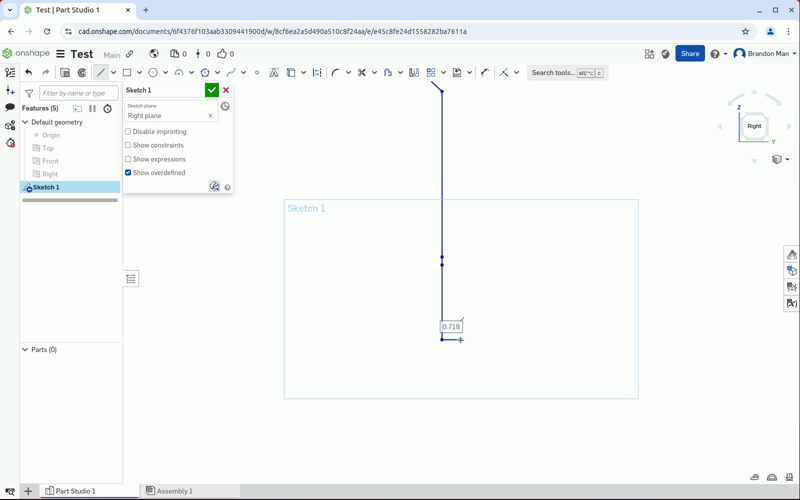
scroll(-6)
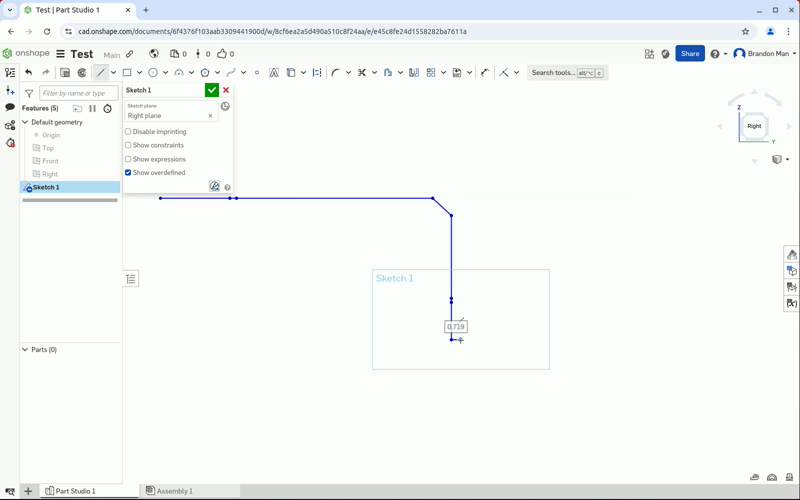
scroll(-6)
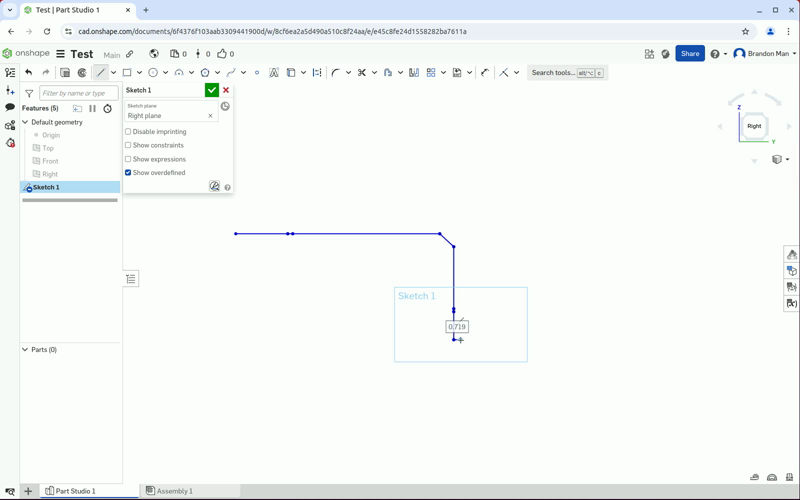
scroll(-6)
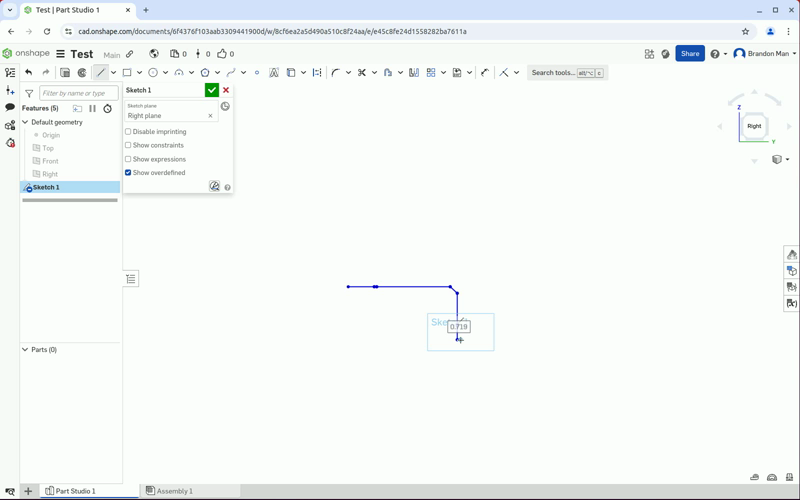
key_up(shift)
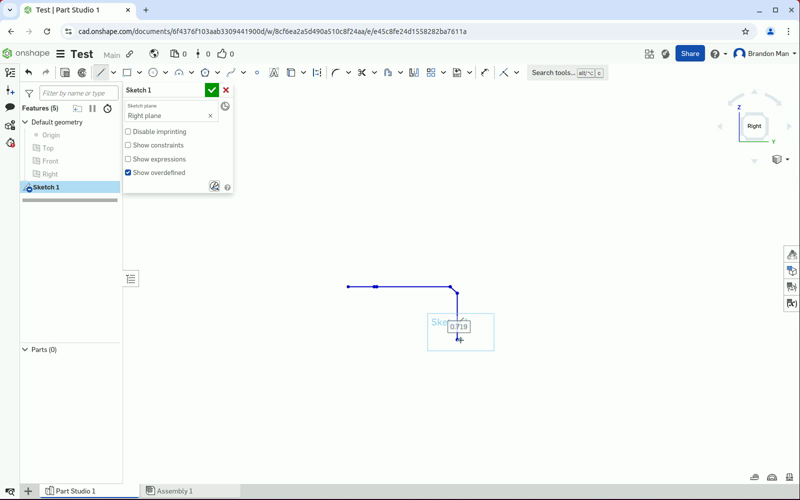
key_down(shift)
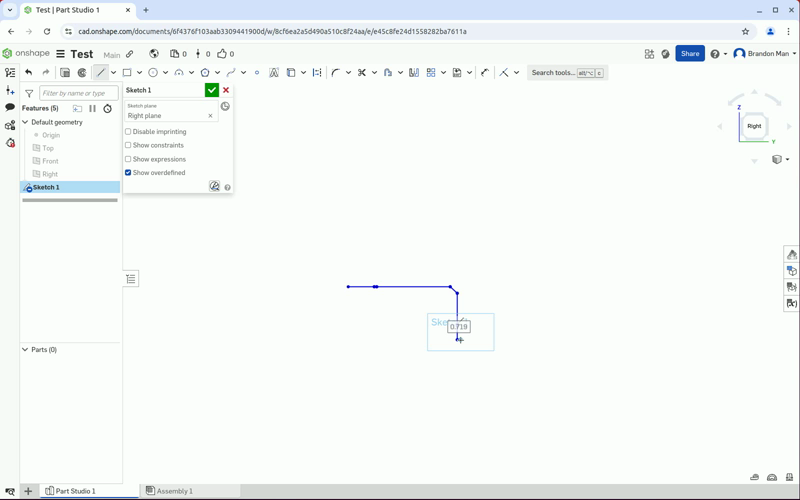
mouse_move(490, 339)
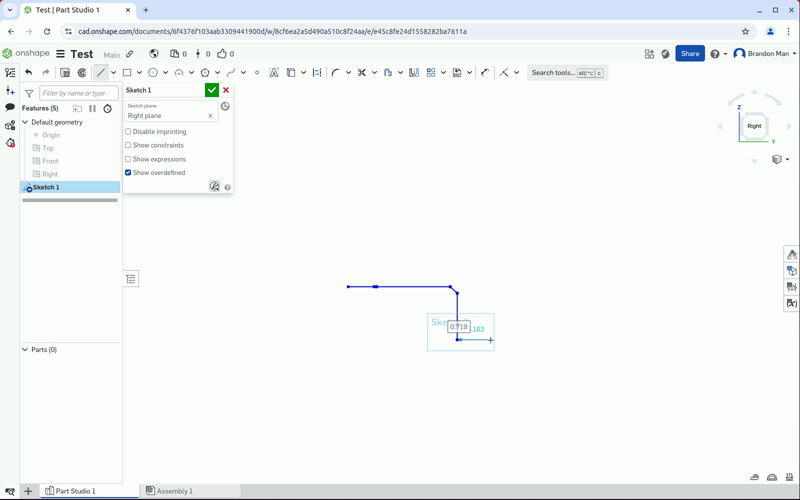
mouse_move(460, 292)
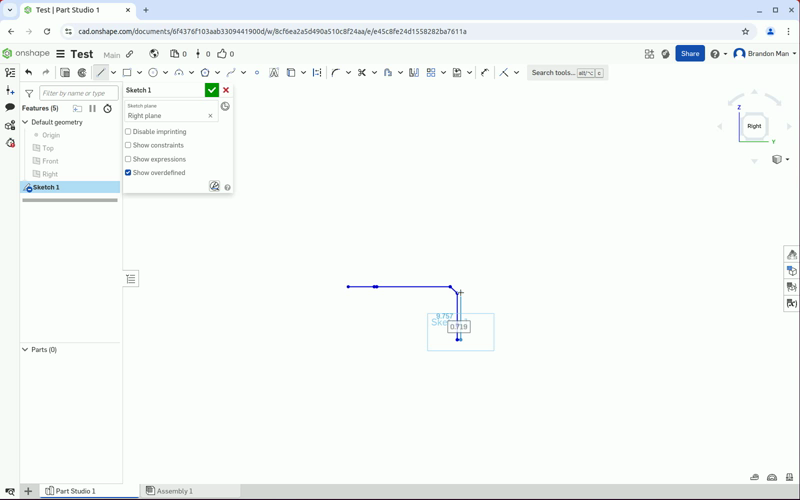
scroll(6)
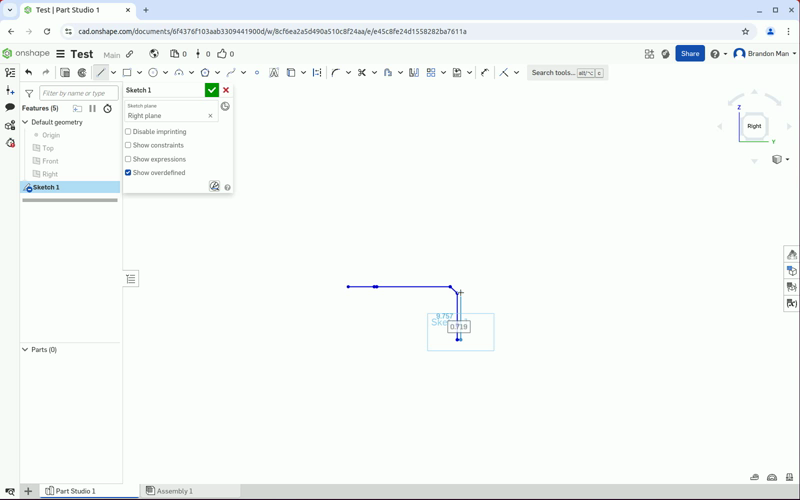
scroll(6)
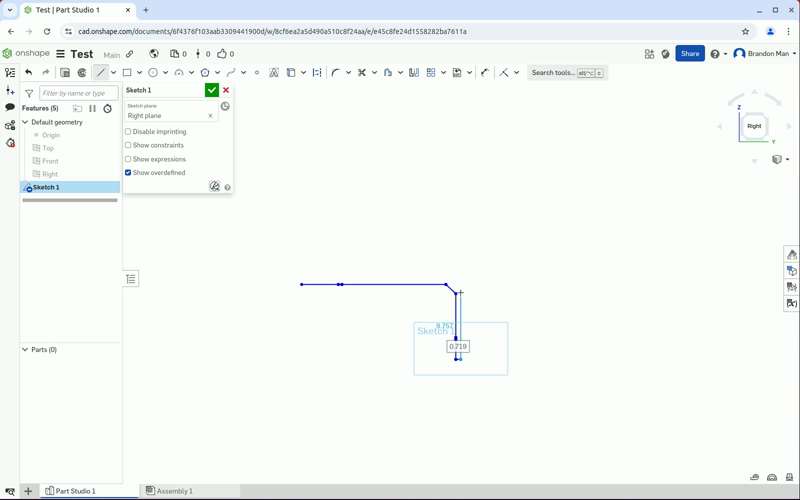
scroll(6)
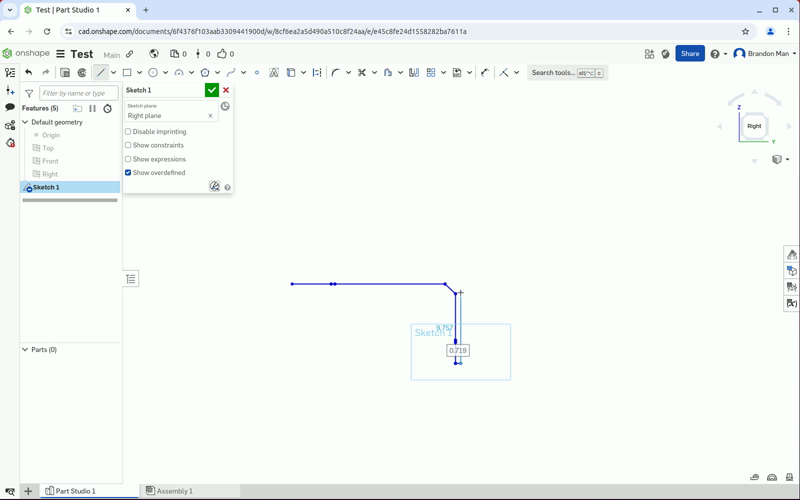
scroll(6)
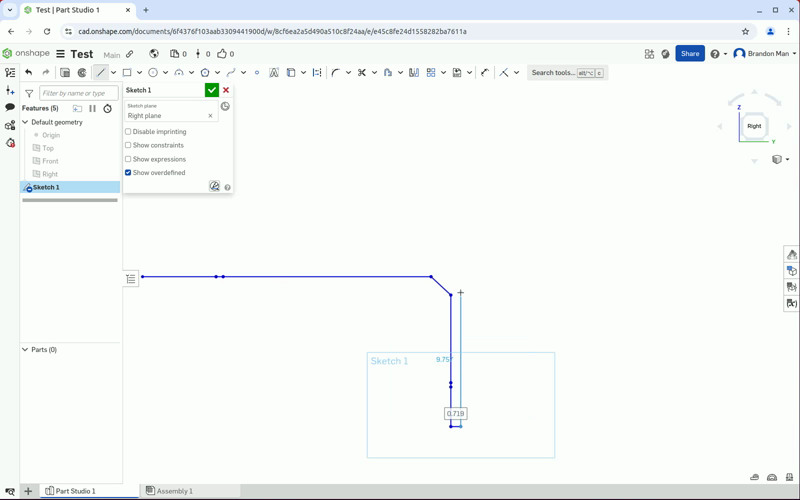
scroll(6)
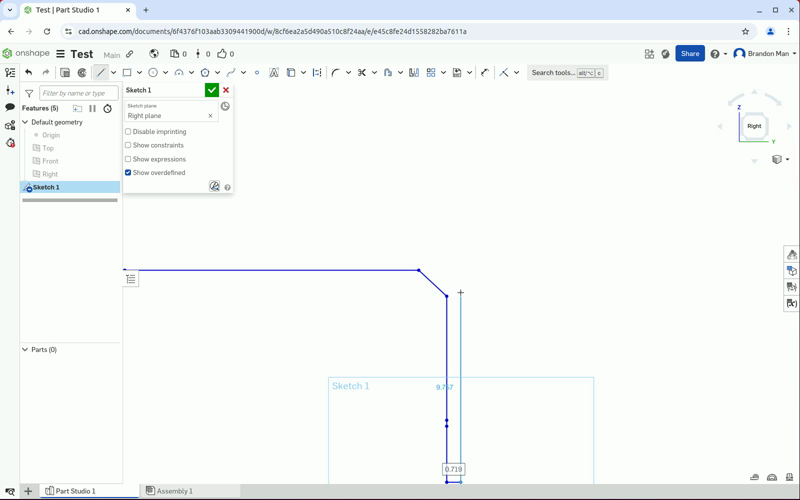
scroll(6)
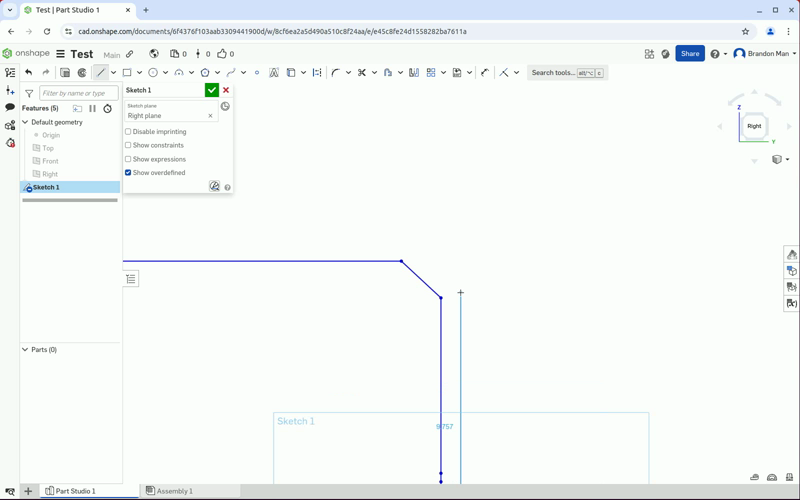
scroll(6)
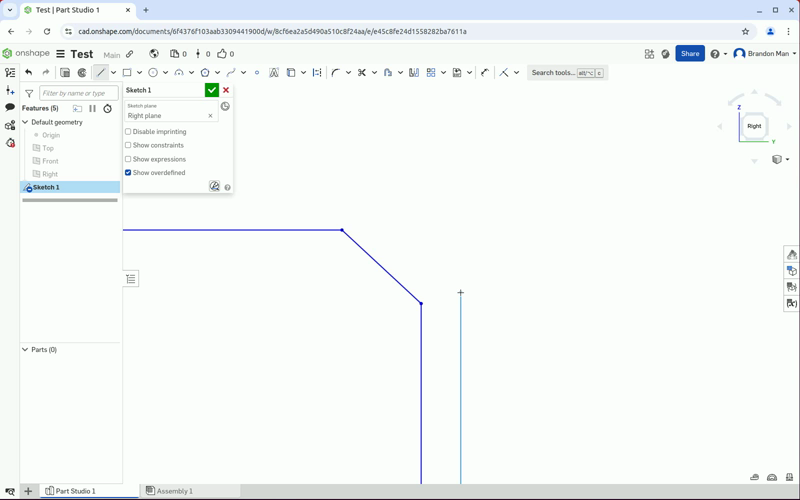
click(460, 292)
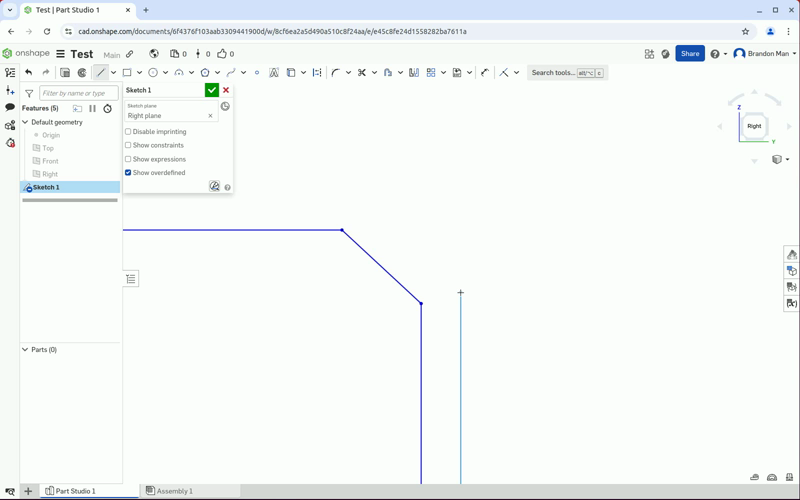
scroll(-6)
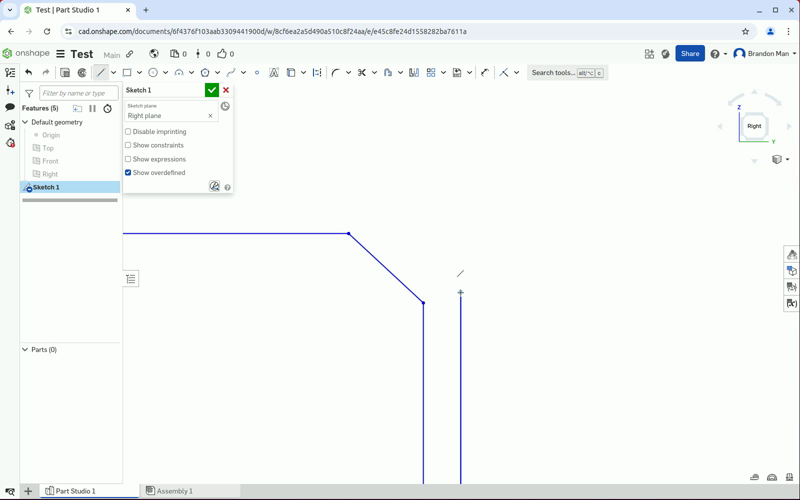
scroll(-6)
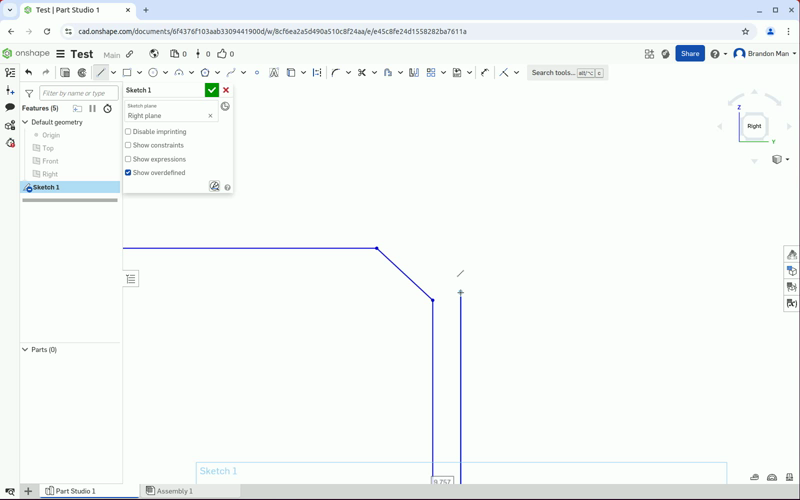
scroll(-6)
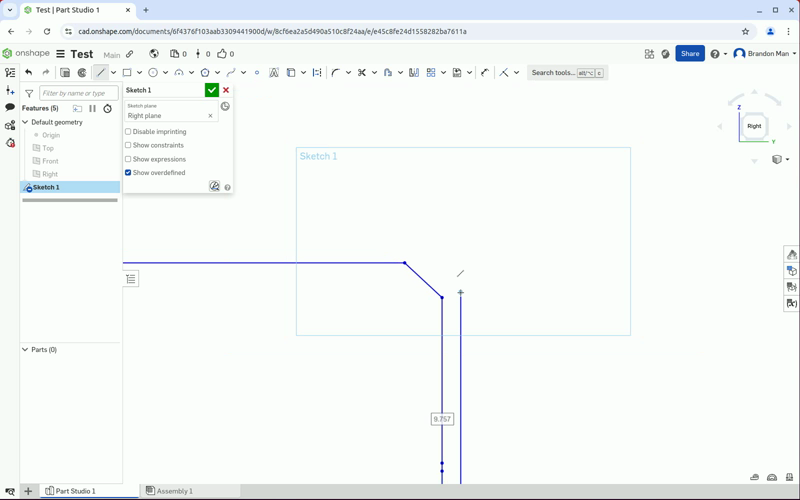
scroll(-6)
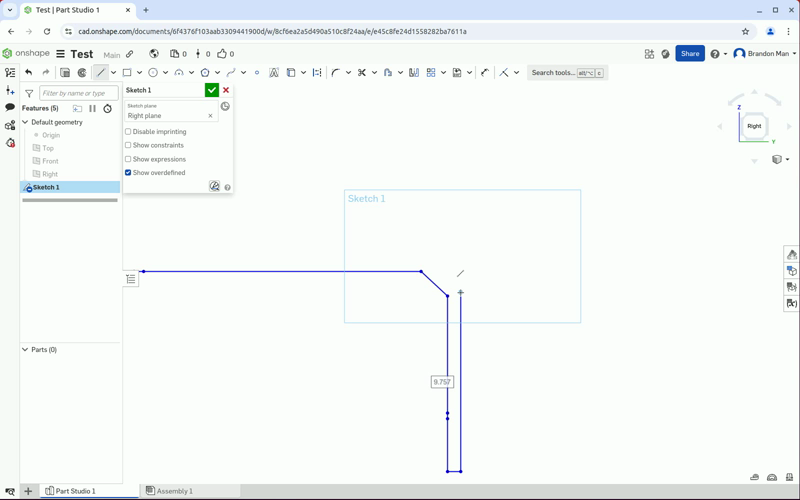
scroll(-6)
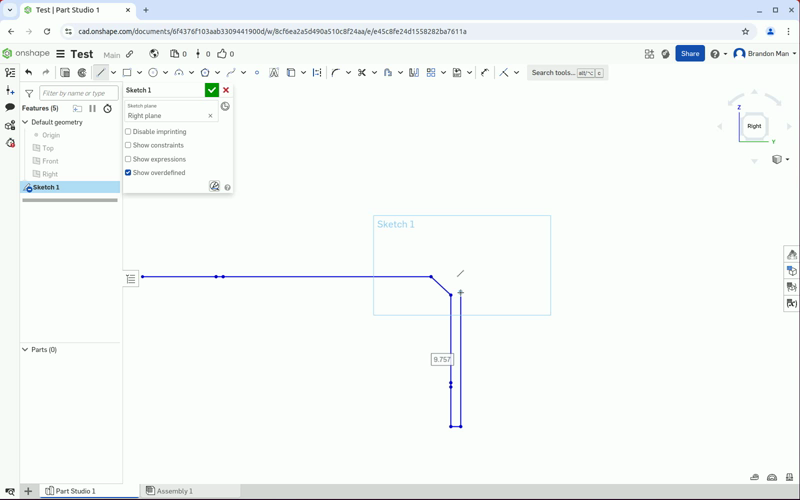
scroll(-6)
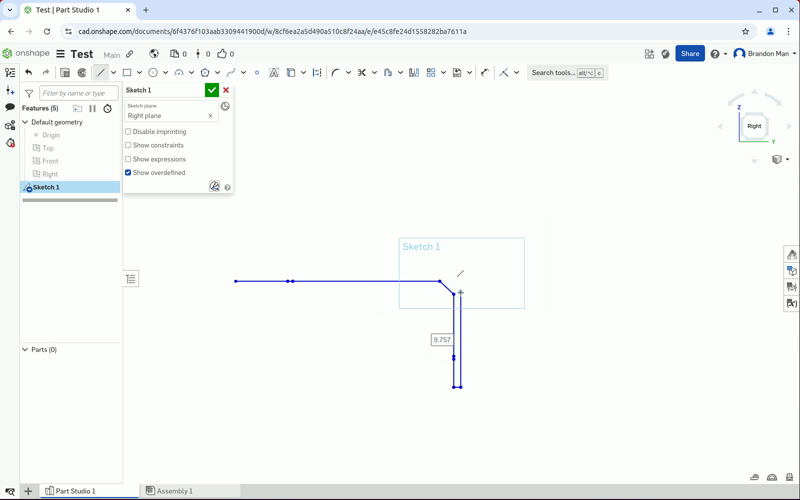
scroll(-6)
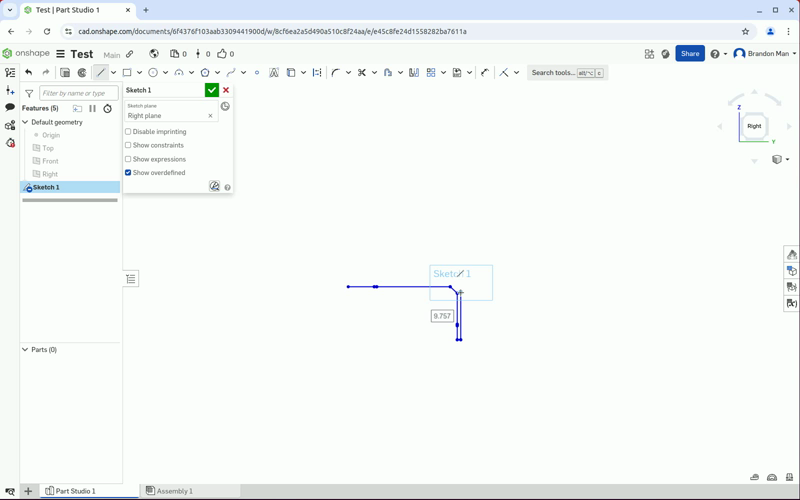
key_up(shift)
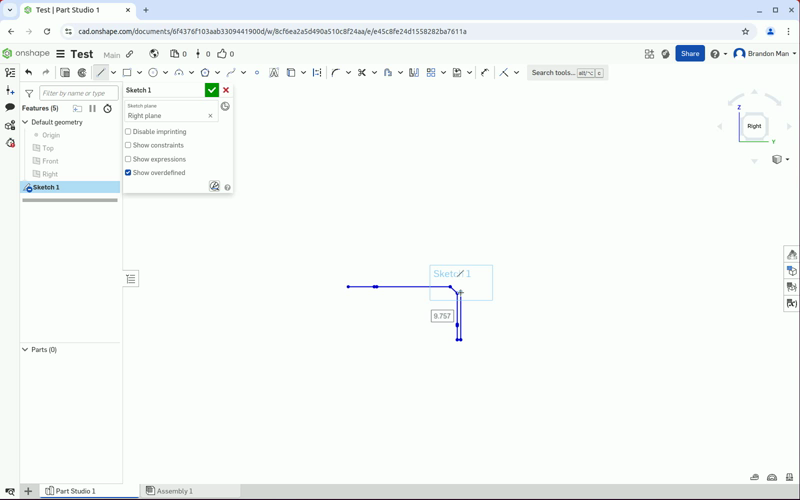
key_down(shift)
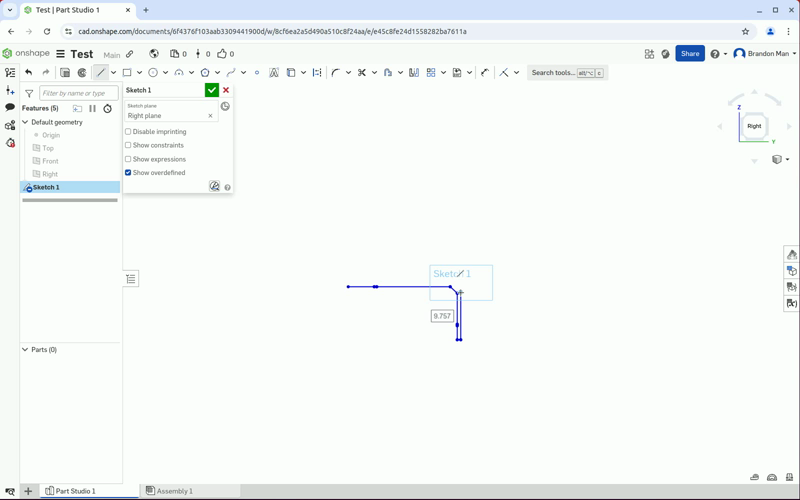
mouse_move(490, 292)
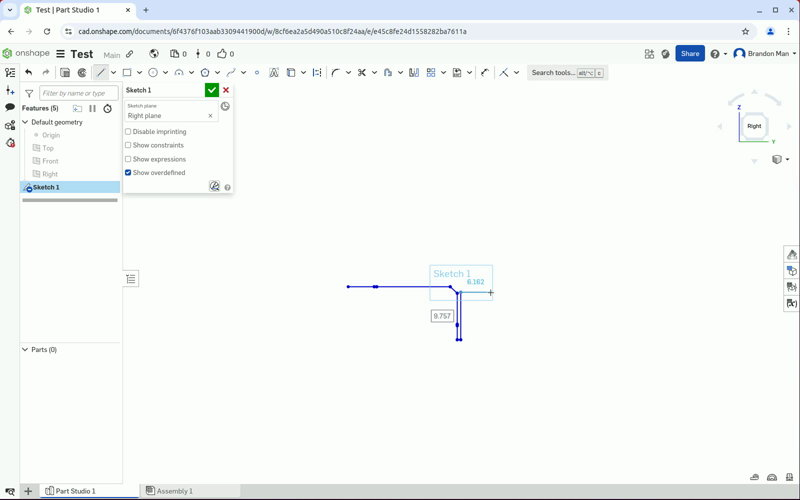
mouse_move(451, 282)
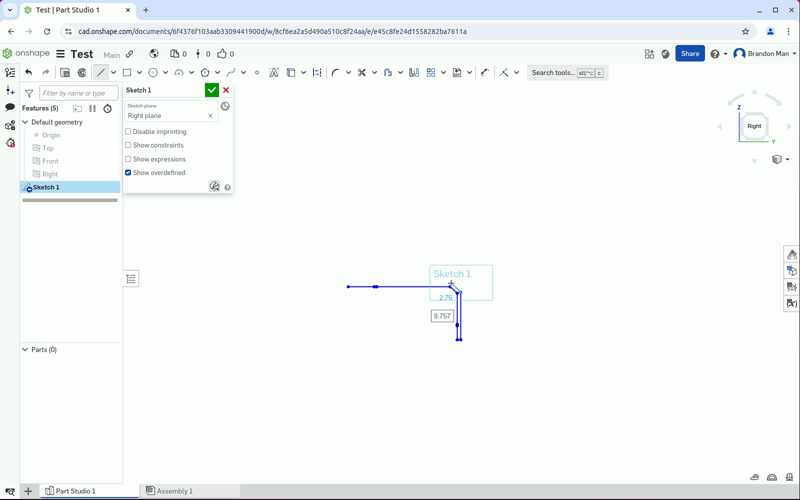
scroll(6)
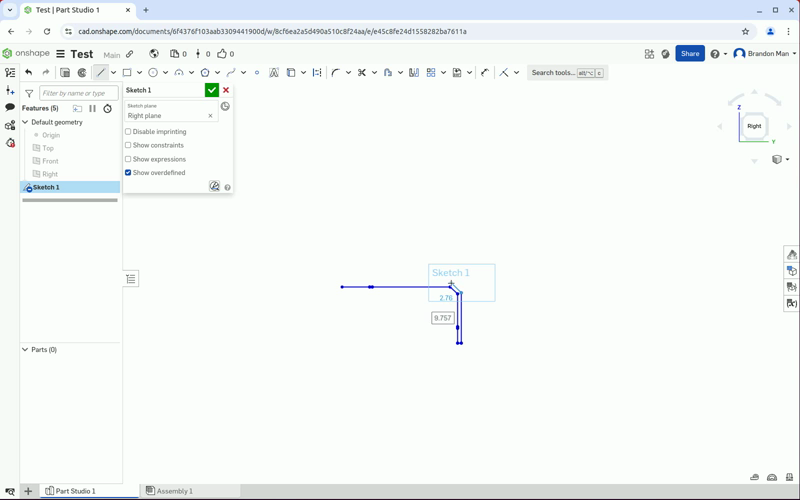
scroll(6)
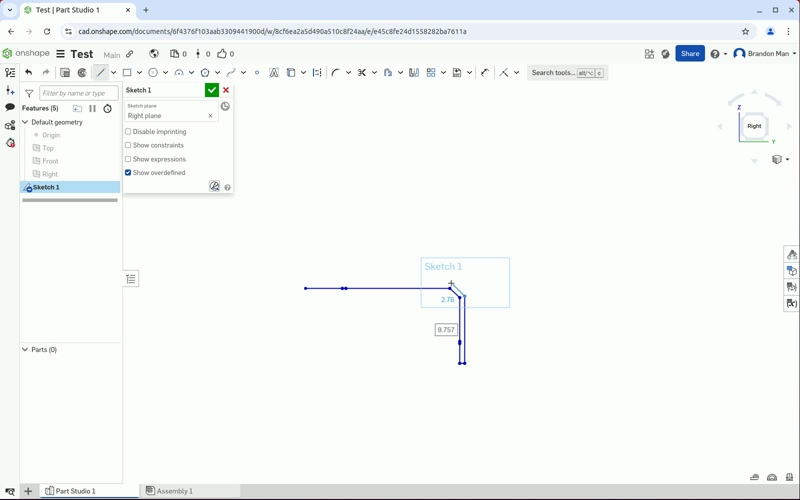
scroll(6)
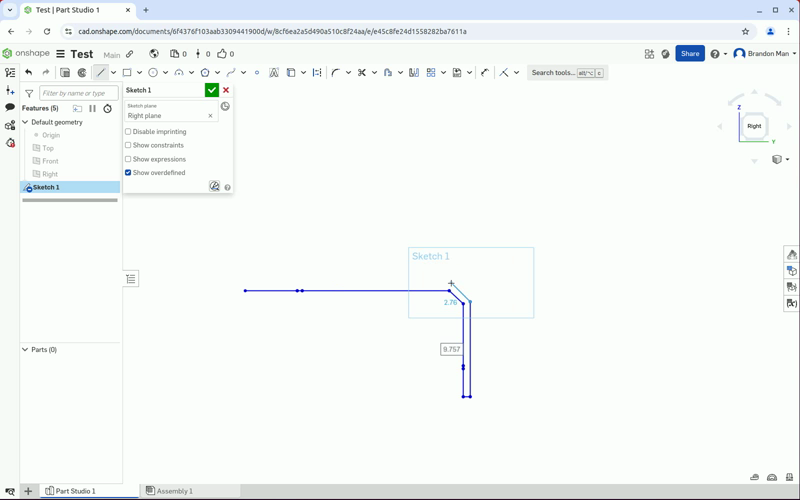
scroll(6)
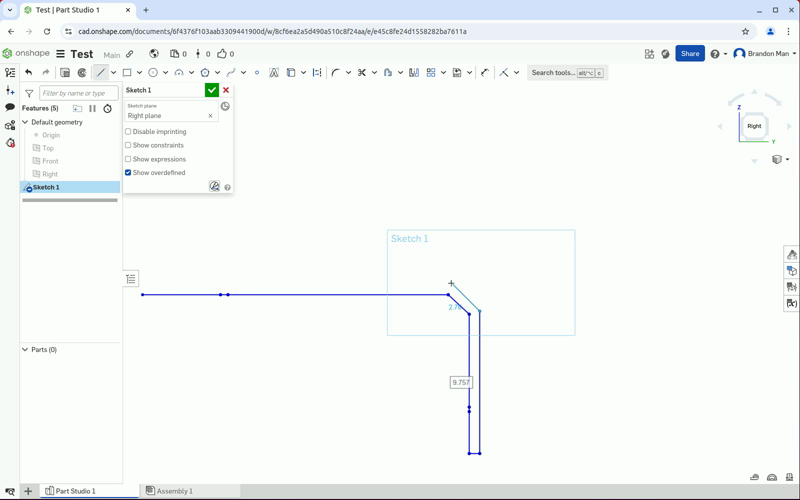
scroll(6)
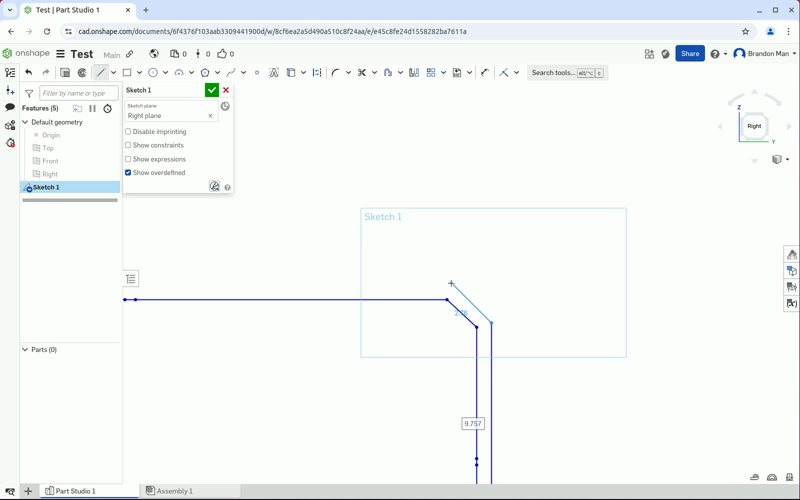
scroll(6)
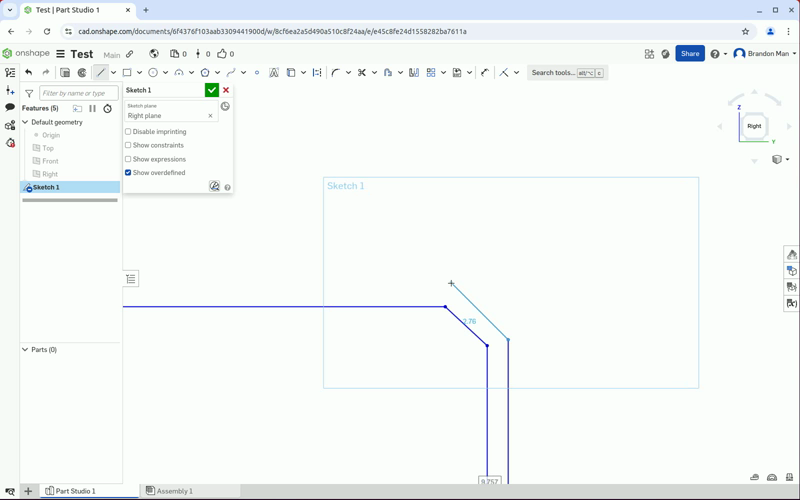
scroll(6)
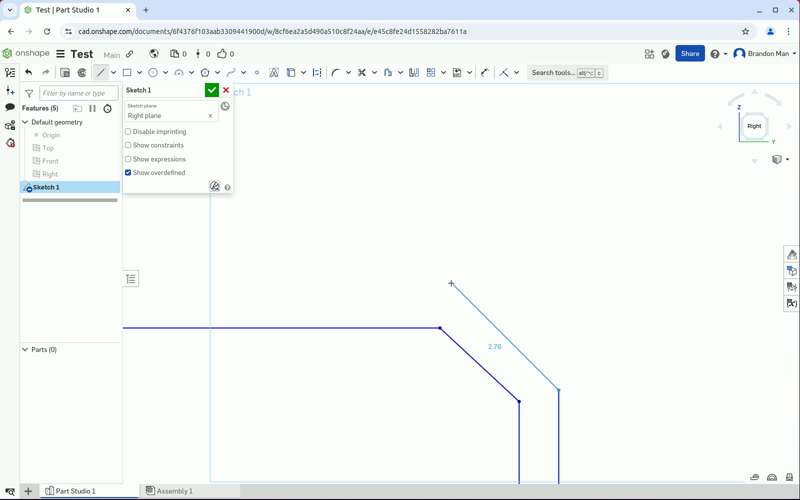
click(451, 282)
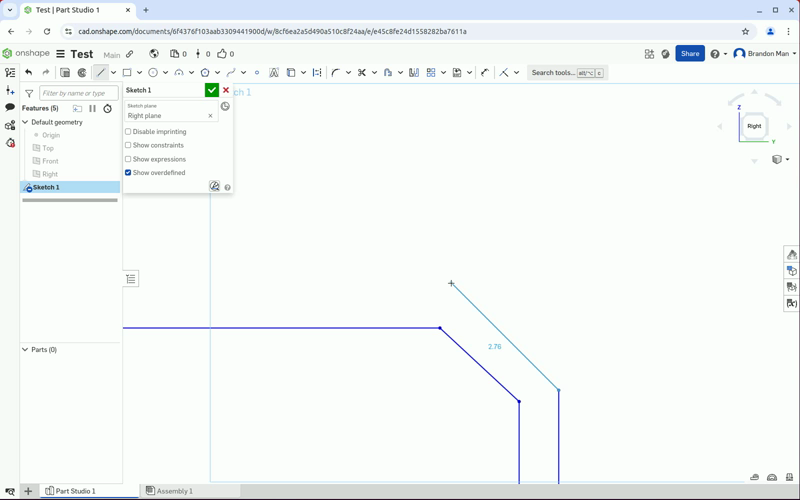
scroll(-6)
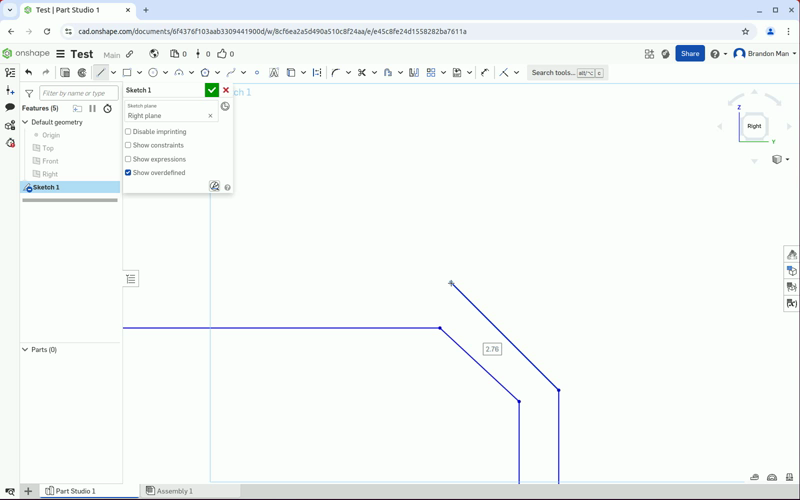
scroll(-6)
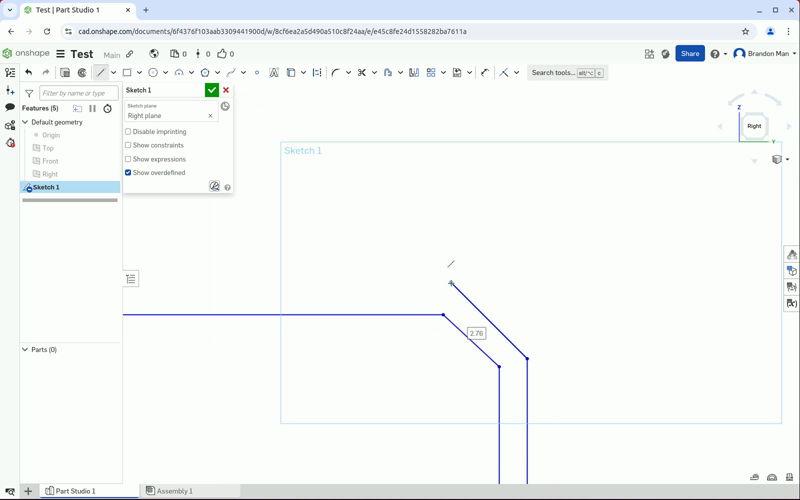
scroll(-6)
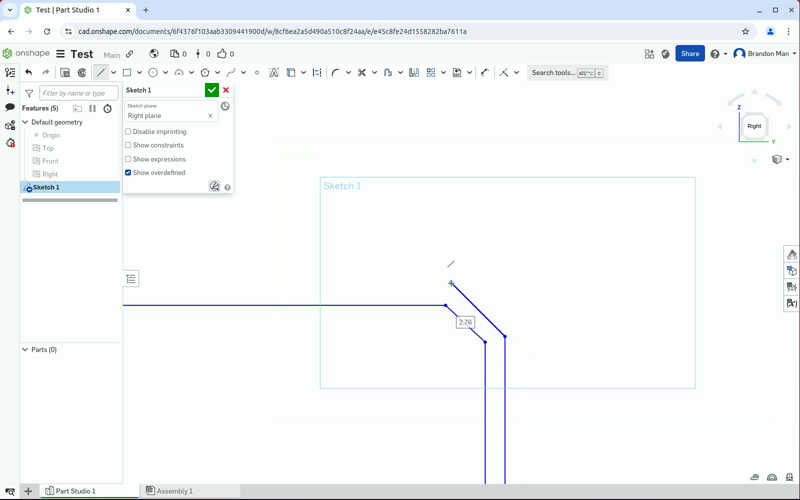
scroll(-6)
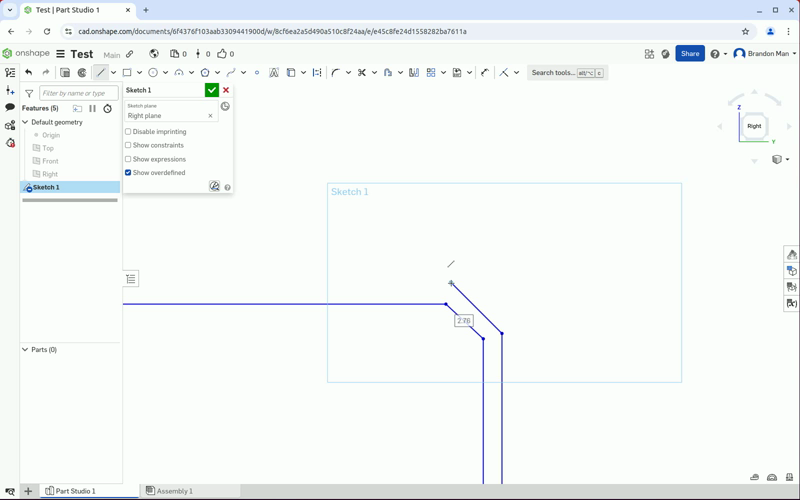
scroll(-6)
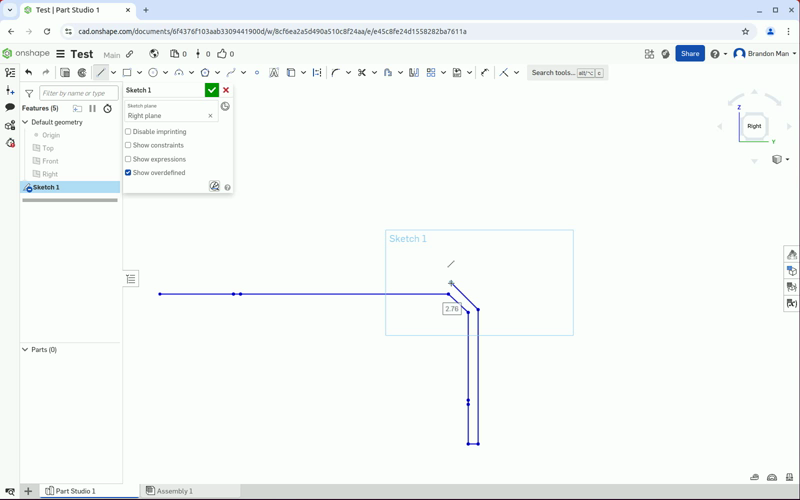
scroll(-6)
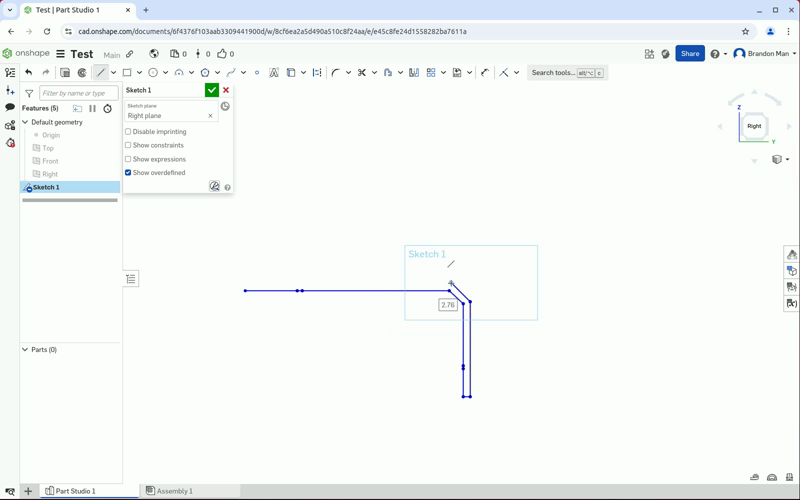
scroll(-6)
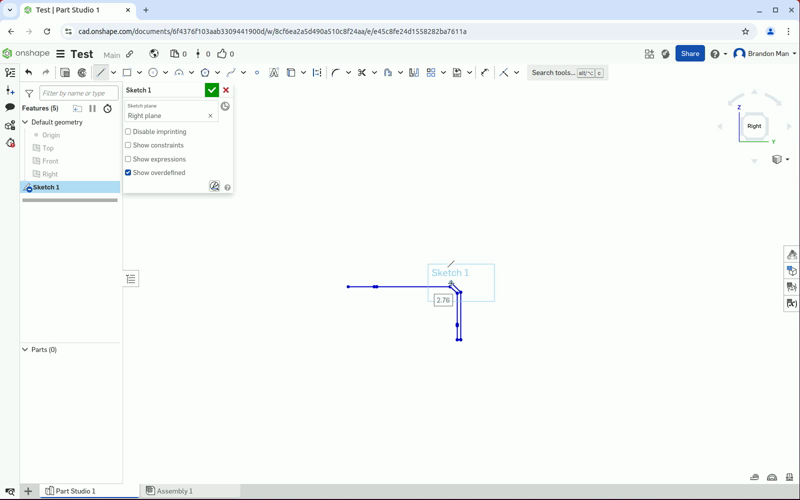
key_up(shift)
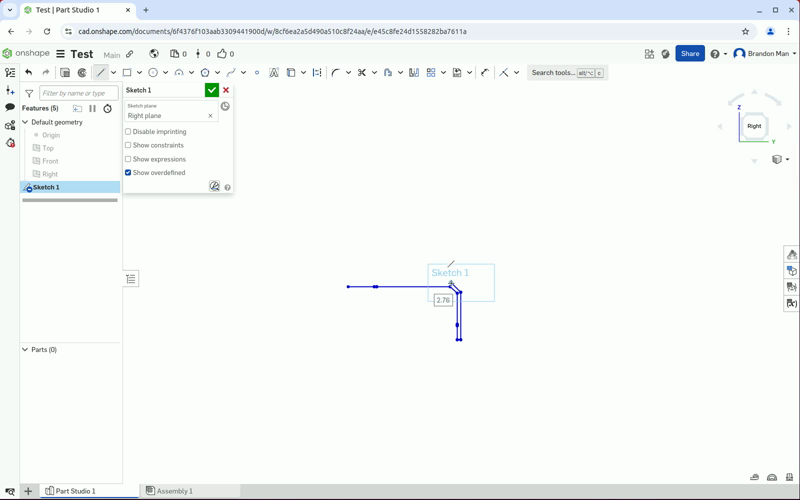
key_down(shift)
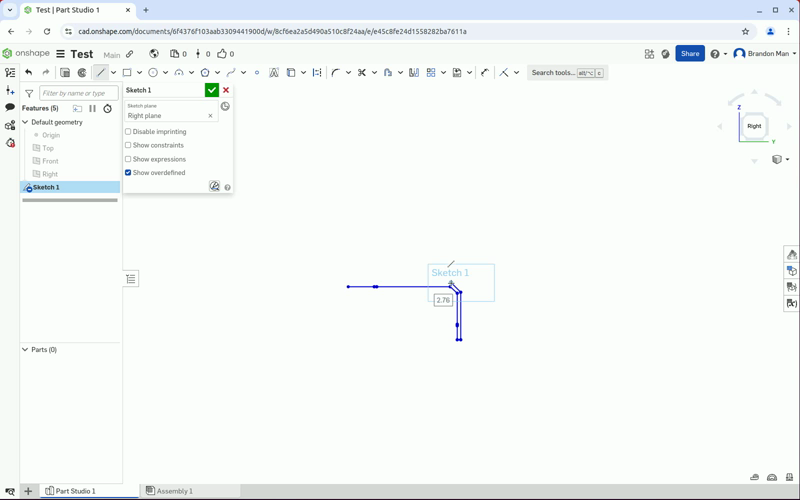
mouse_move(348, 282)
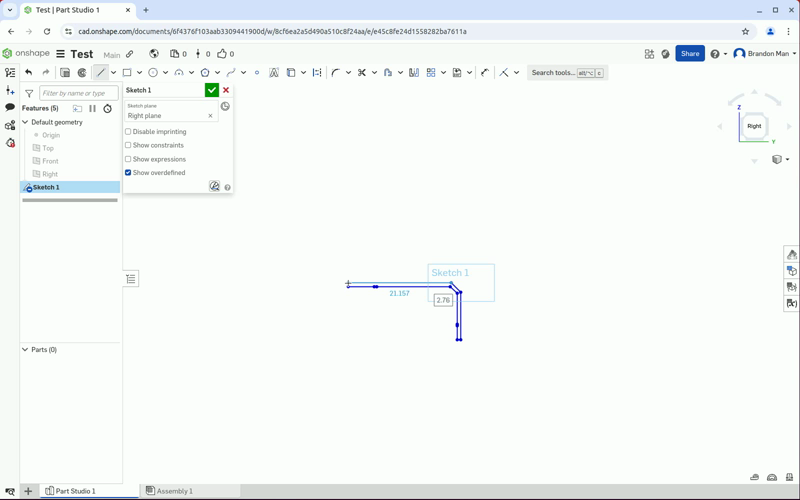
scroll(6)
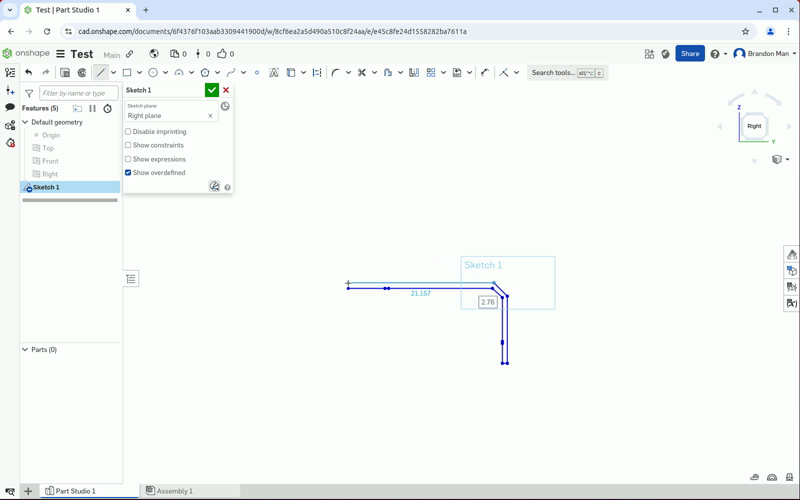
scroll(6)
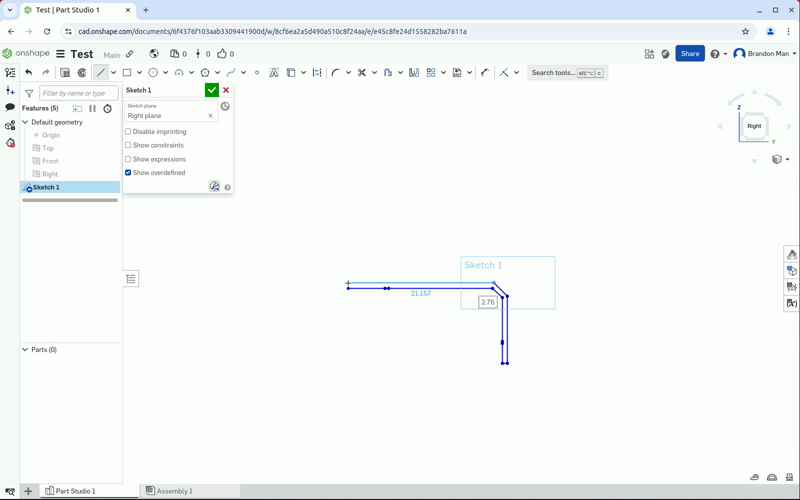
scroll(6)
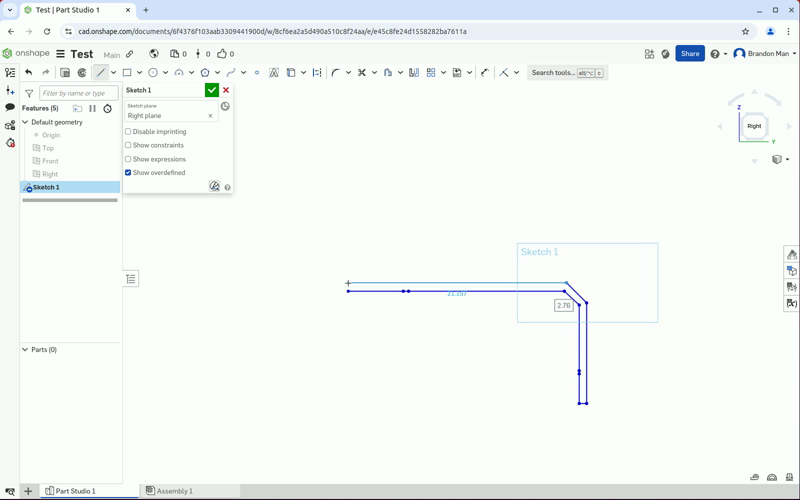
scroll(6)
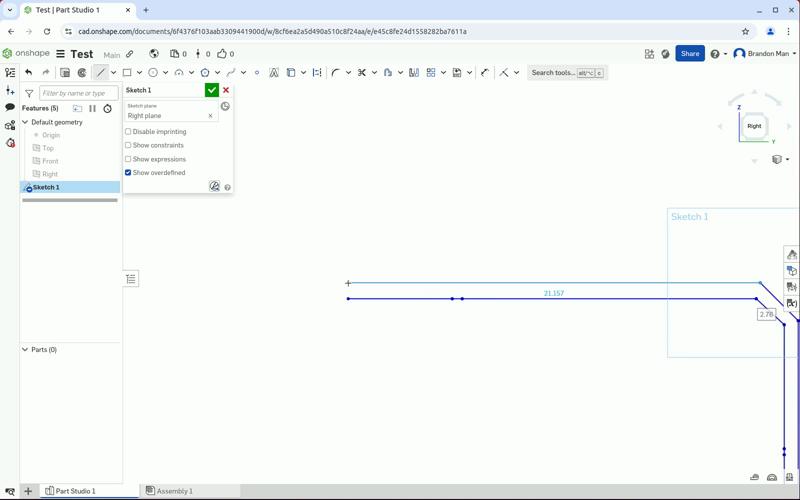
scroll(6)
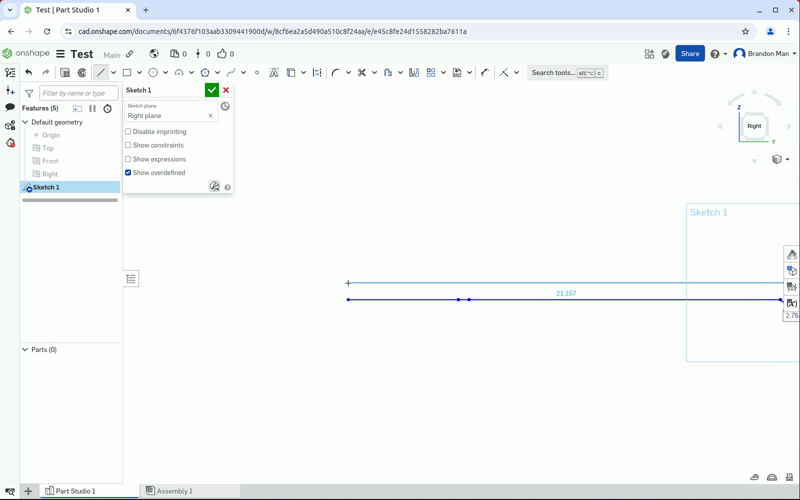
scroll(6)
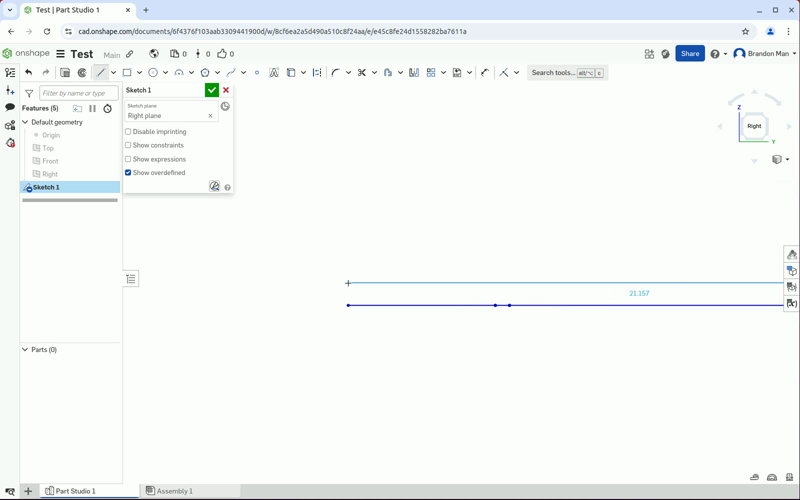
scroll(6)
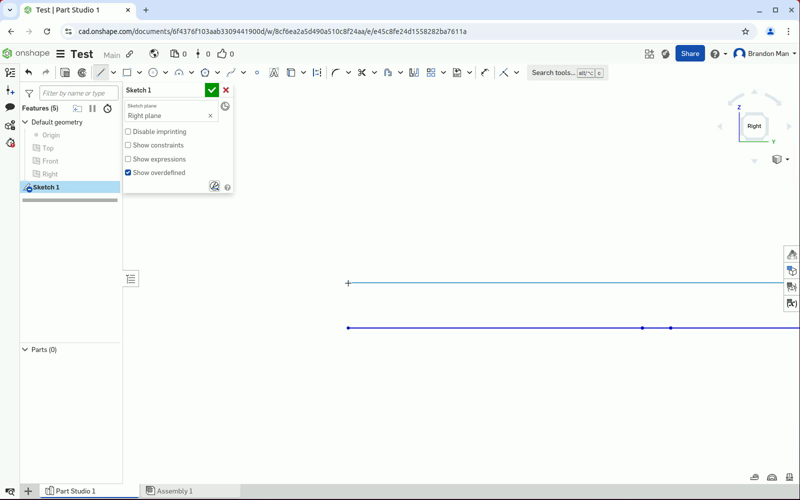
click(348, 282)
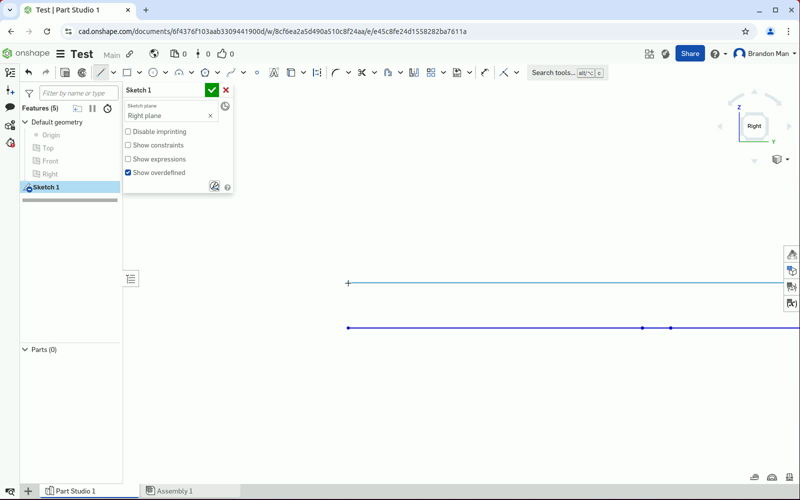
scroll(-6)
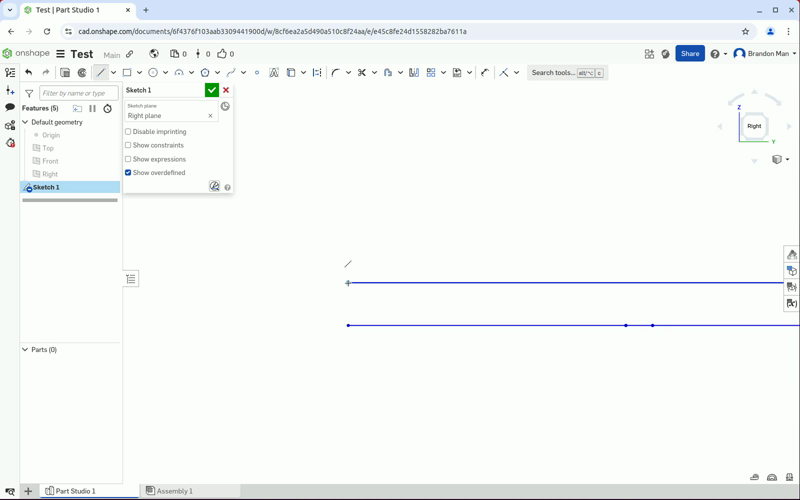
scroll(-6)
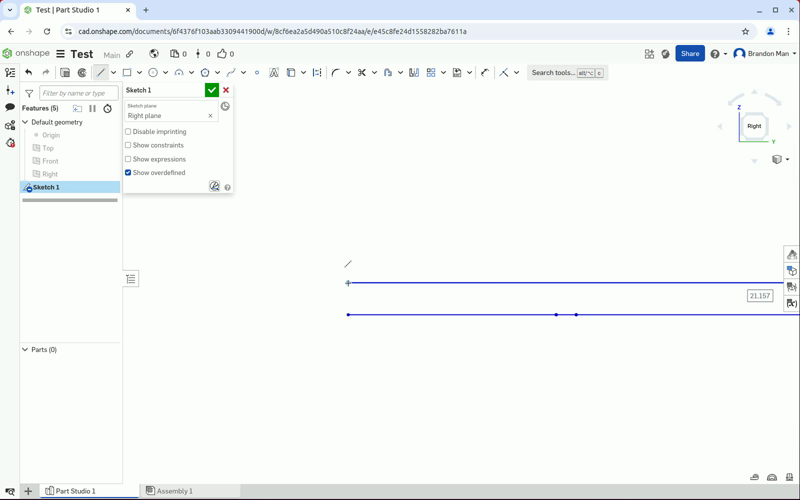
scroll(-6)
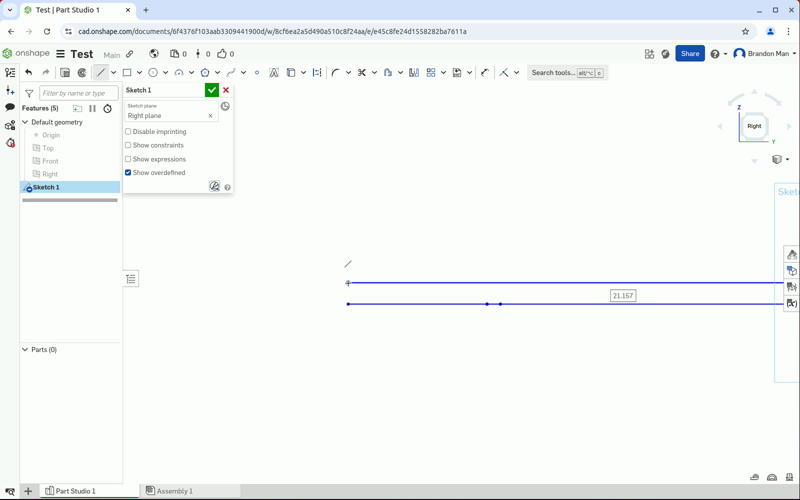
scroll(-6)
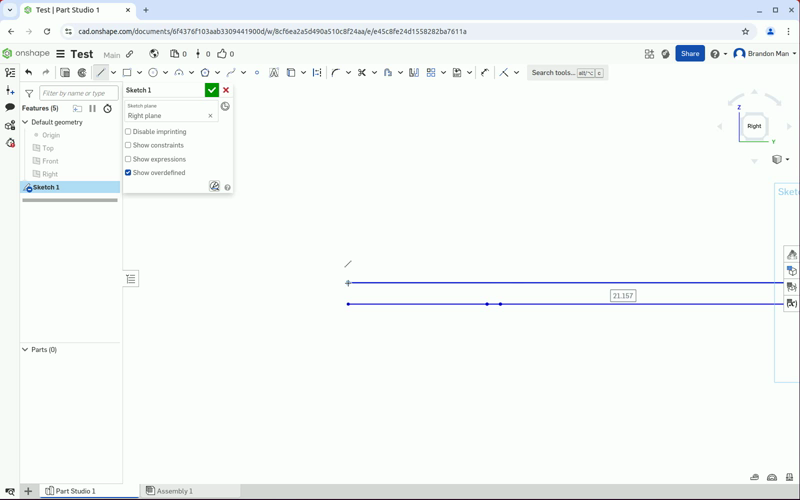
scroll(-6)
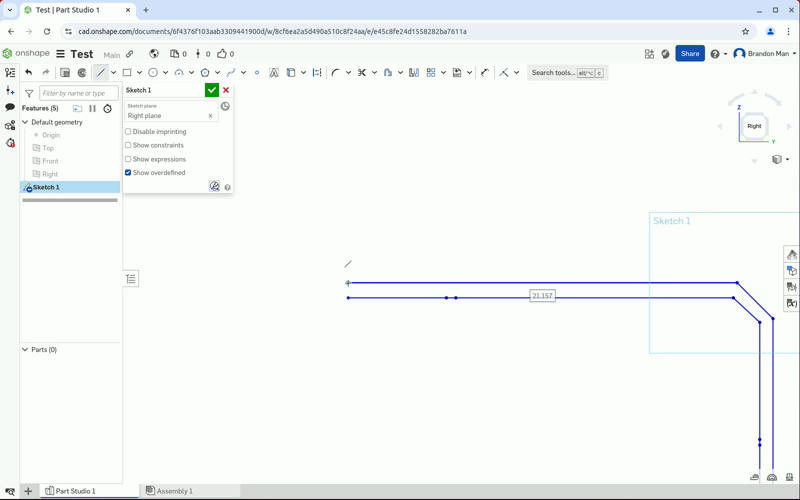
scroll(-6)
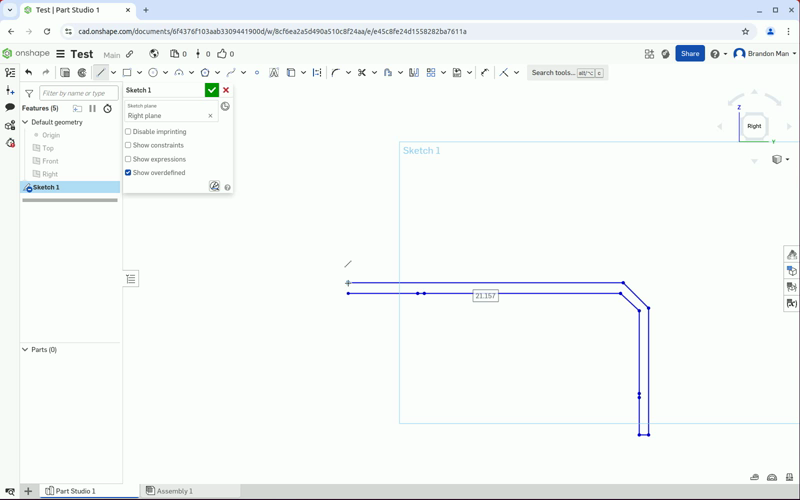
scroll(-6)
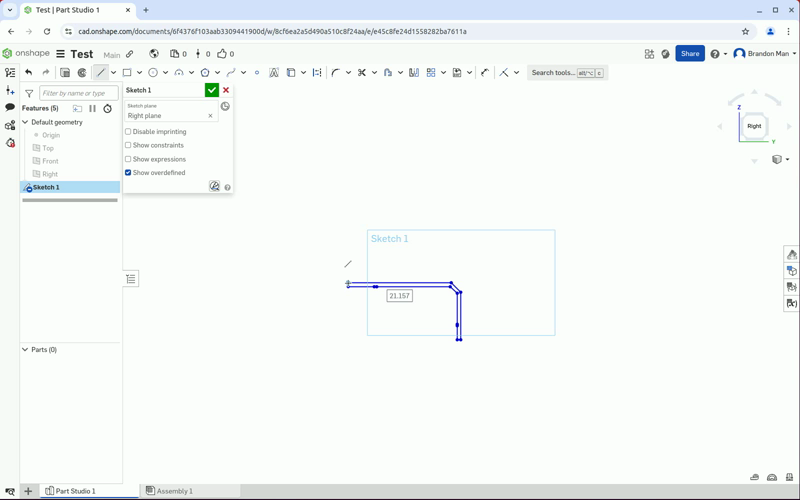
key_up(shift)
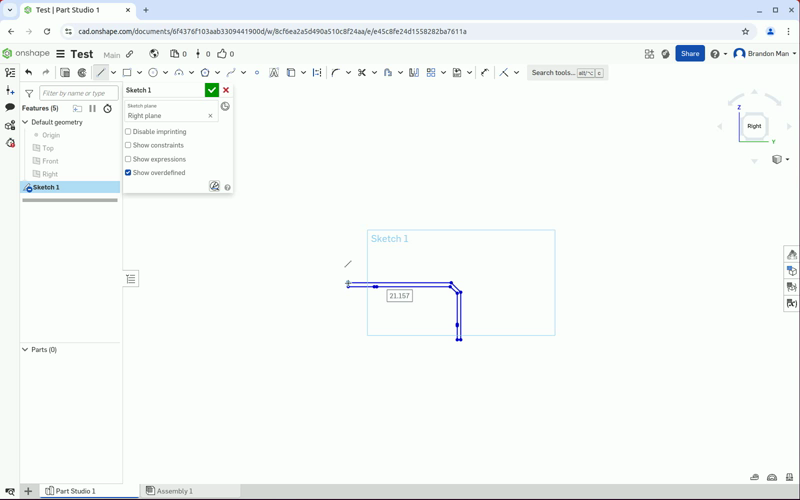
mouse_move(378, 282)
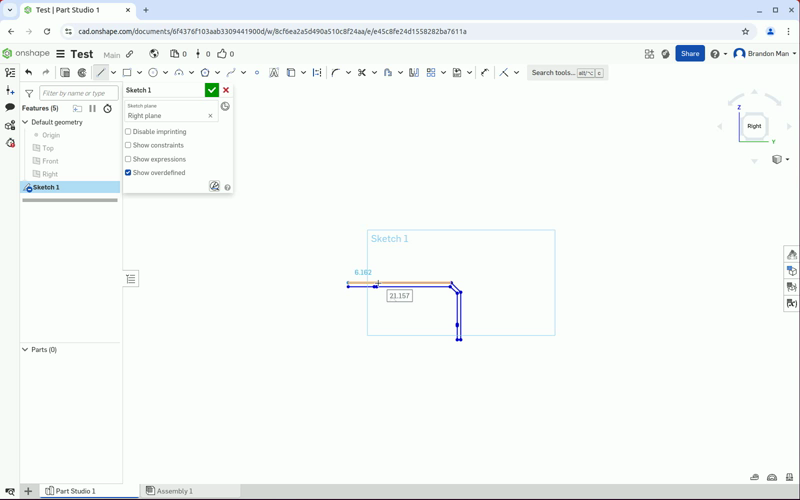
key_down(shift)
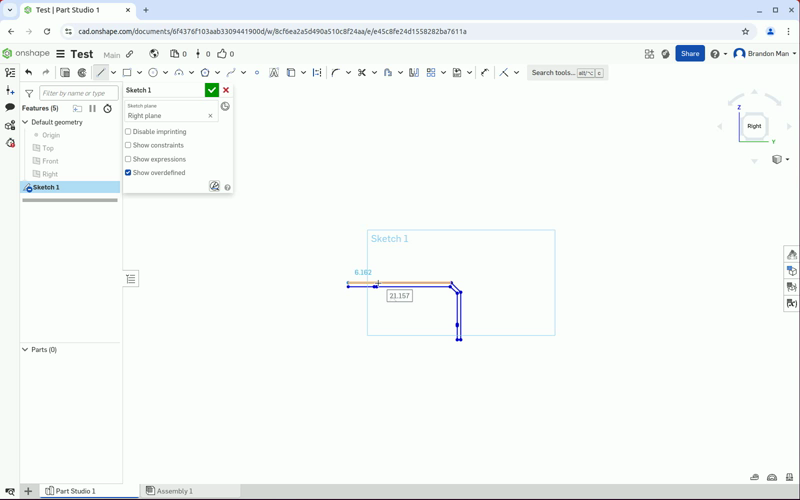
mouse_move(348, 286)
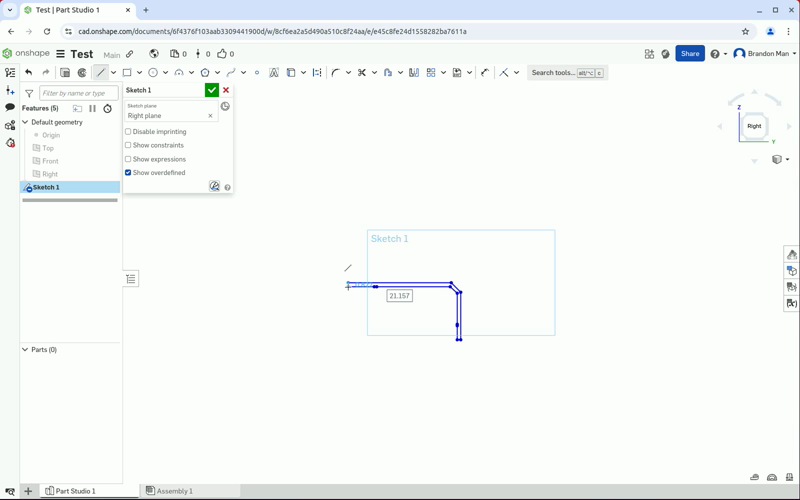
scroll(6)
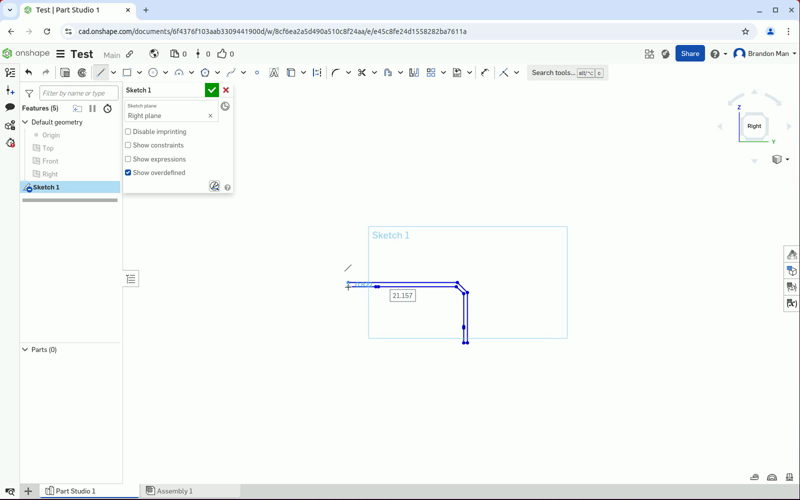
scroll(6)
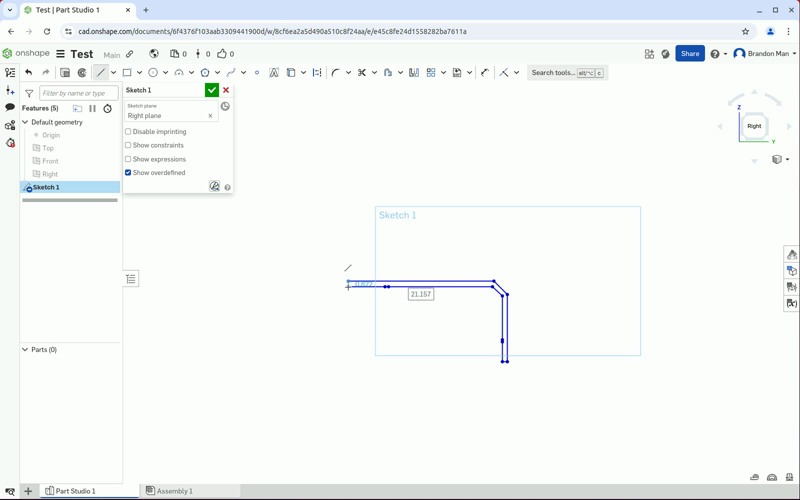
scroll(6)
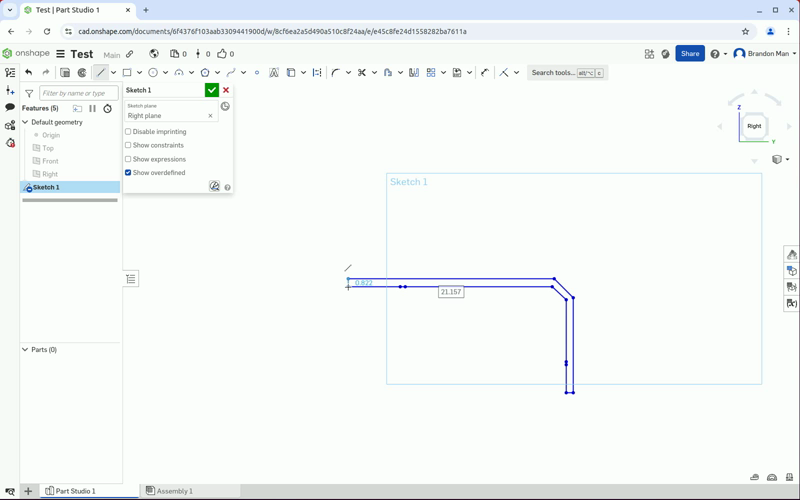
scroll(6)
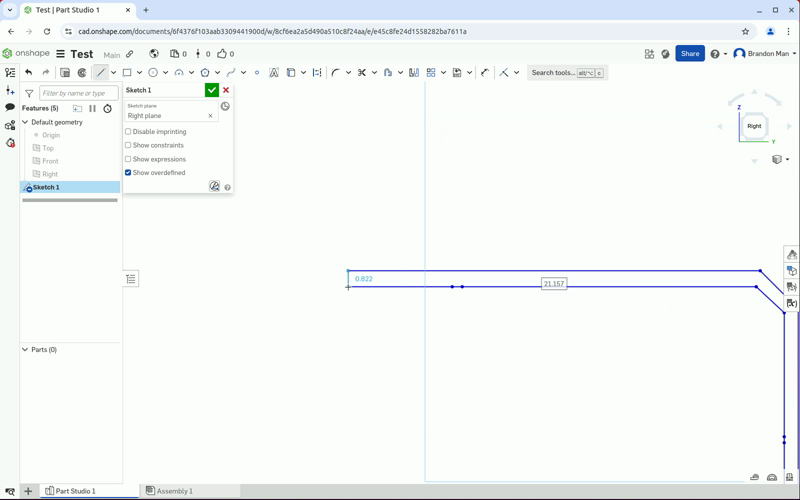
scroll(6)
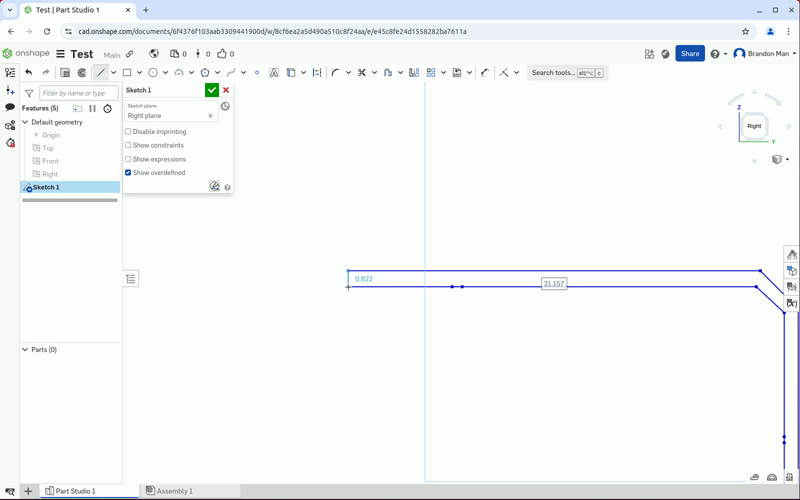
scroll(6)
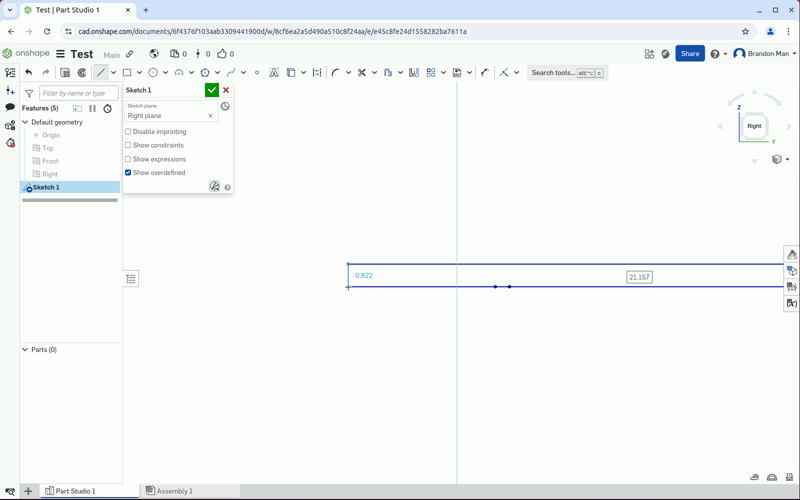
scroll(6)
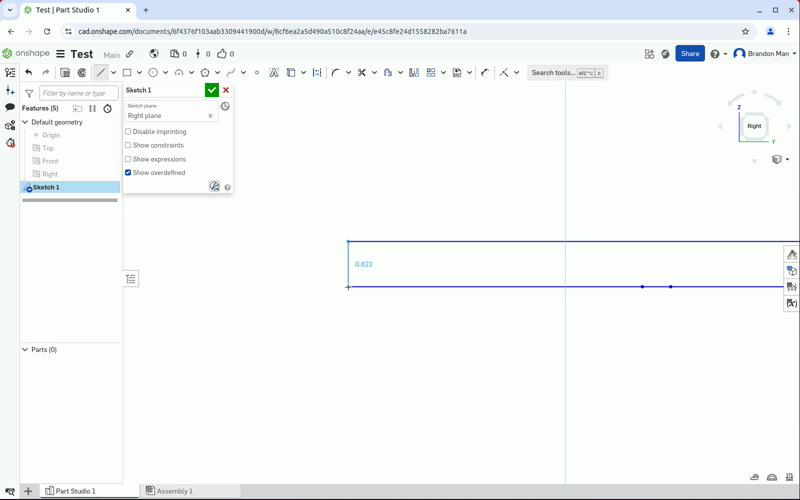
key_up(shift)
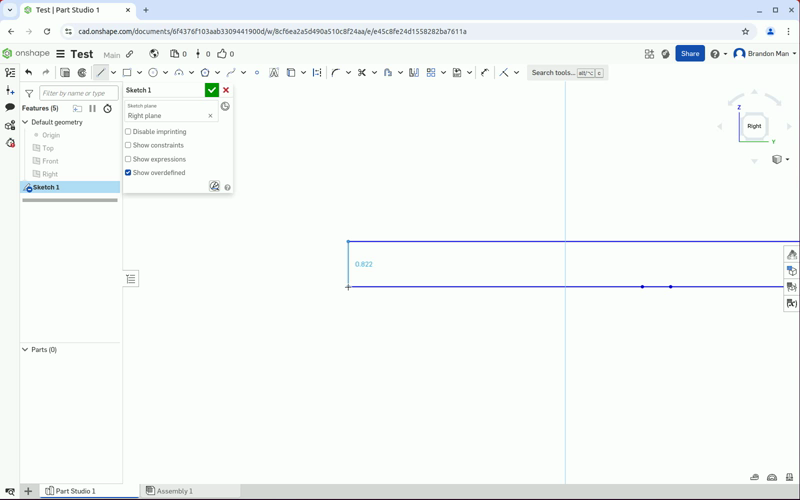
click(348, 286)
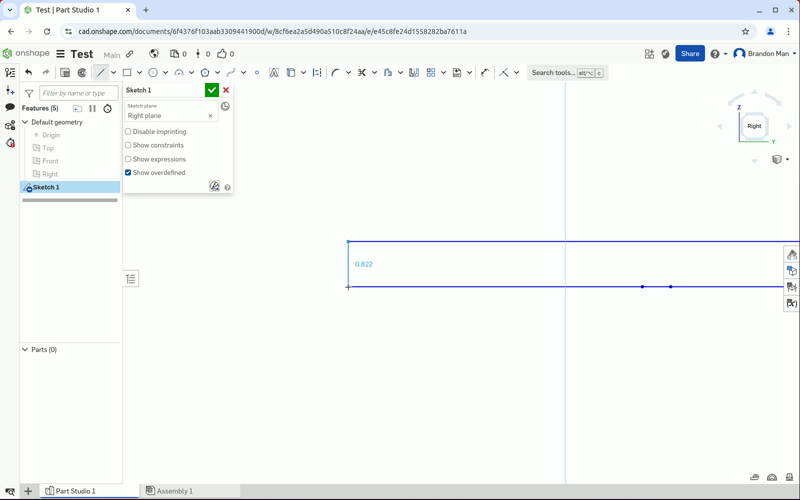
scroll(-6)
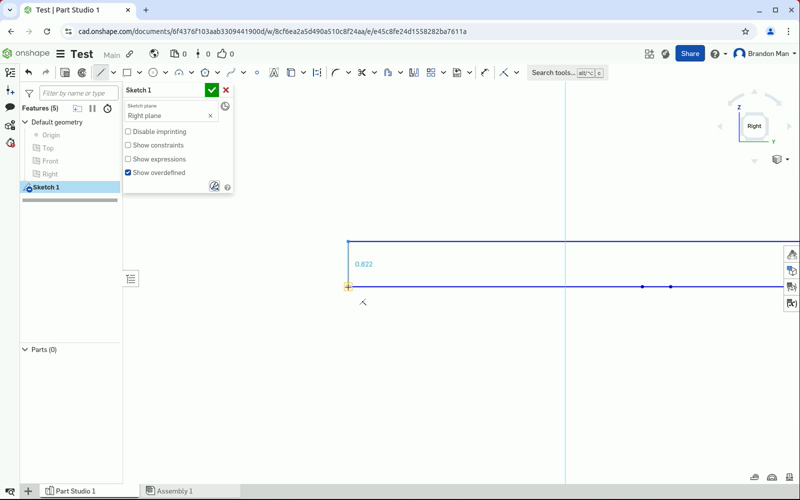
scroll(-6)
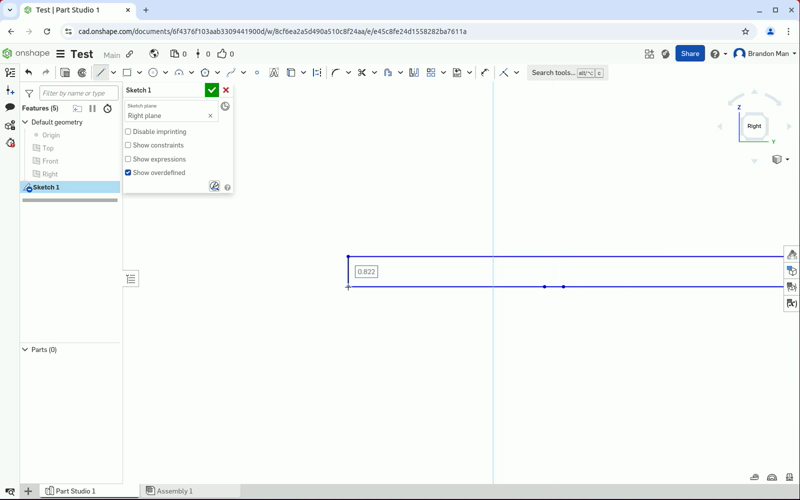
scroll(-6)
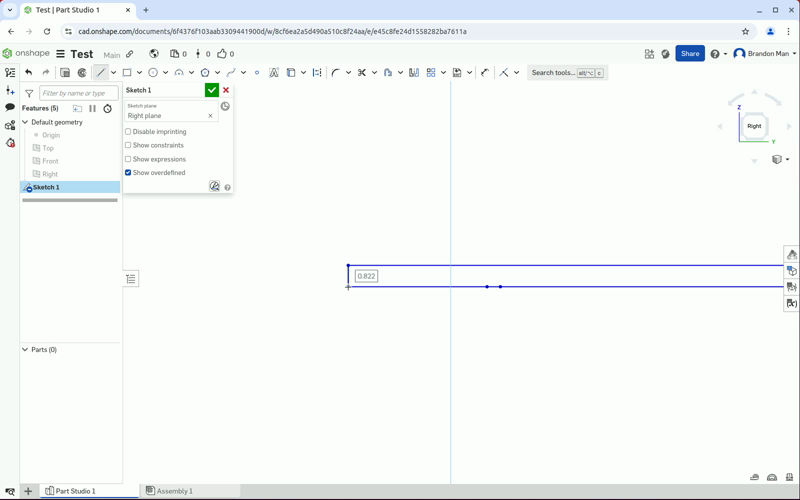
scroll(-6)
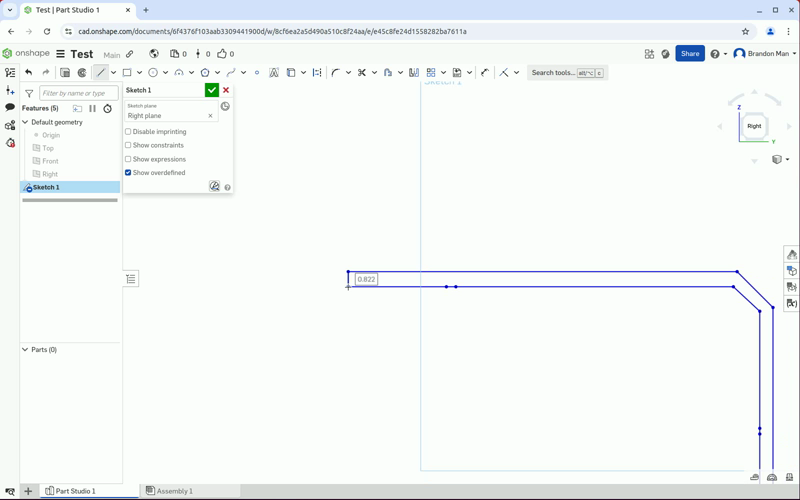
scroll(-6)
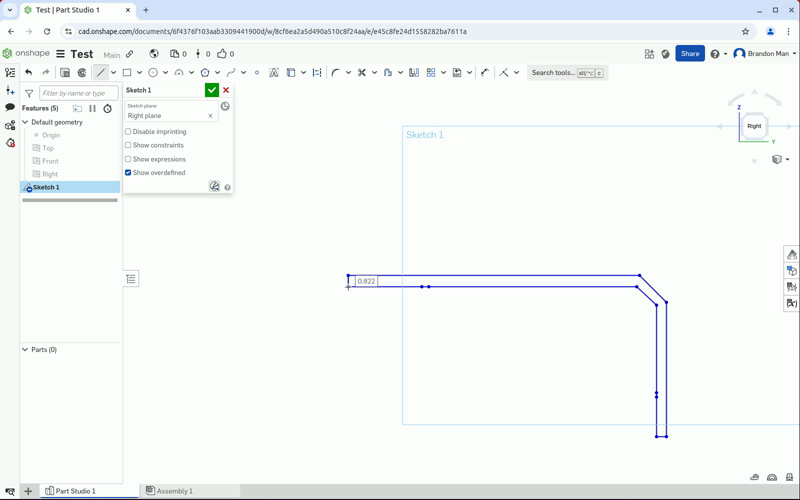
scroll(-6)
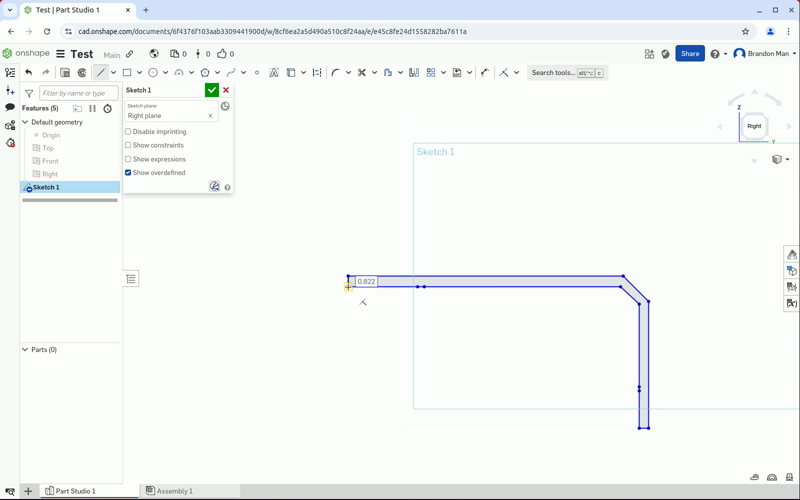
scroll(-6)
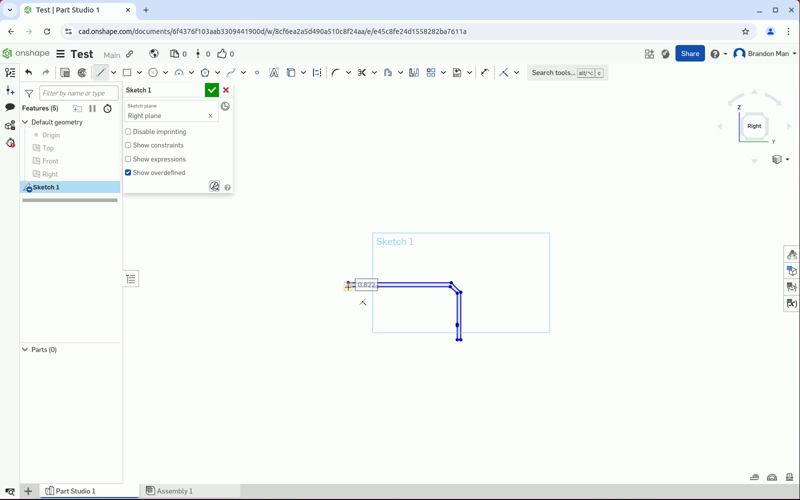
key(esc)
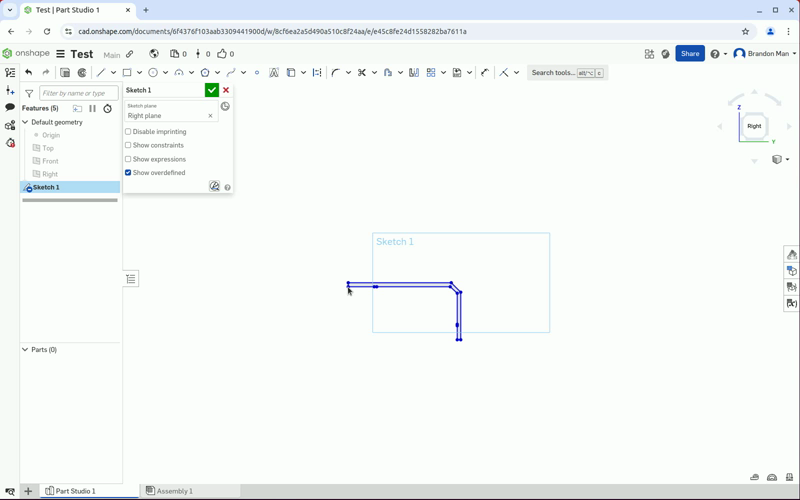
mouse_move(382, 285)
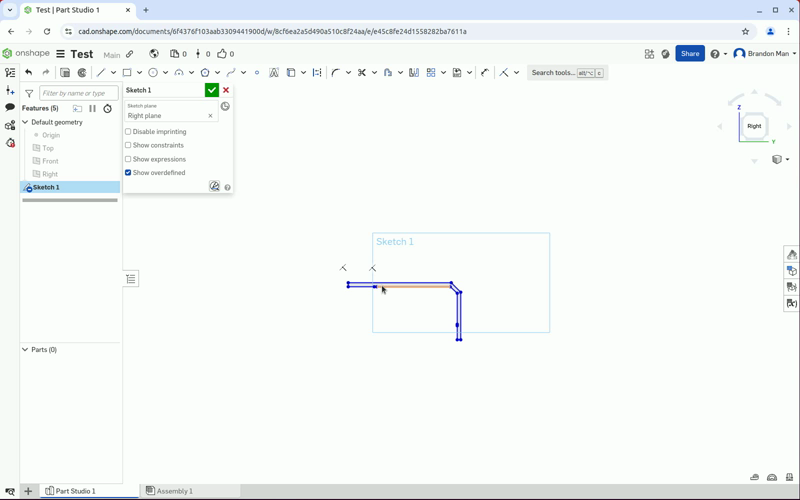
scroll(6)
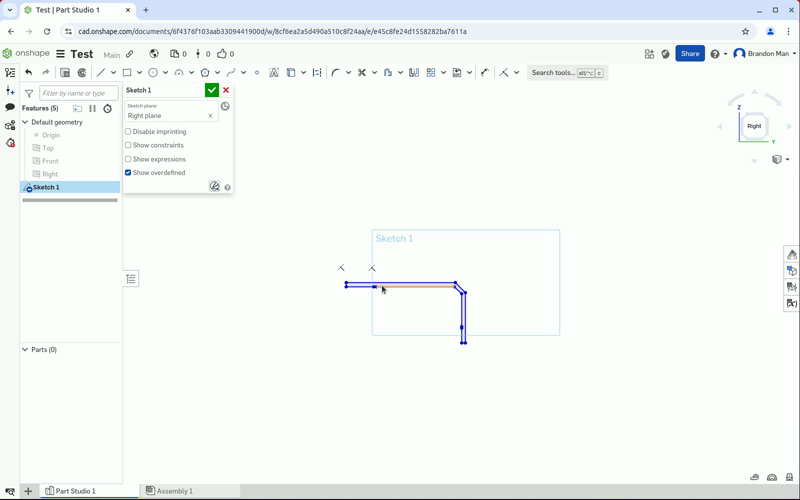
scroll(6)
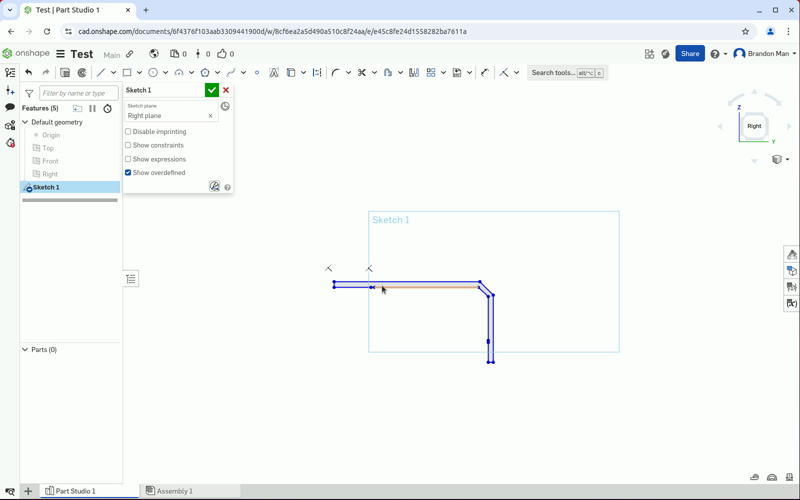
scroll(6)
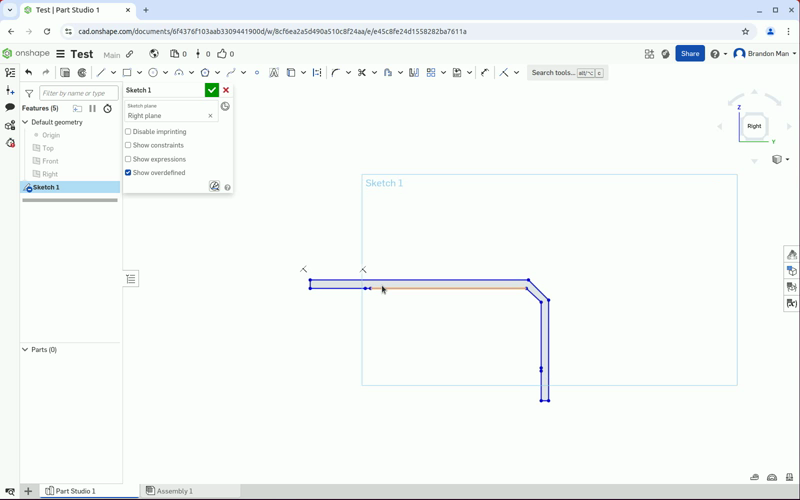
scroll(6)
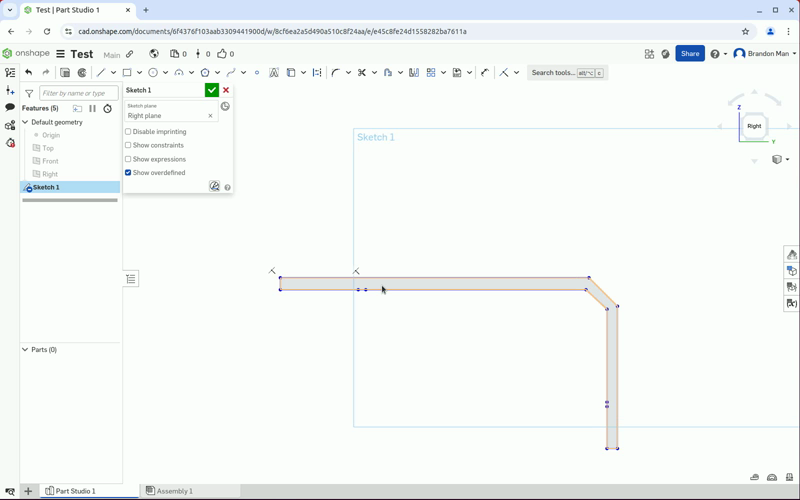
scroll(6)
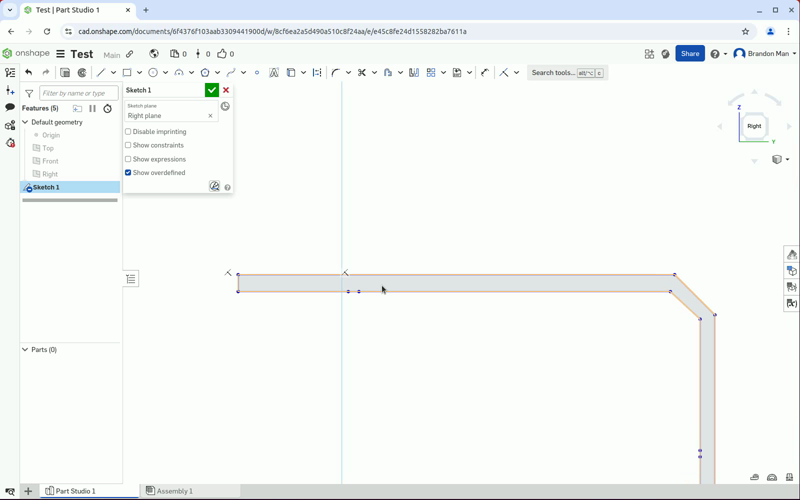
scroll(6)
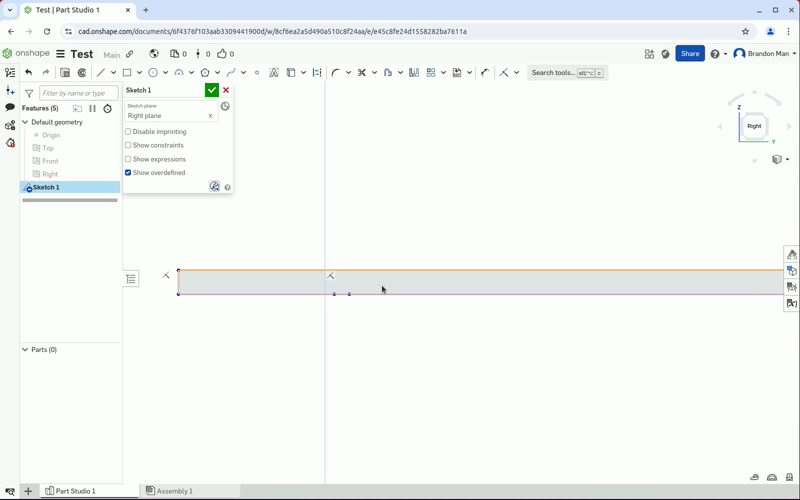
scroll(6)
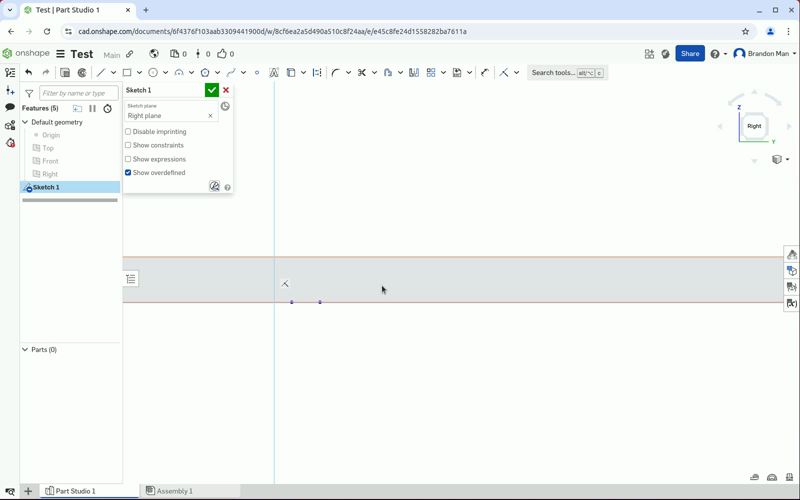
click(382, 285)
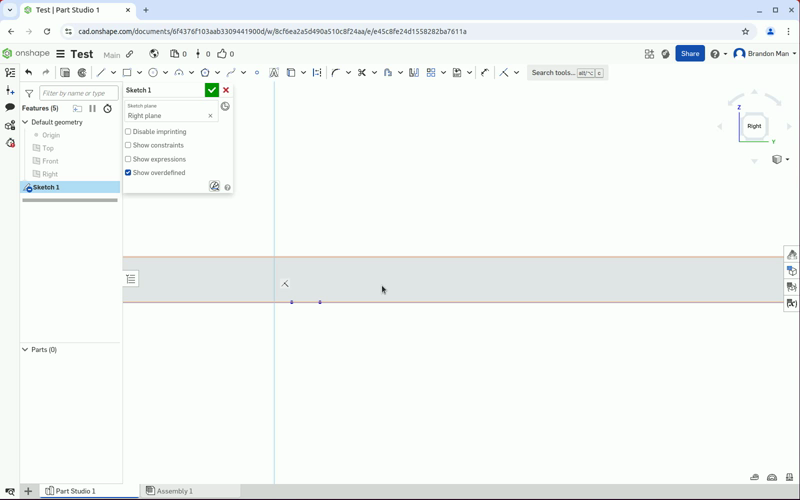
scroll(-6)
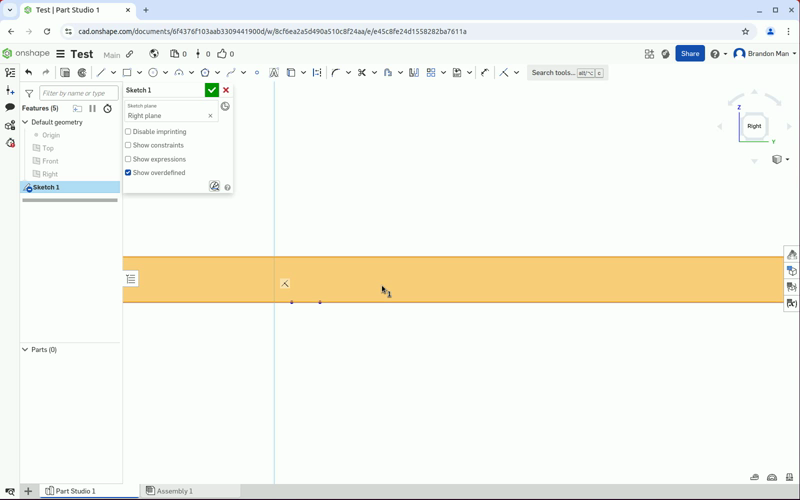
scroll(-6)
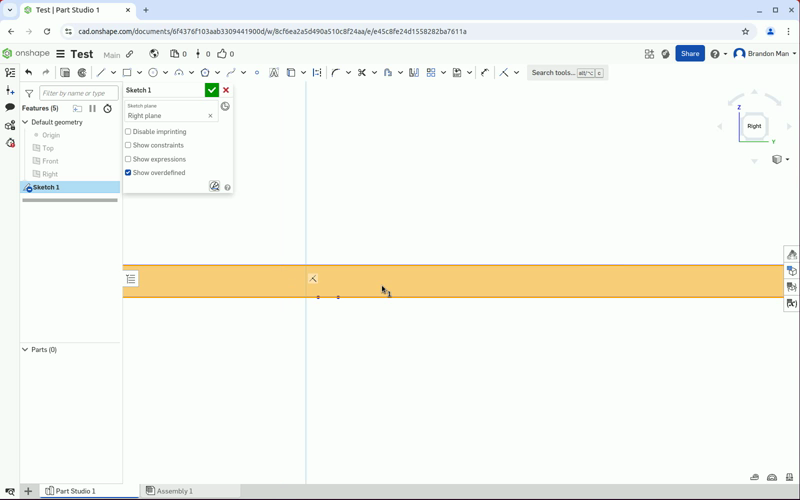
scroll(-6)
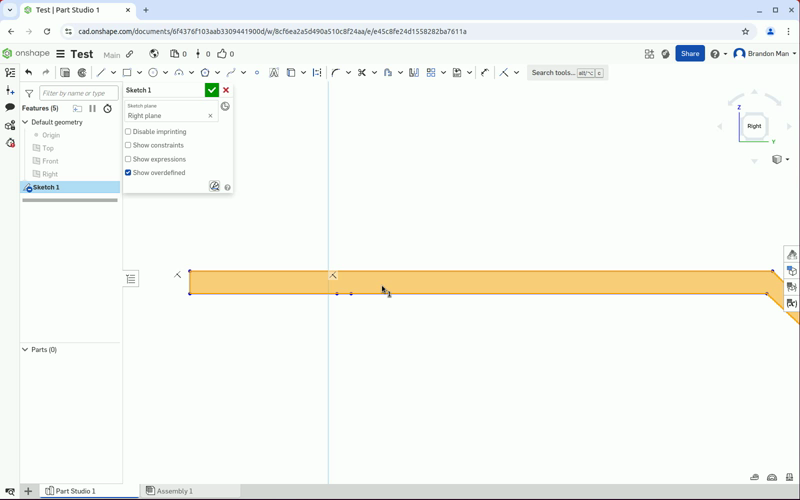
scroll(-6)
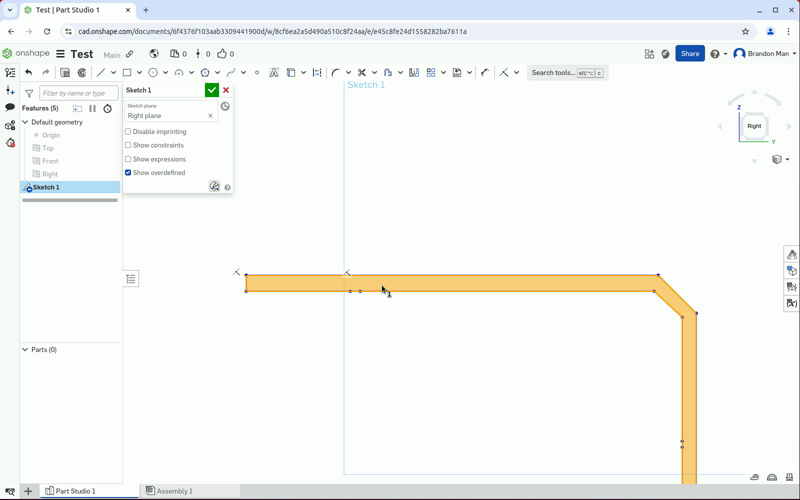
scroll(-6)
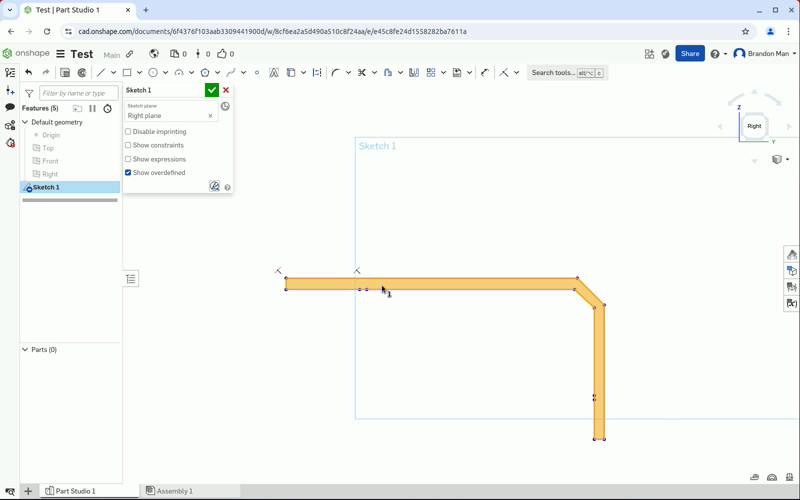
scroll(-6)
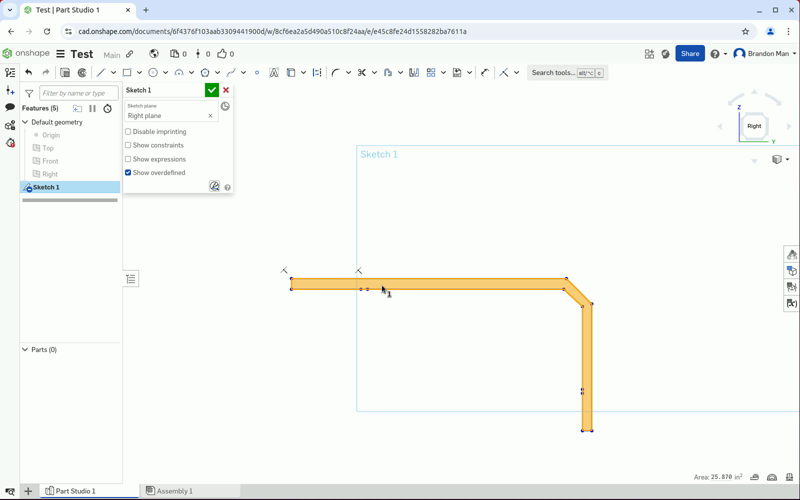
scroll(-6)
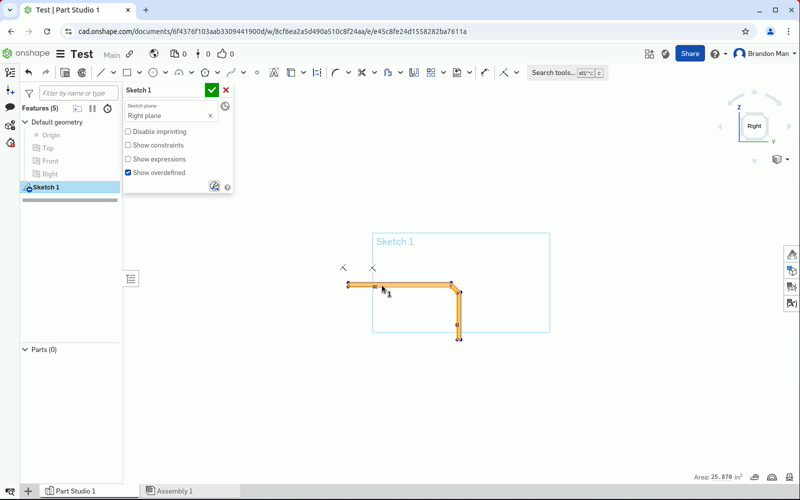
mouse_move(73, 352)
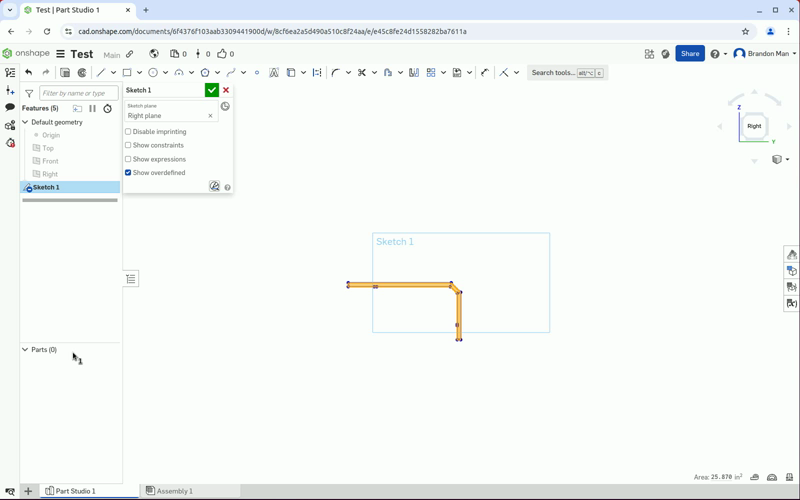
key(shift+y)
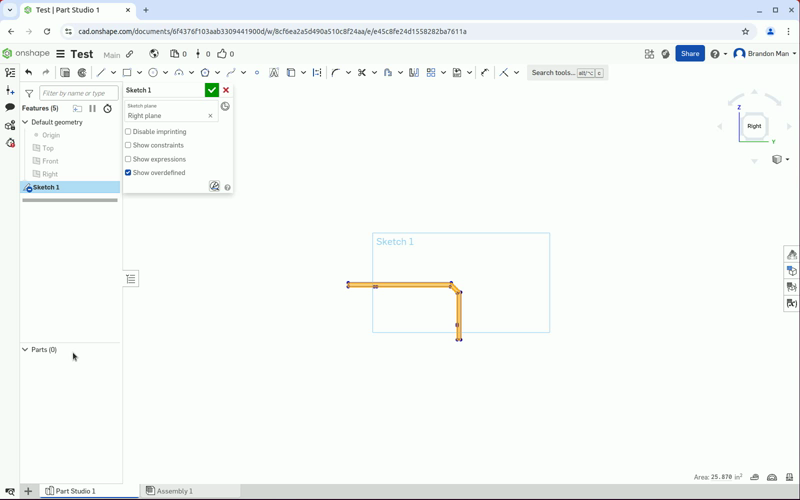
key(shift+e)
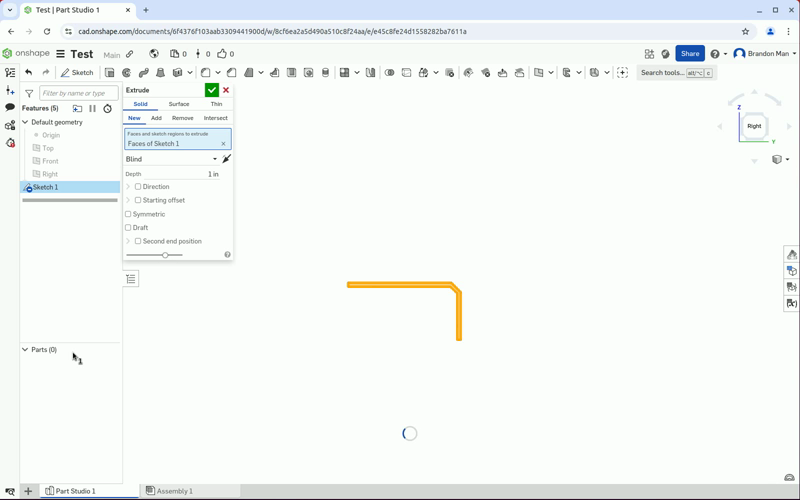
mouse_move(143, 106)
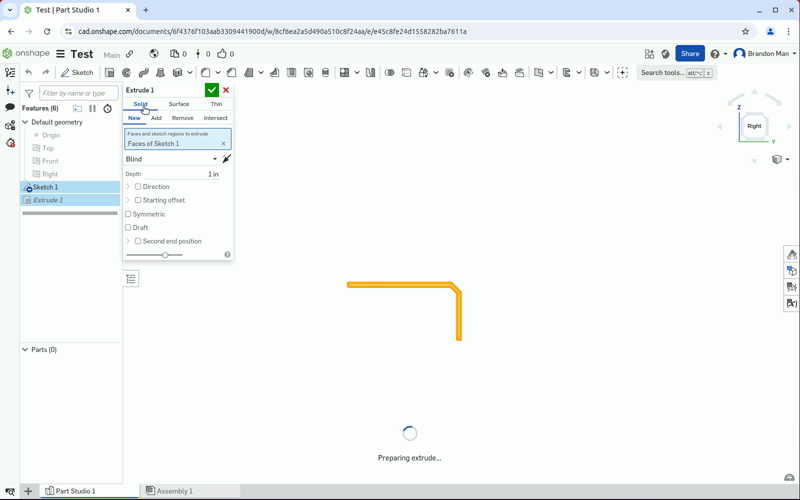
click(143, 106)
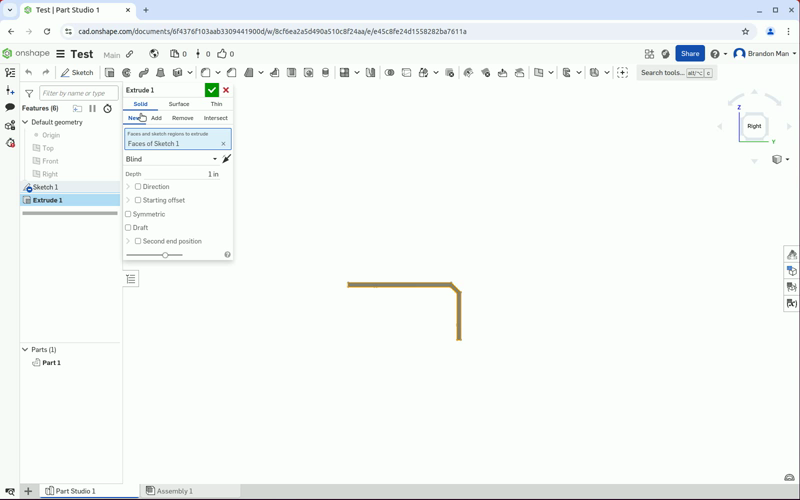
mouse_move(137, 120)
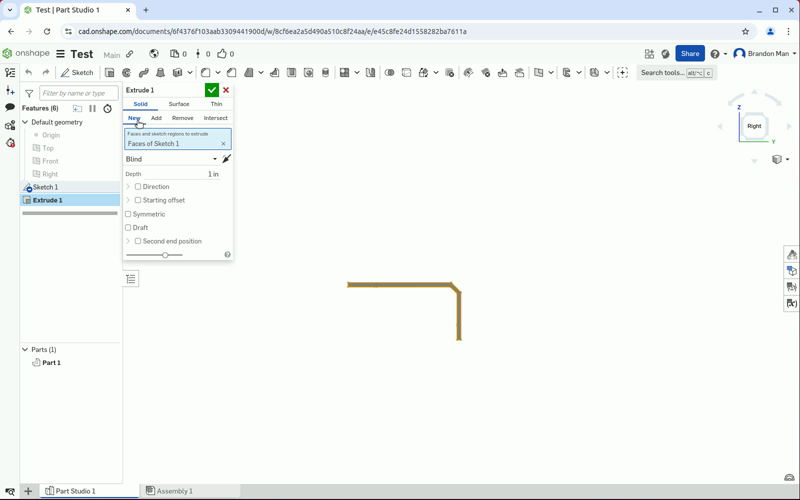
click(137, 120)
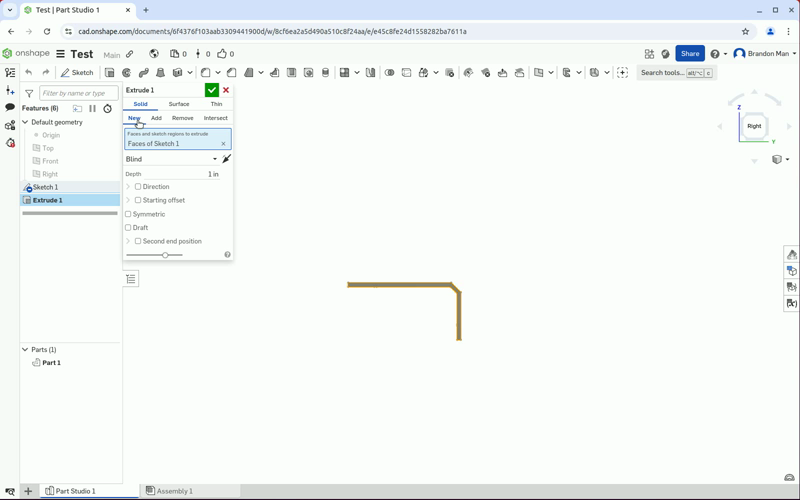
key(tab, 4)
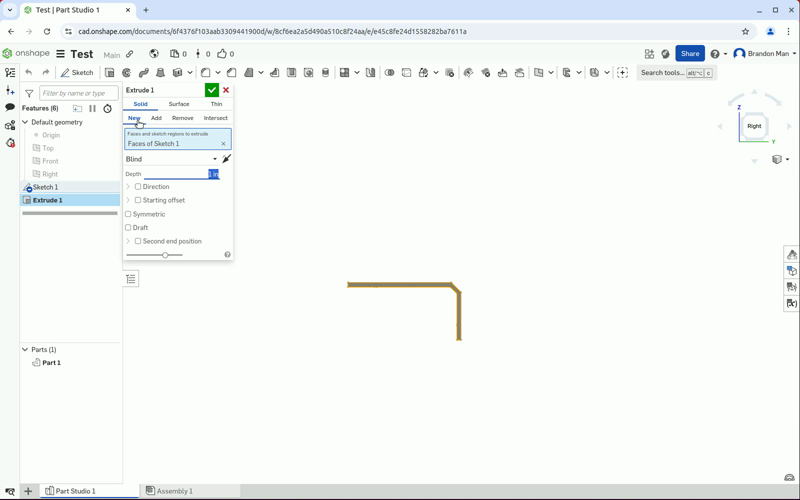
text(-0.963)
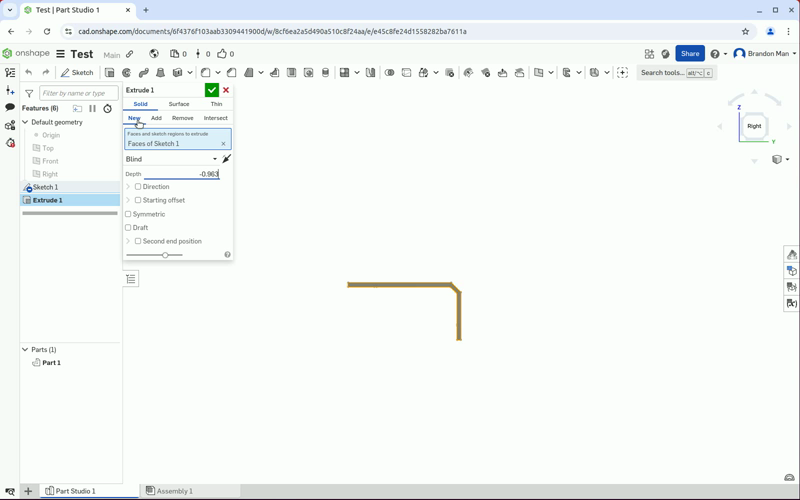
key(enter)
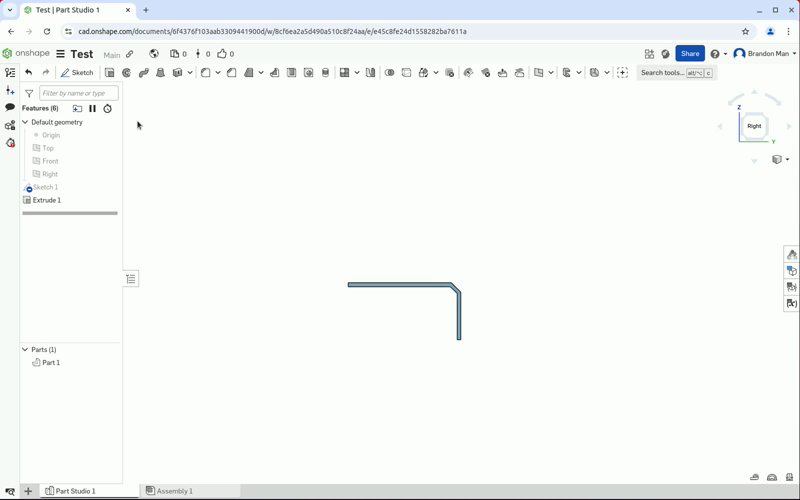
key(shift+h)
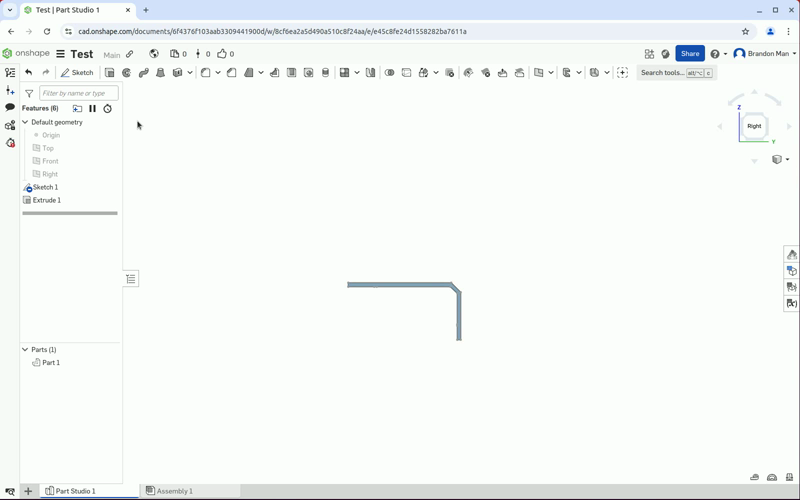
key(shift+h)
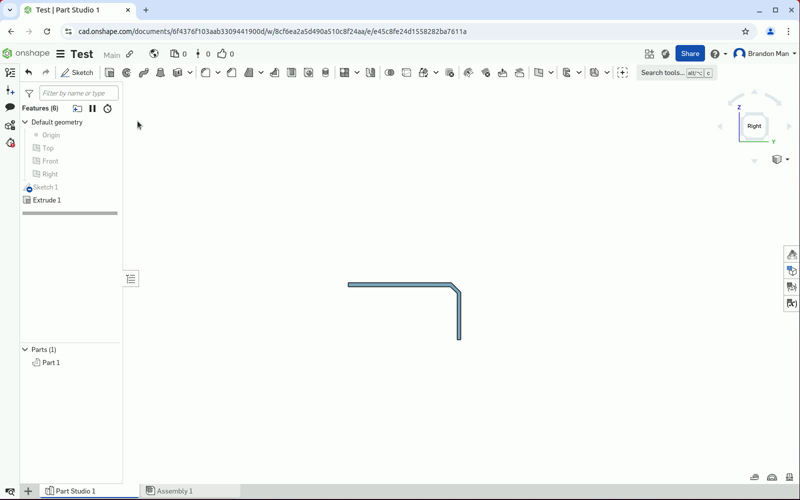
mouse_move(73, 189)
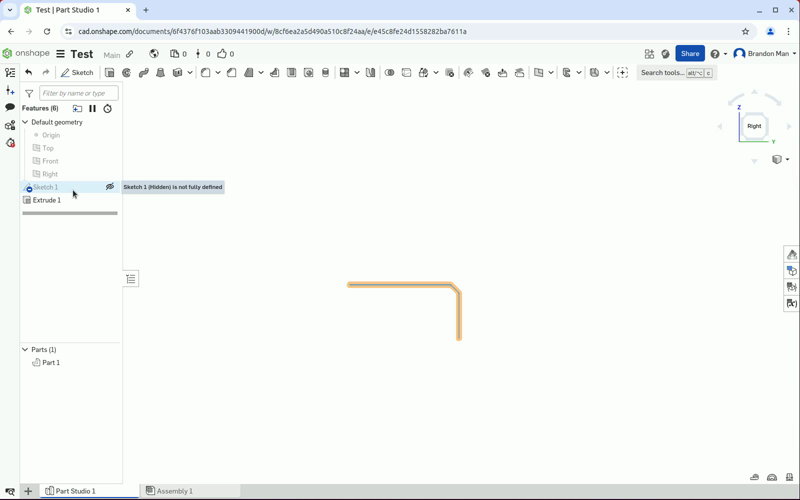
click(73, 189)
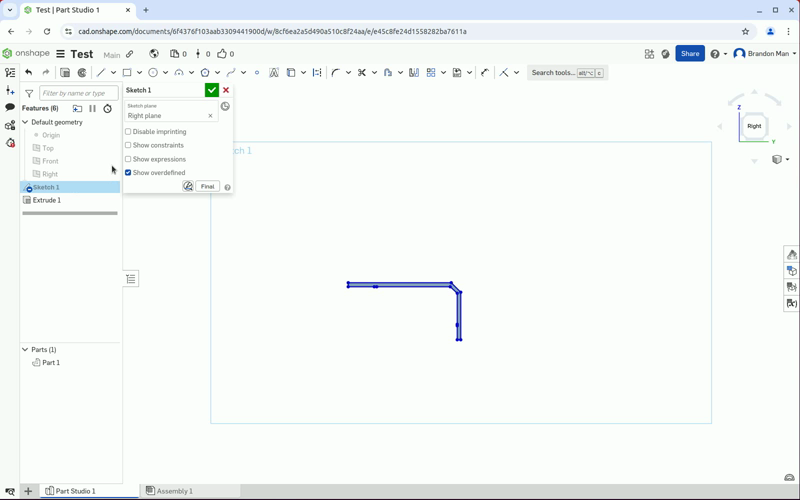
mouse_move(229, 92)
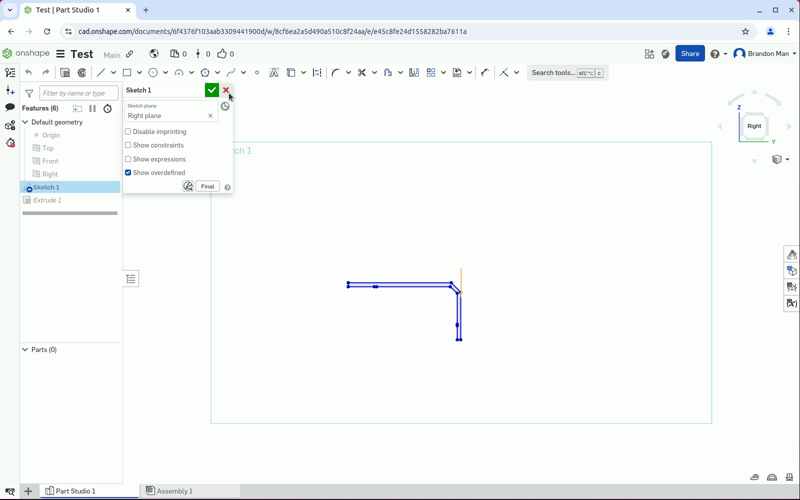
click(229, 92)
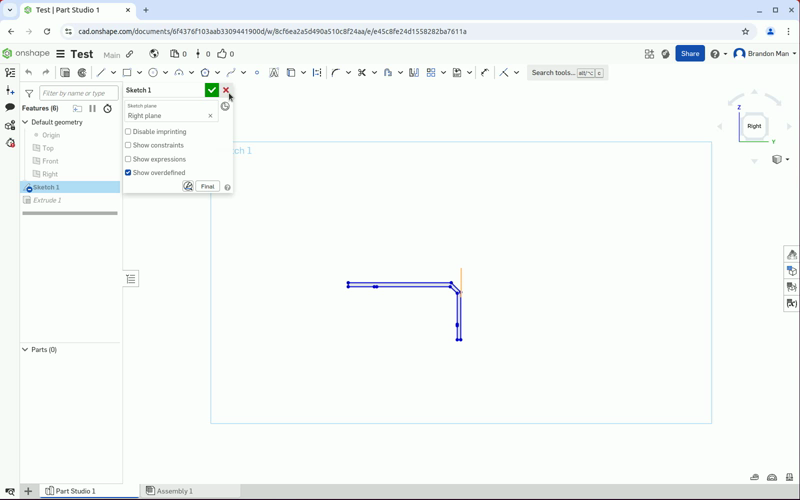
key(shift+s)
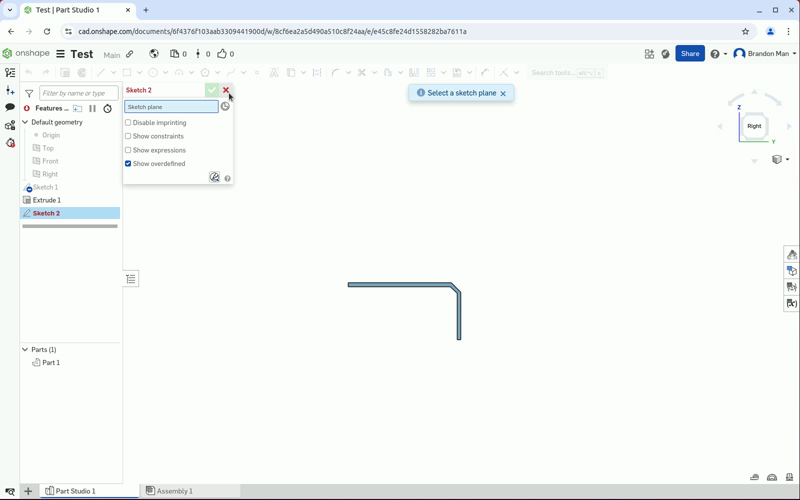
mouse_move(73, 176)
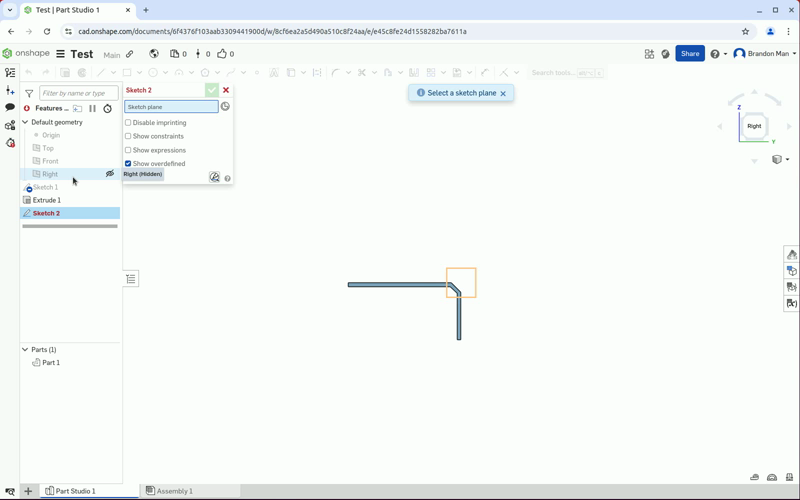
click(73, 176)
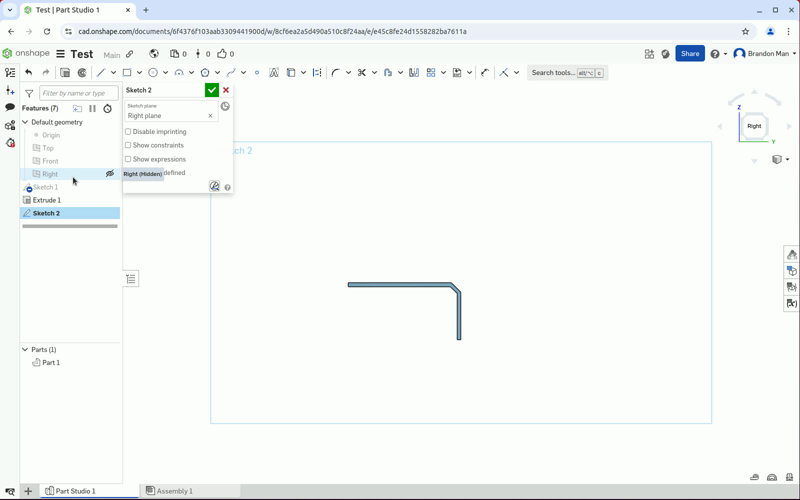
mouse_move(73, 352)
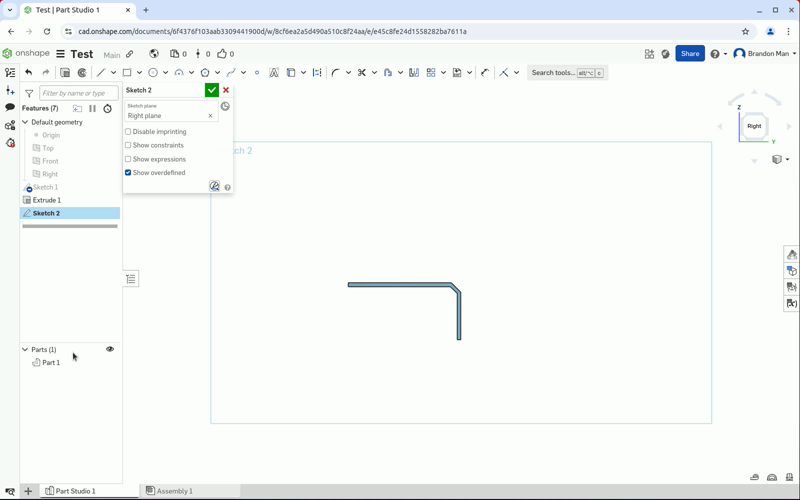
key(y)
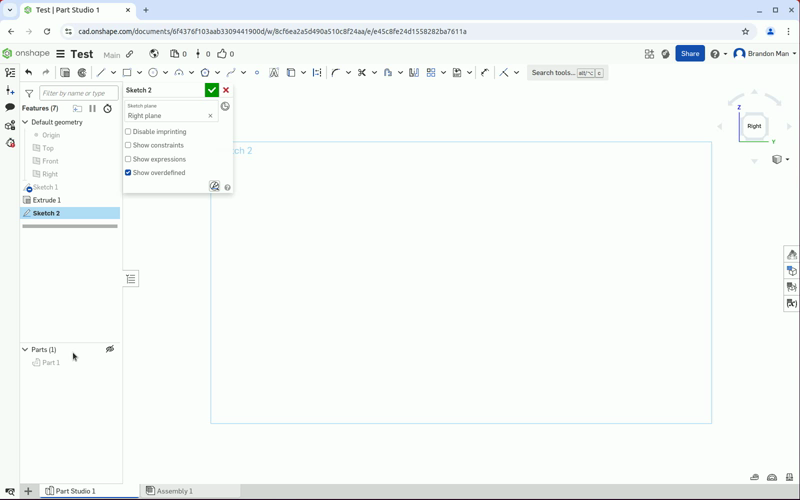
key(l)
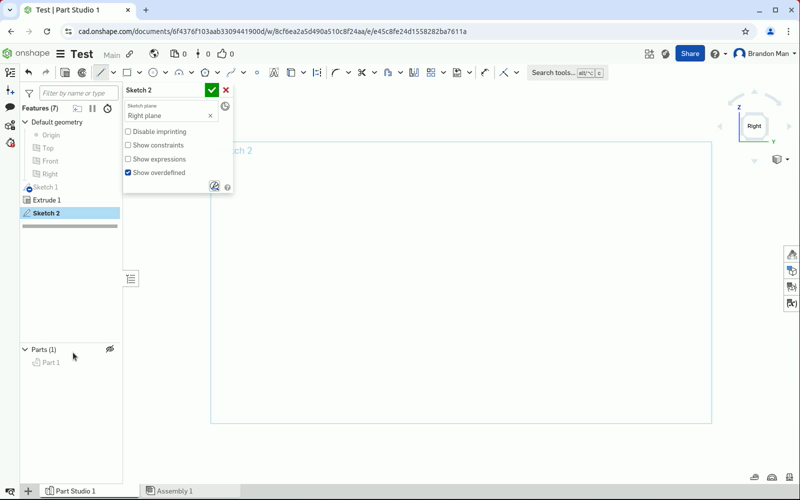
key_down(shift)
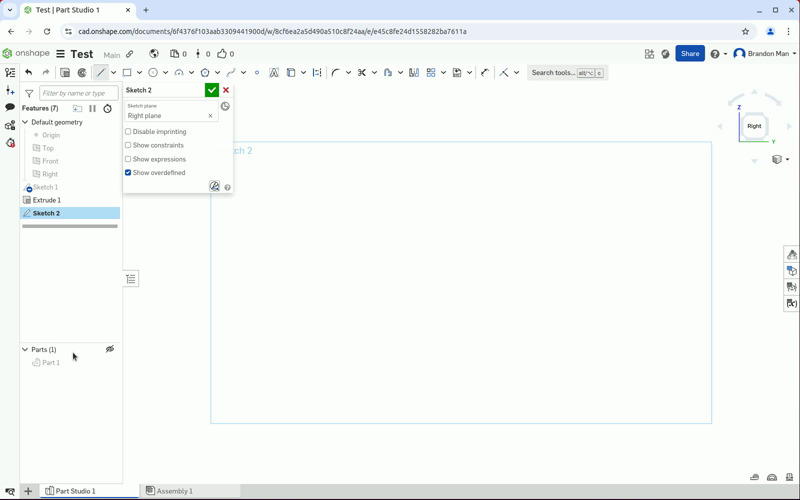
mouse_move(374, 286)
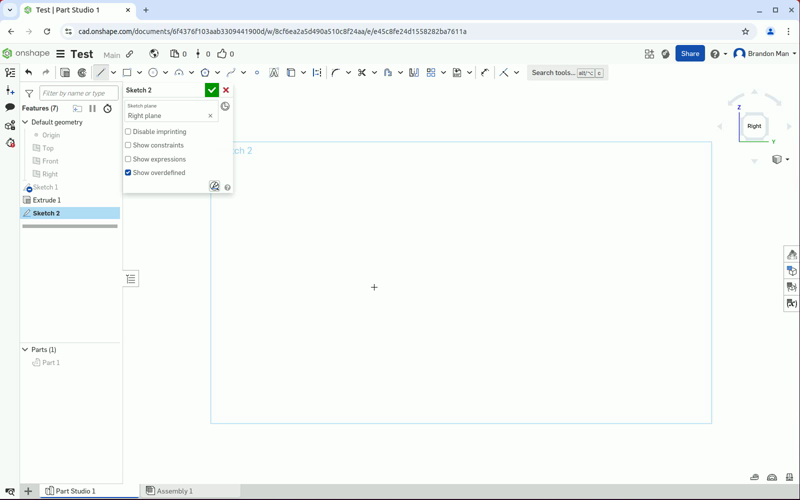
click(374, 286)
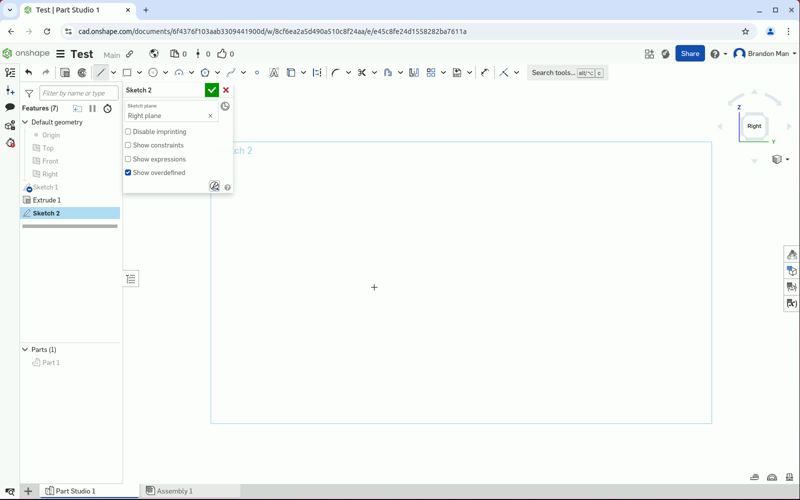
key_up(shift)
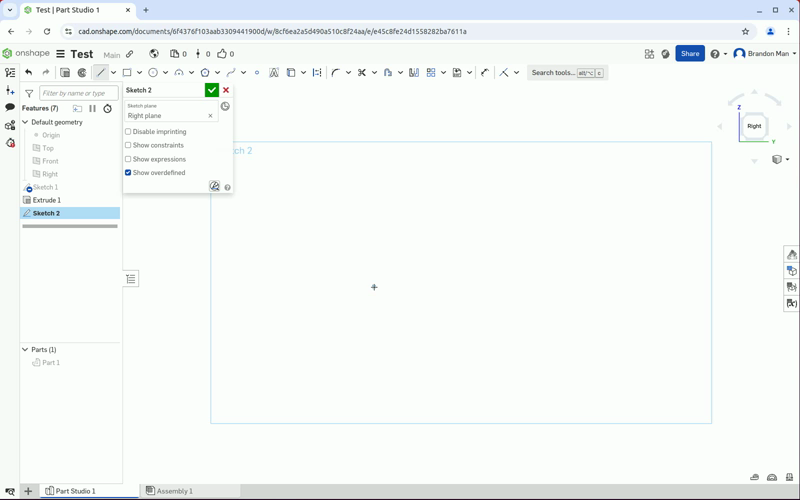
key_down(shift)
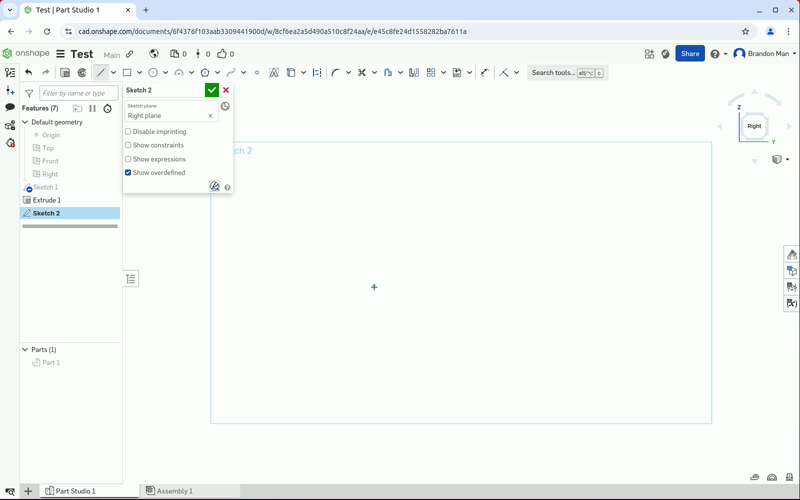
mouse_move(457, 324)
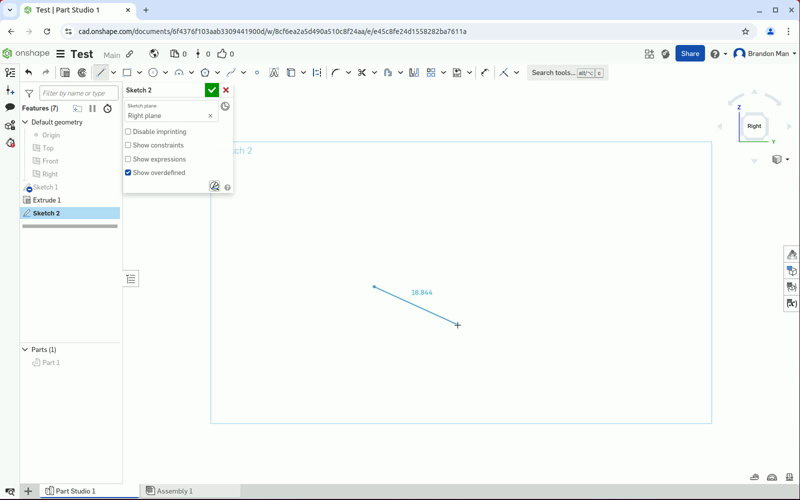
click(457, 324)
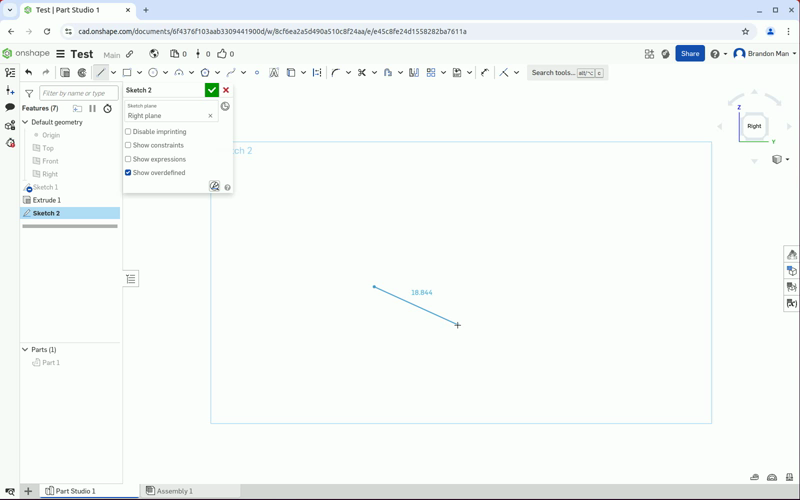
key_up(shift)
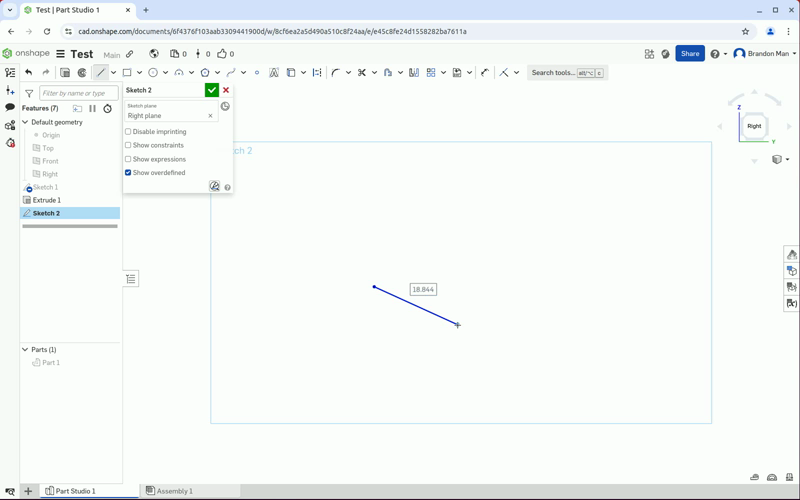
key_down(shift)
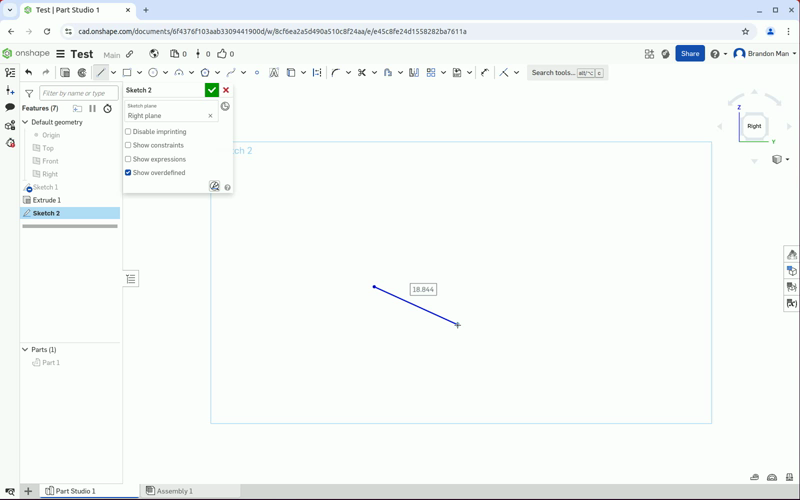
mouse_move(487, 324)
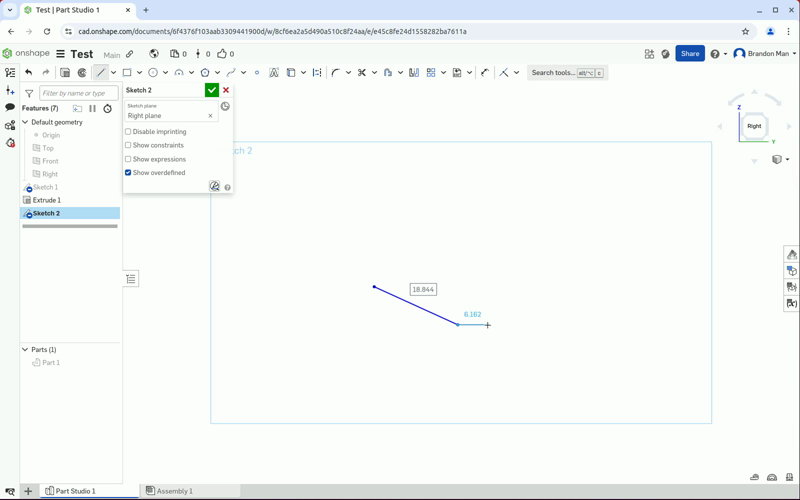
mouse_move(457, 324)
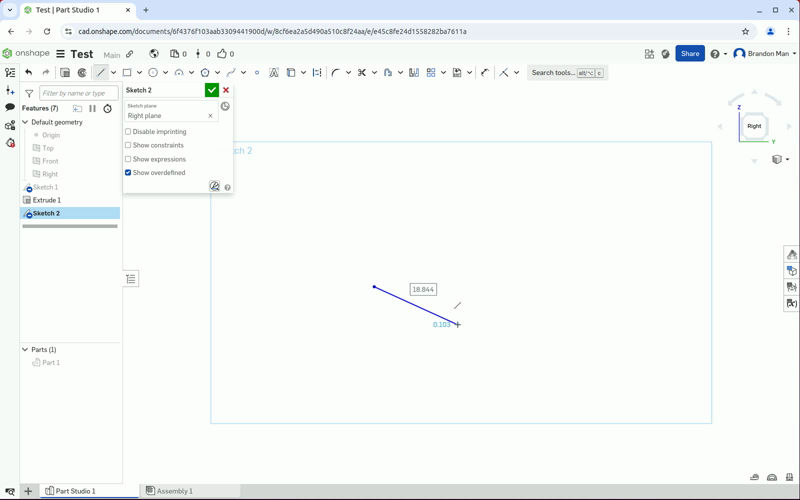
scroll(6)
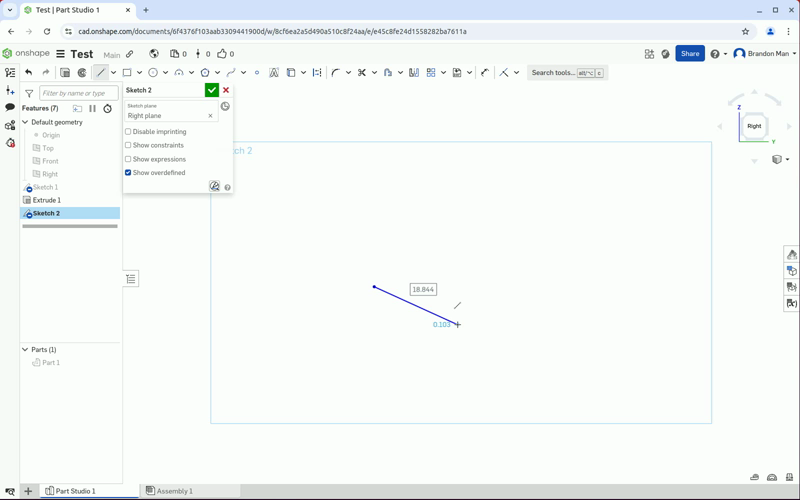
scroll(6)
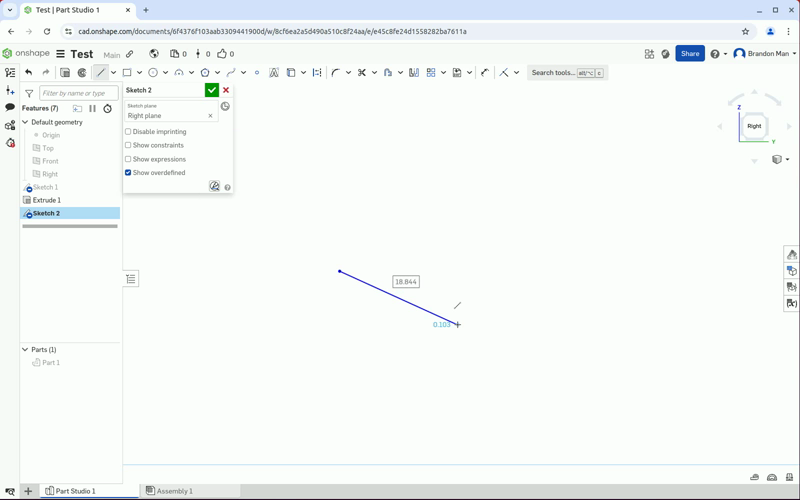
scroll(6)
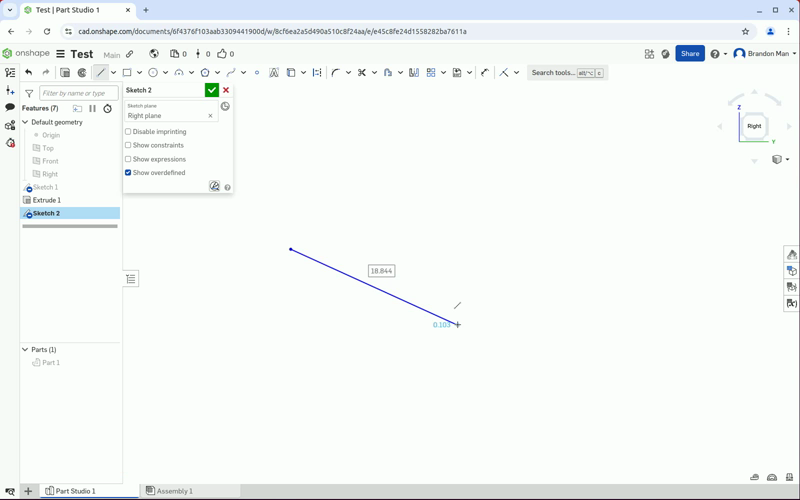
scroll(6)
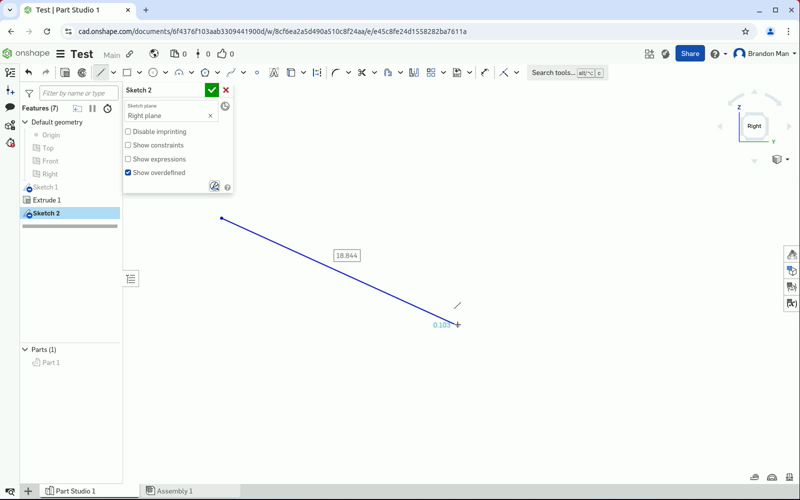
scroll(6)
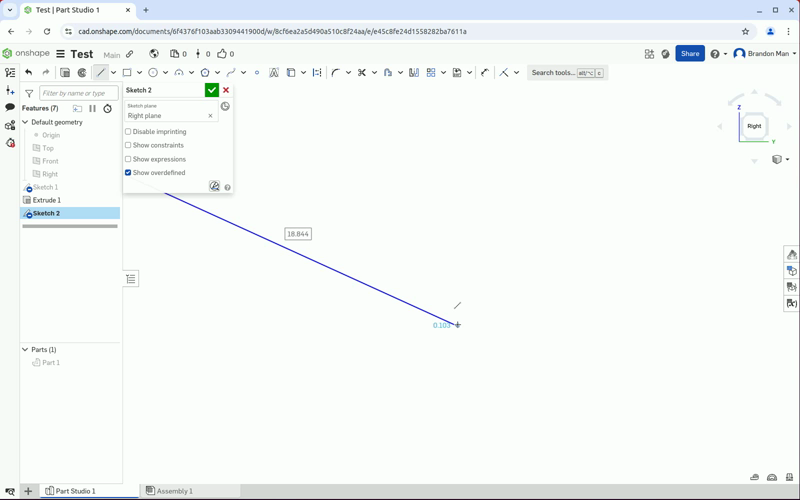
scroll(6)
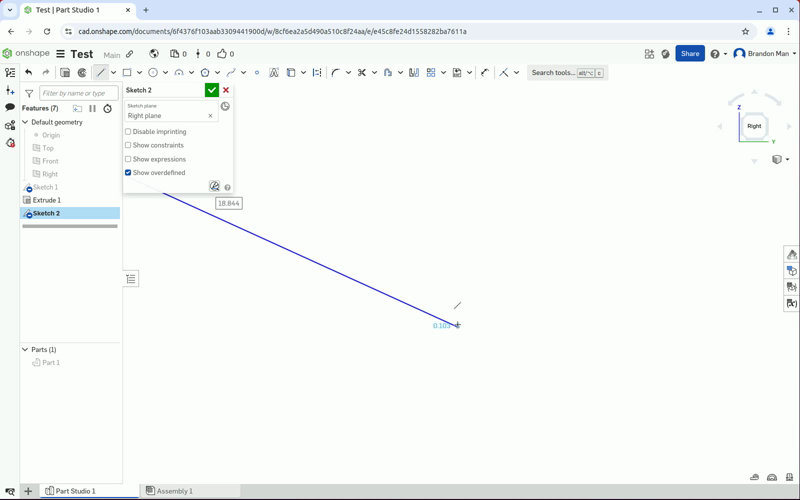
scroll(6)
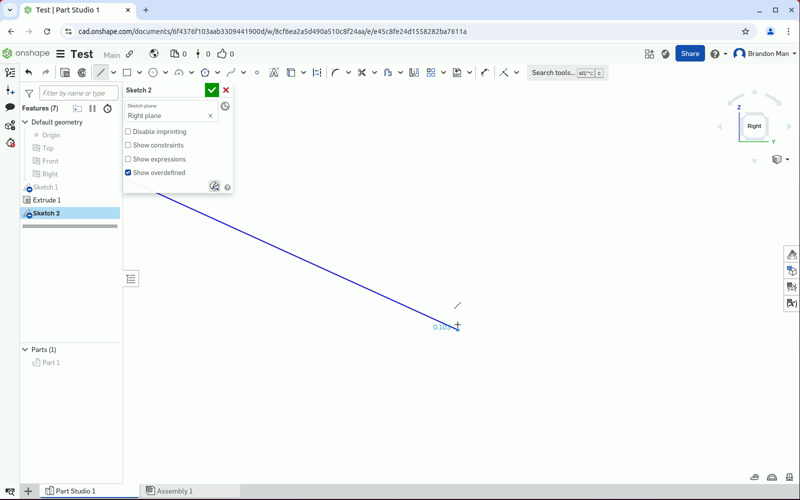
click(457, 324)
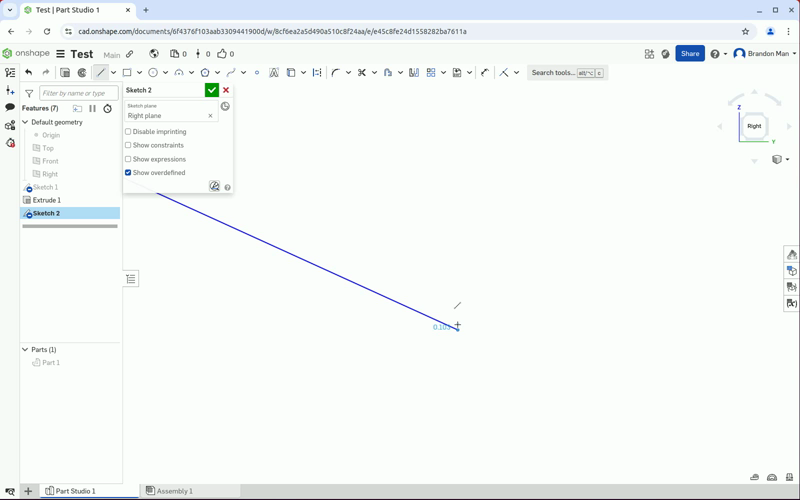
scroll(-6)
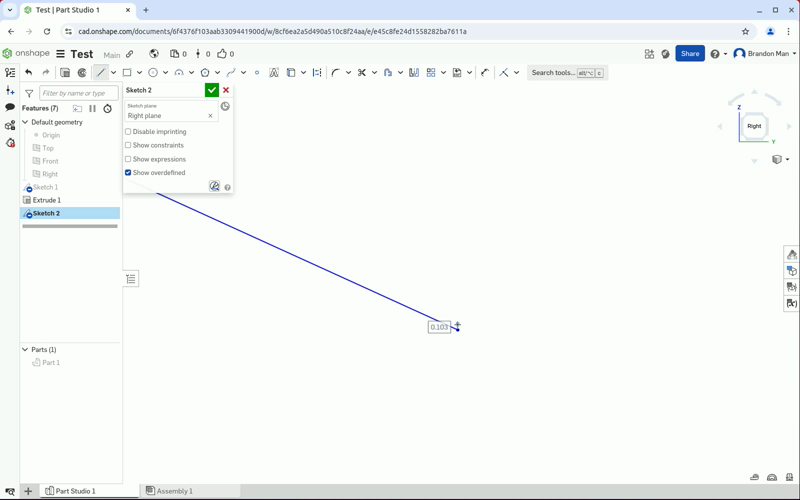
scroll(-6)
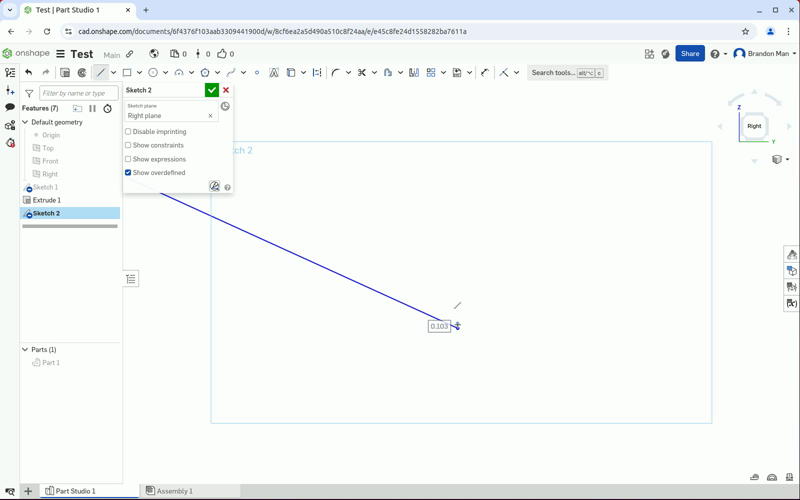
scroll(-6)
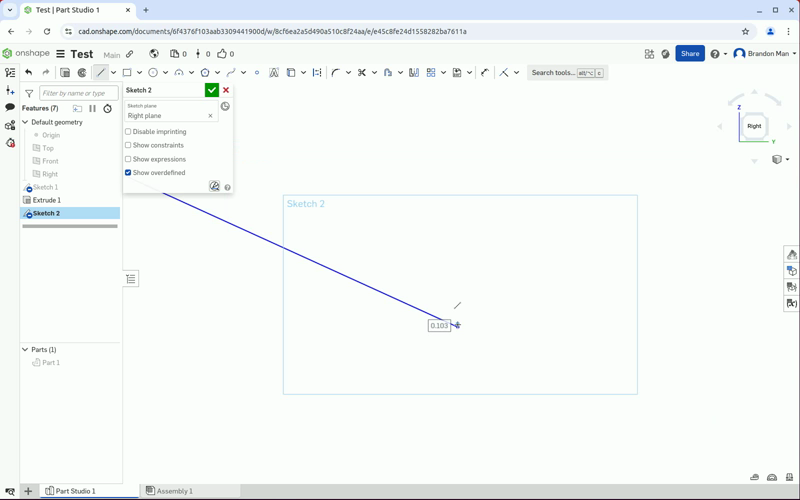
scroll(-6)
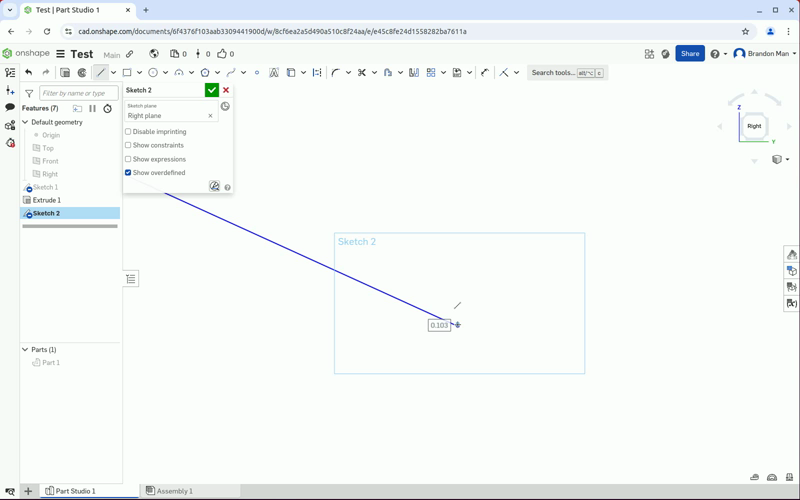
scroll(-6)
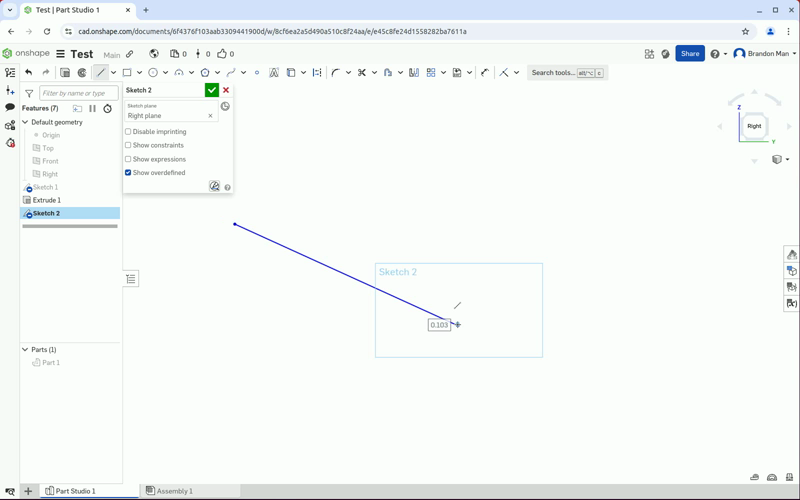
scroll(-6)
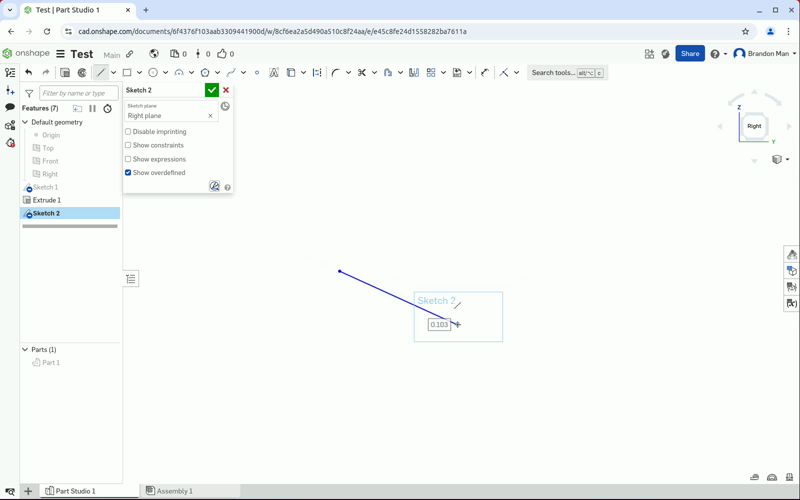
scroll(-6)
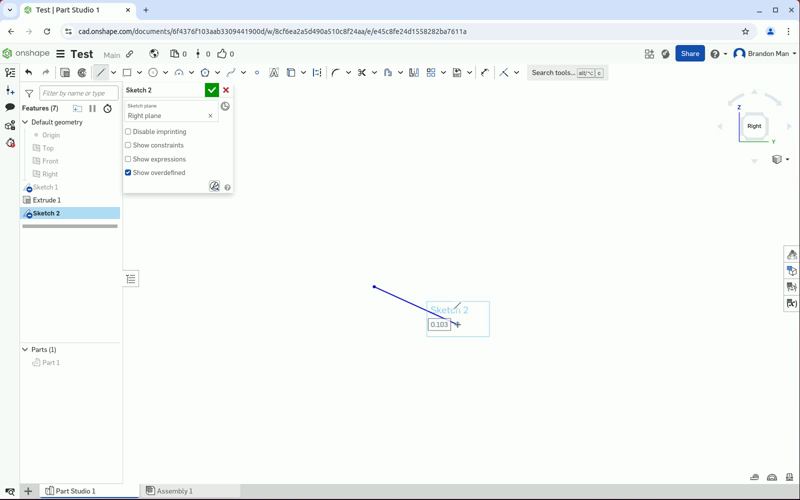
key_up(shift)
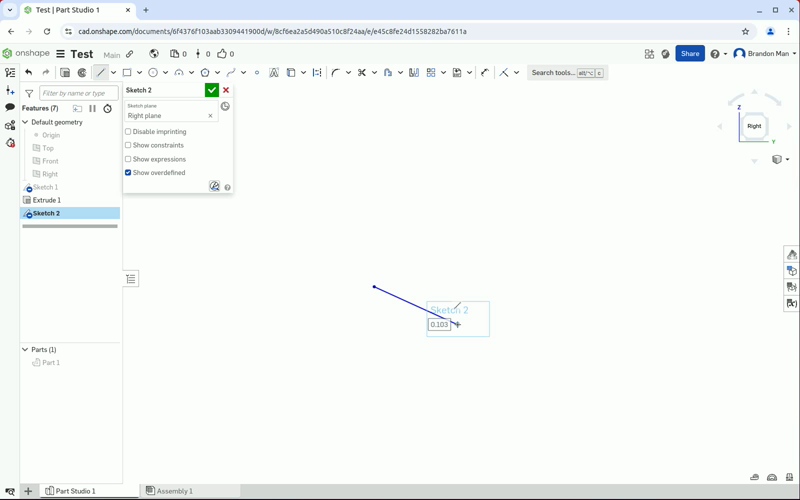
key_down(shift)
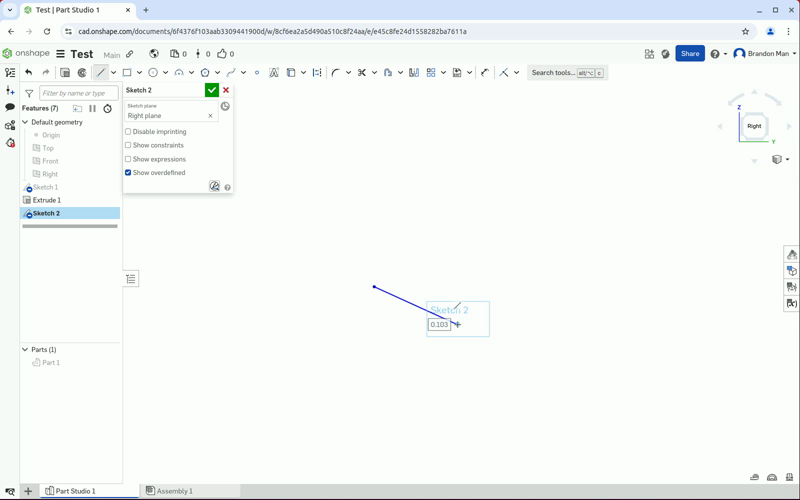
mouse_move(376, 286)
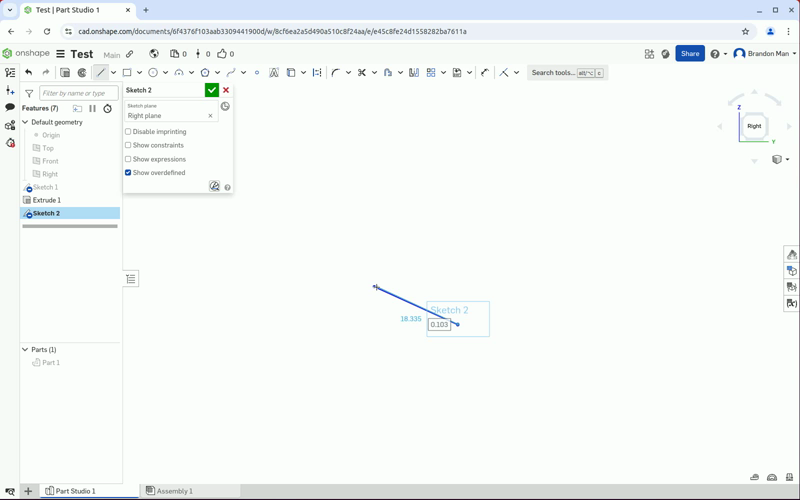
scroll(6)
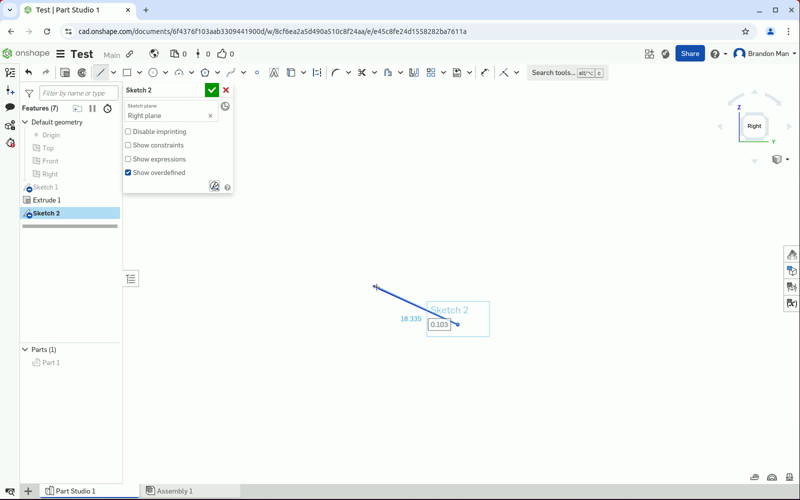
scroll(6)
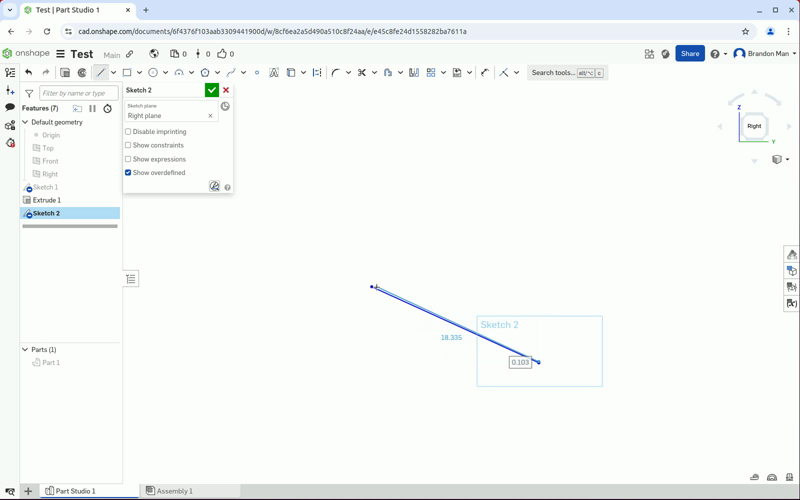
scroll(6)
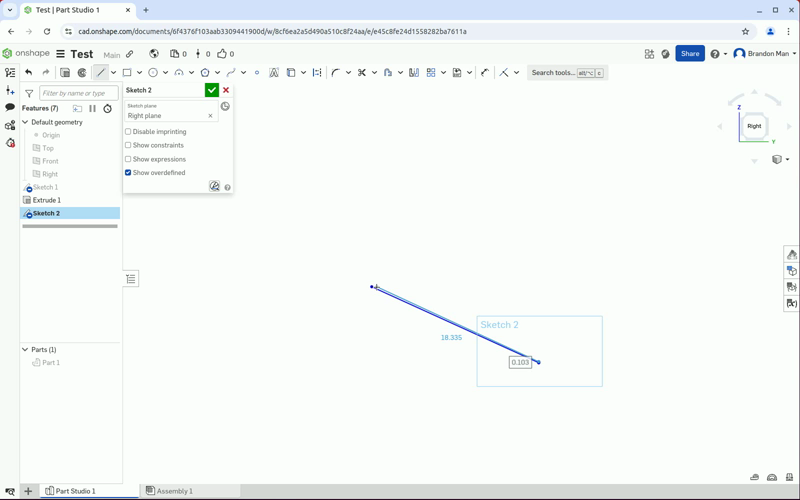
scroll(6)
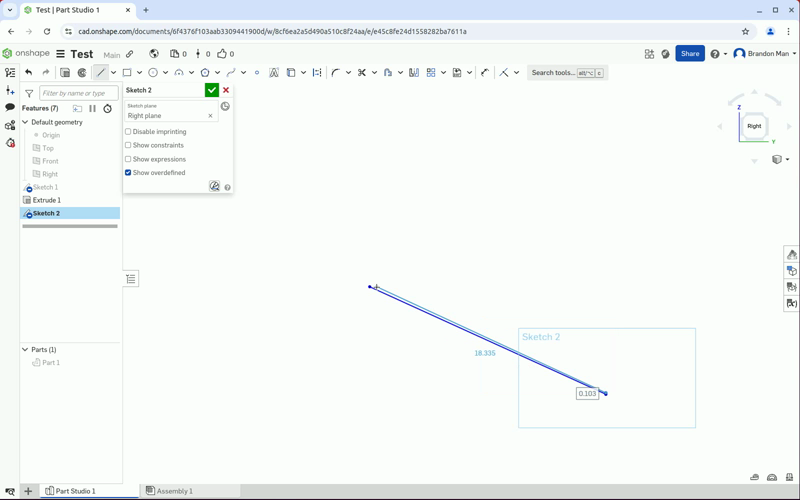
scroll(6)
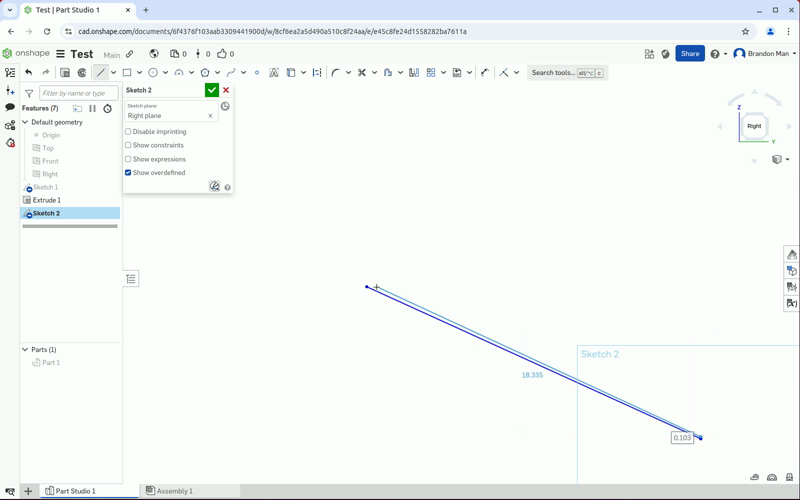
scroll(6)
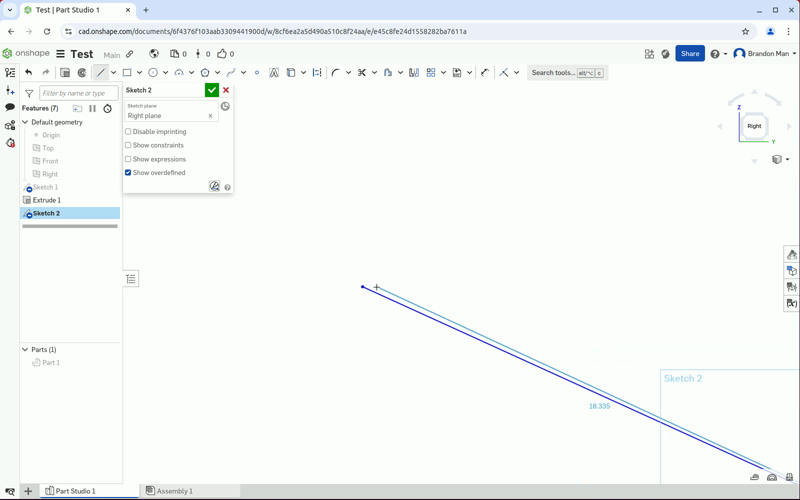
scroll(6)
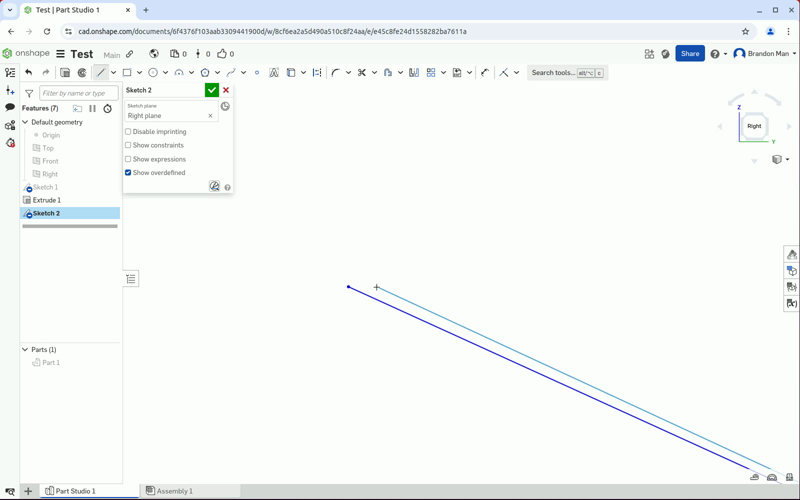
click(376, 286)
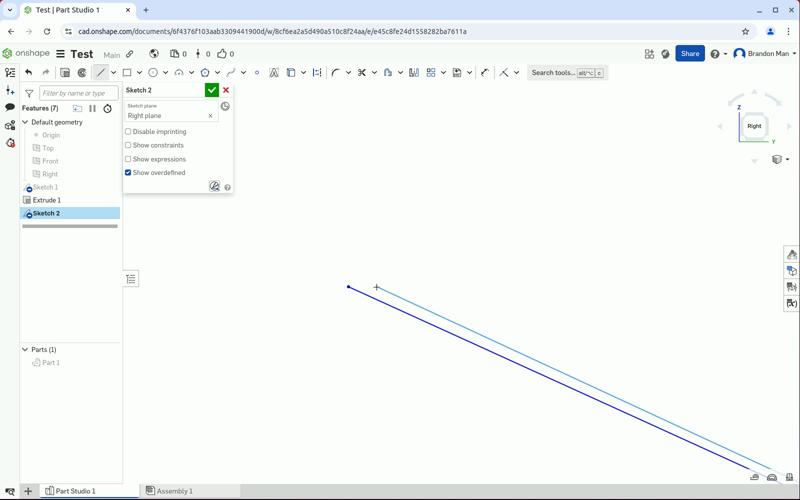
scroll(-6)
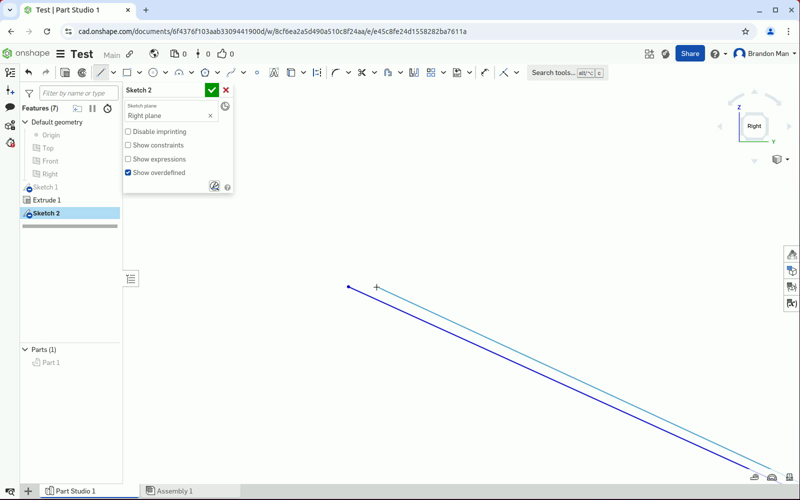
scroll(-6)
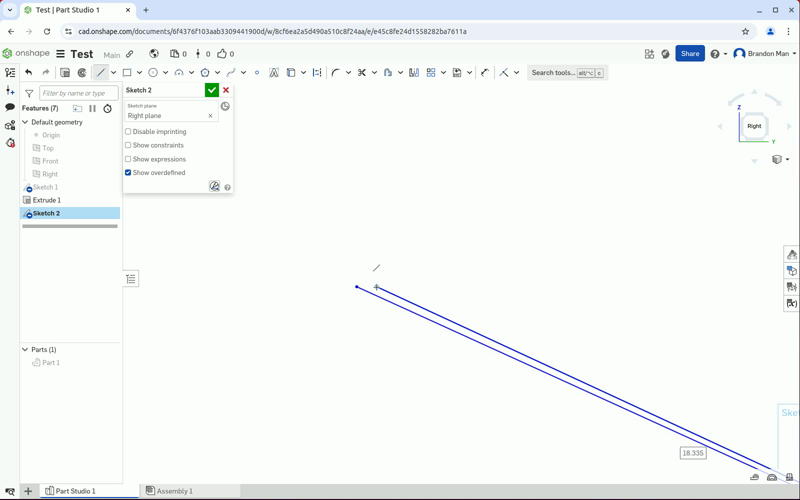
scroll(-6)
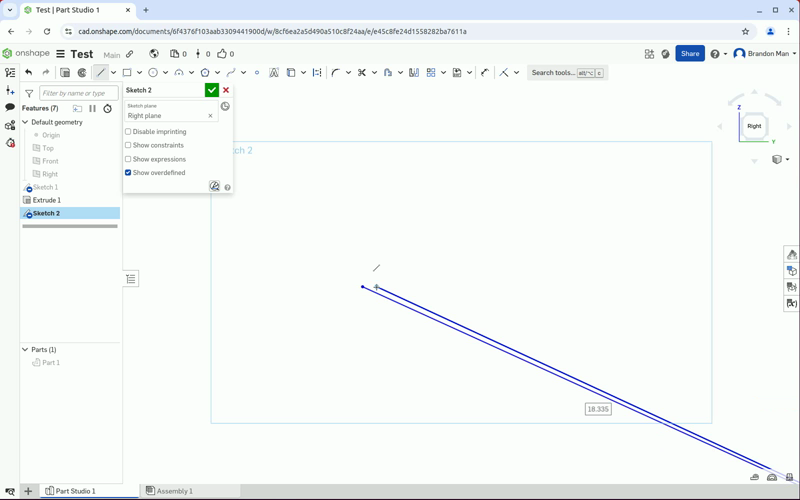
scroll(-6)
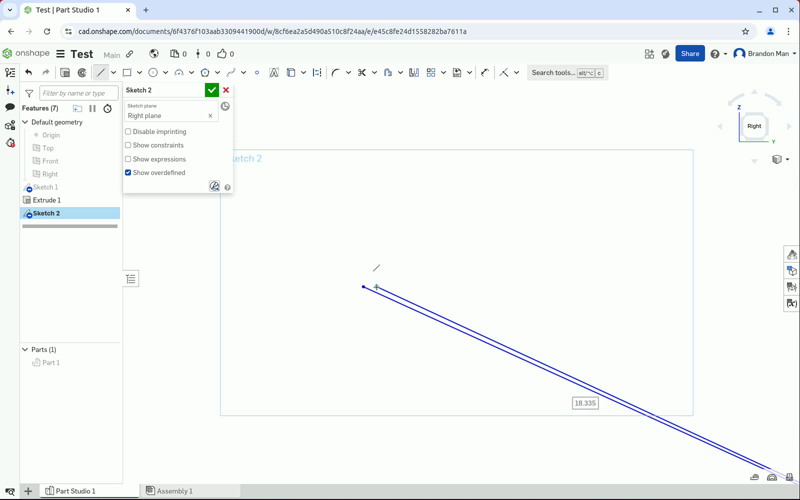
scroll(-6)
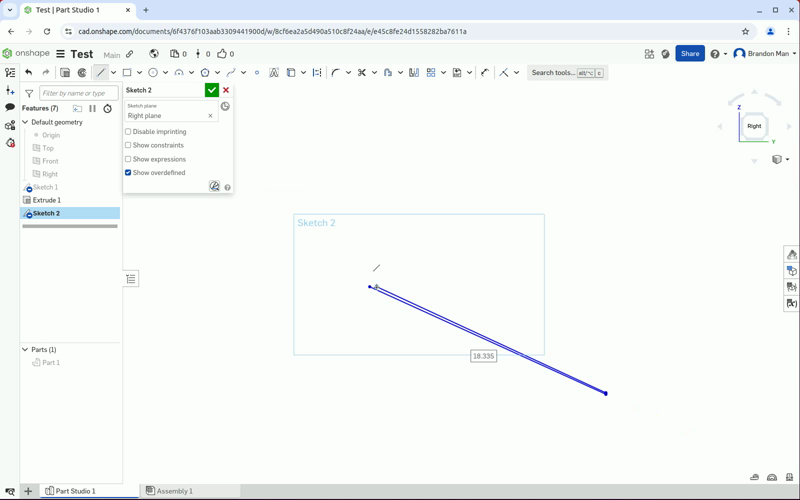
scroll(-6)
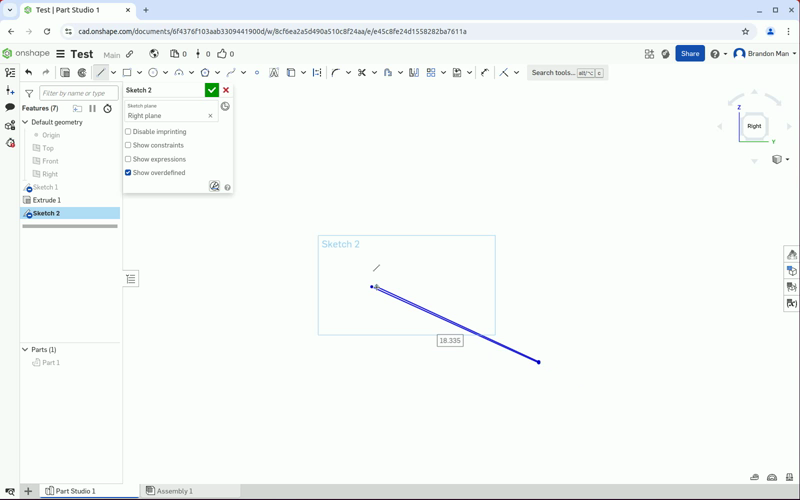
scroll(-6)
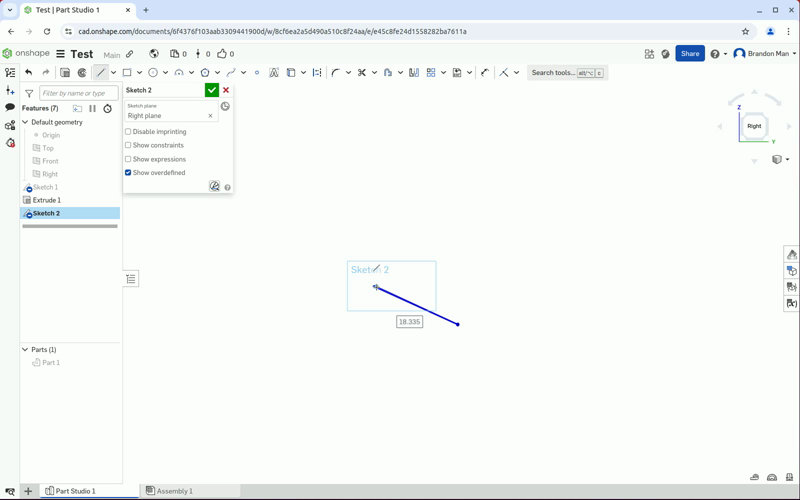
key_up(shift)
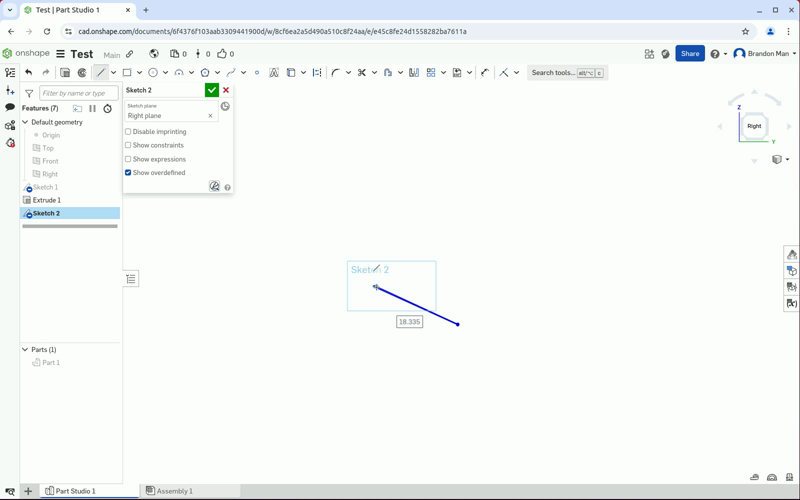
mouse_move(406, 286)
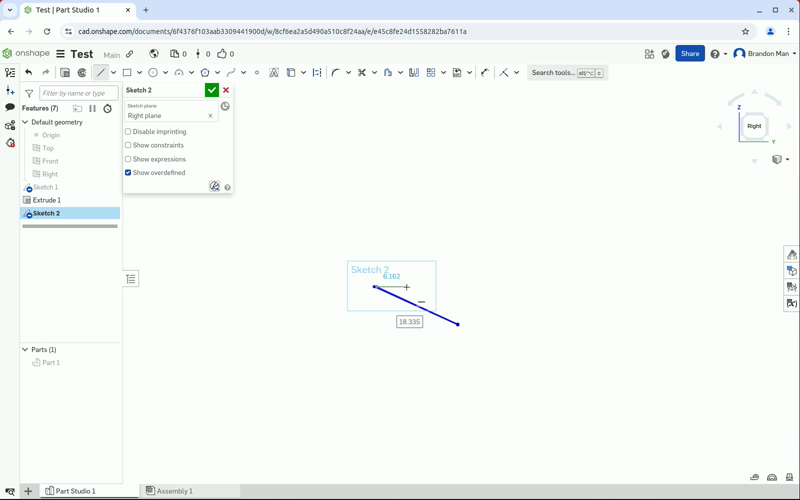
key_down(shift)
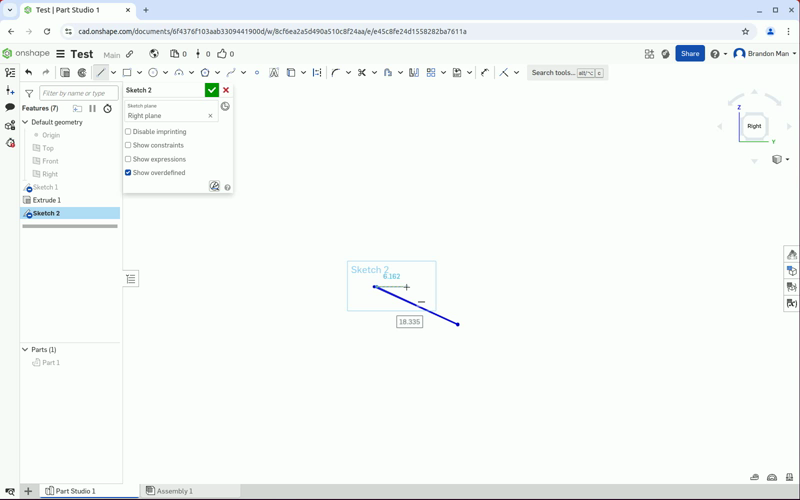
mouse_move(374, 286)
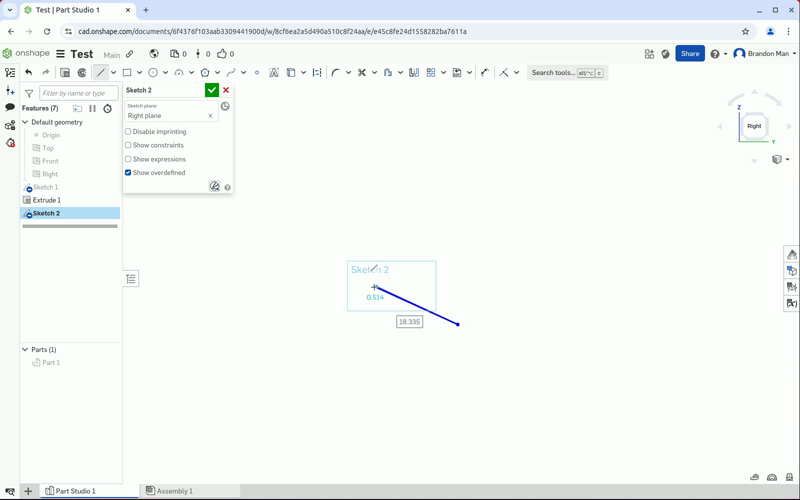
scroll(6)
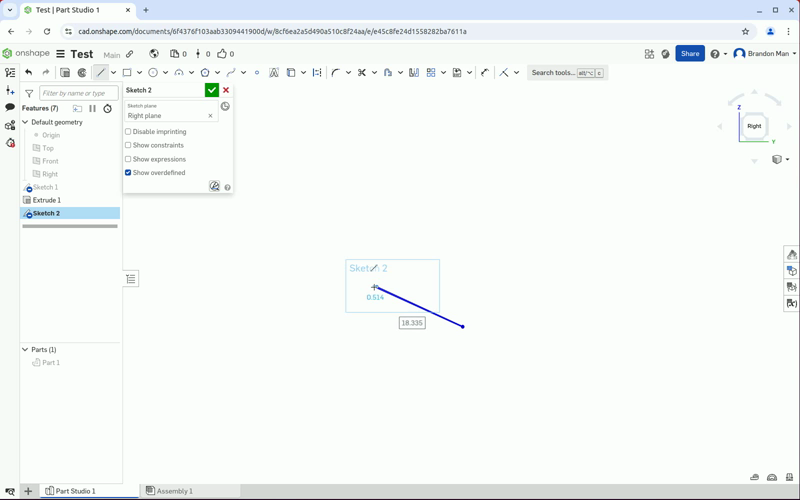
scroll(6)
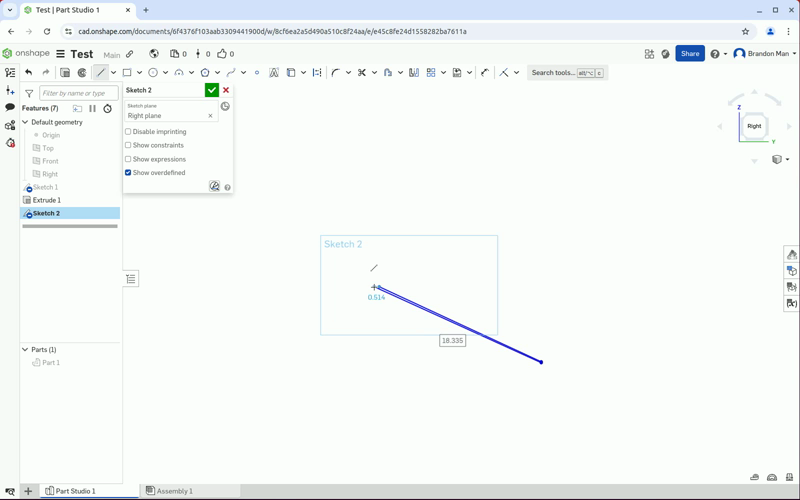
scroll(6)
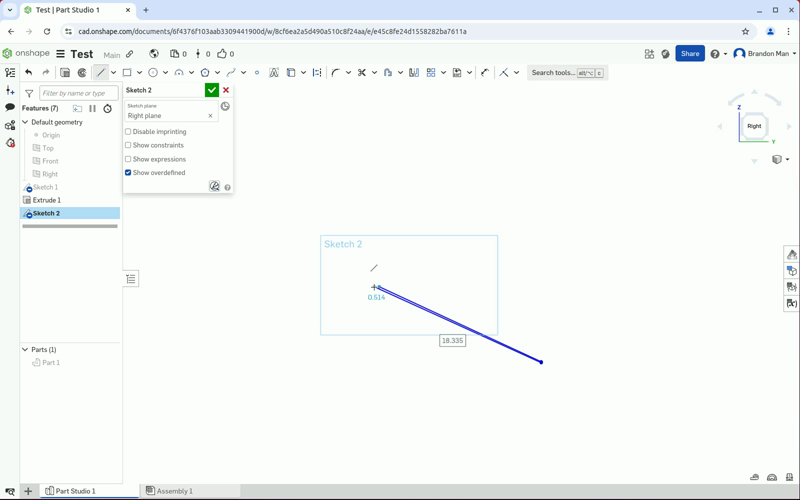
scroll(6)
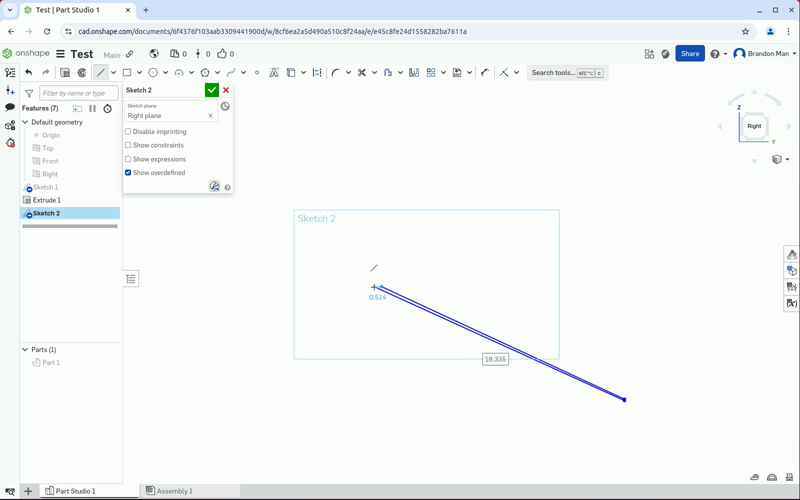
scroll(6)
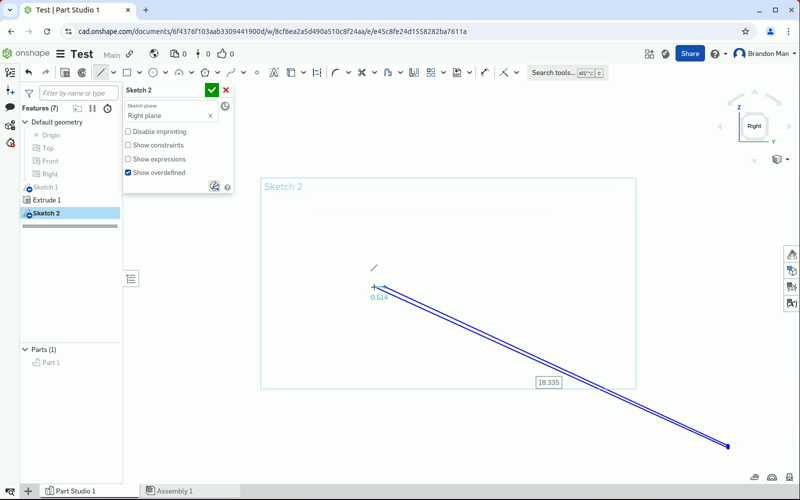
scroll(6)
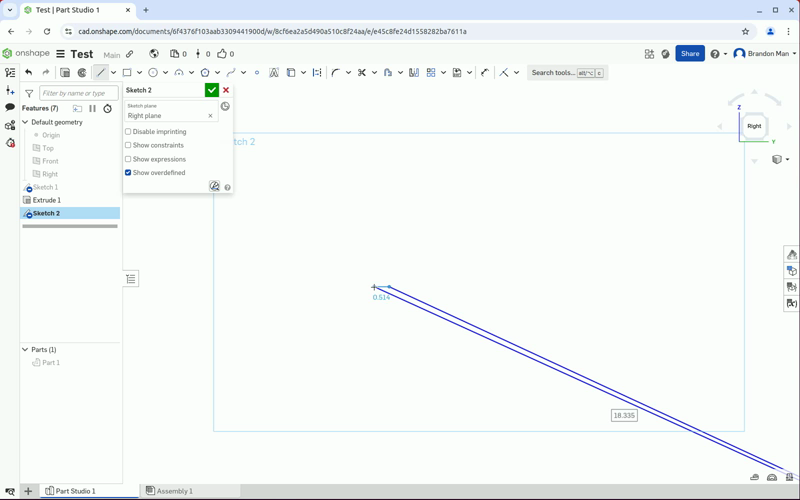
scroll(6)
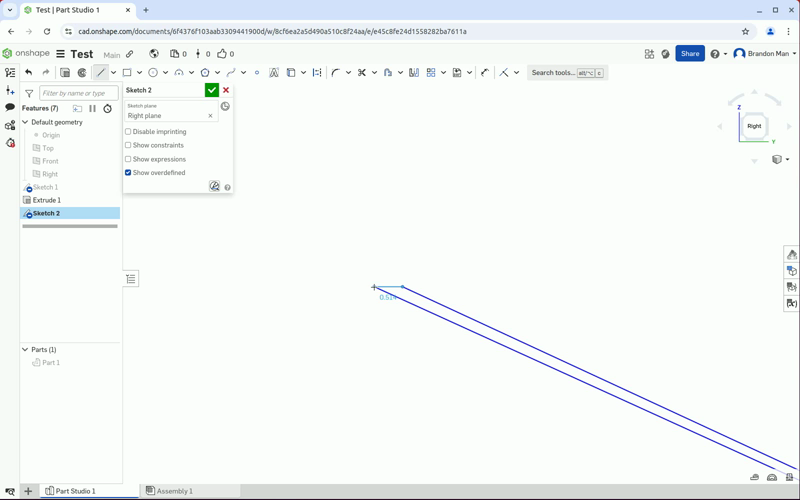
key_up(shift)
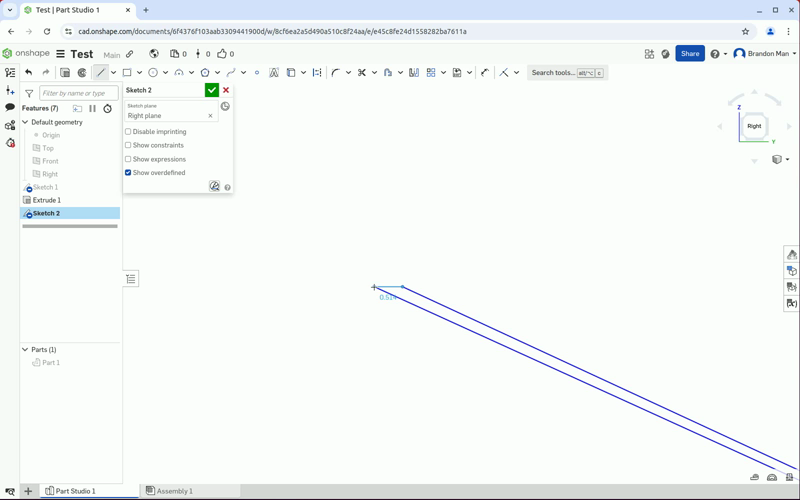
click(374, 286)
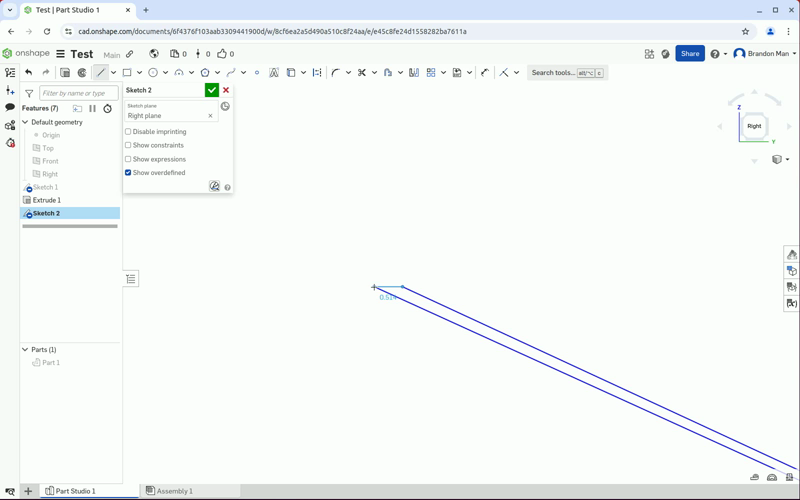
scroll(-6)
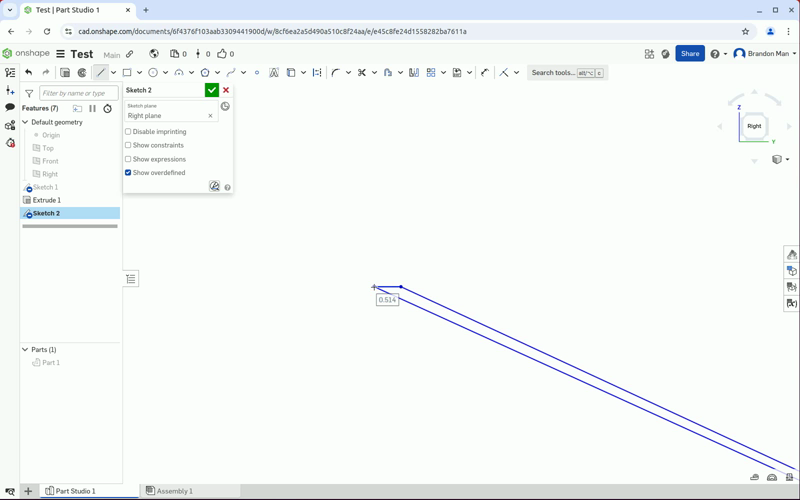
scroll(-6)
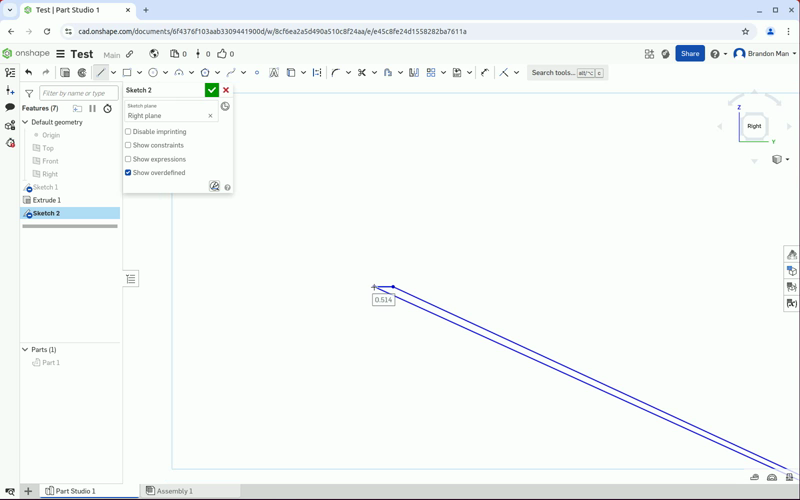
scroll(-6)
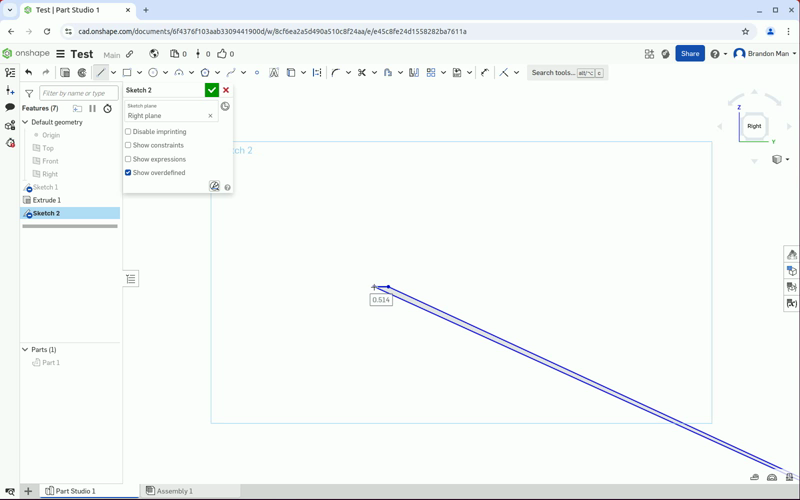
scroll(-6)
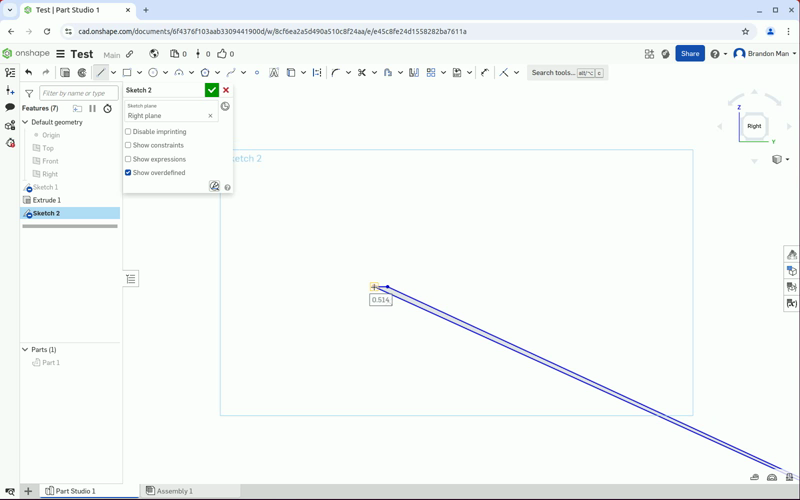
scroll(-6)
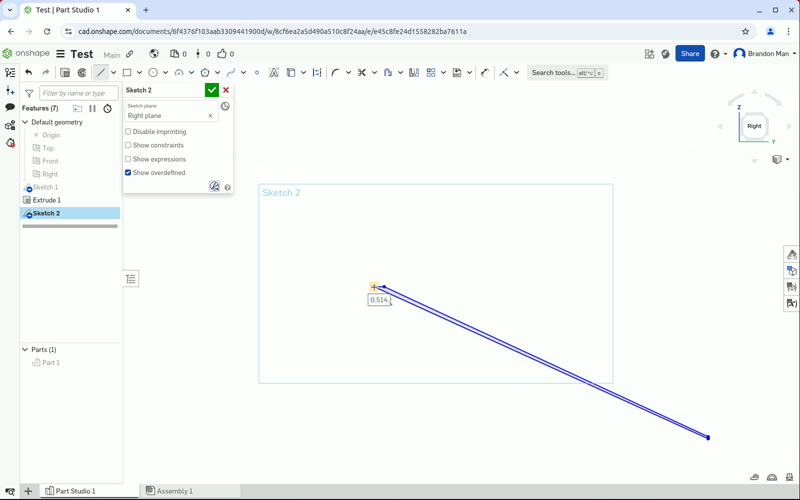
scroll(-6)
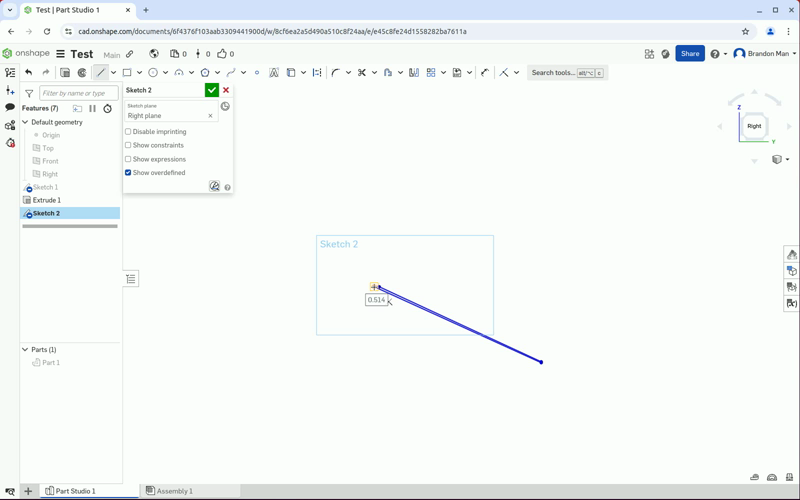
scroll(-6)
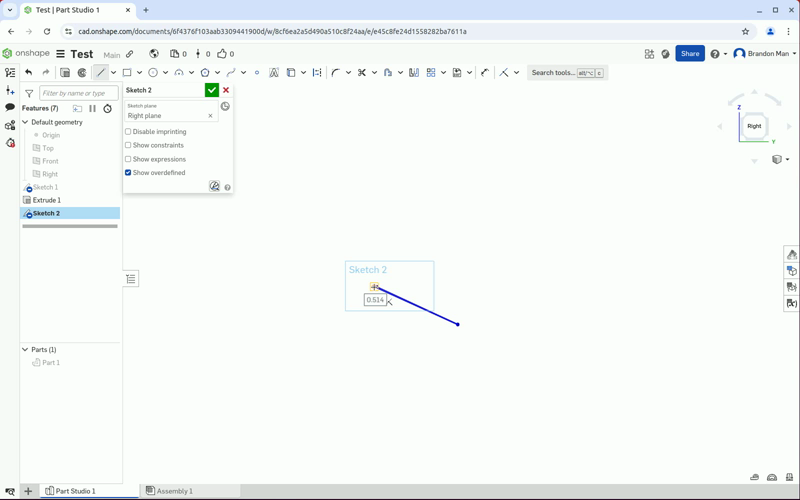
key(esc)
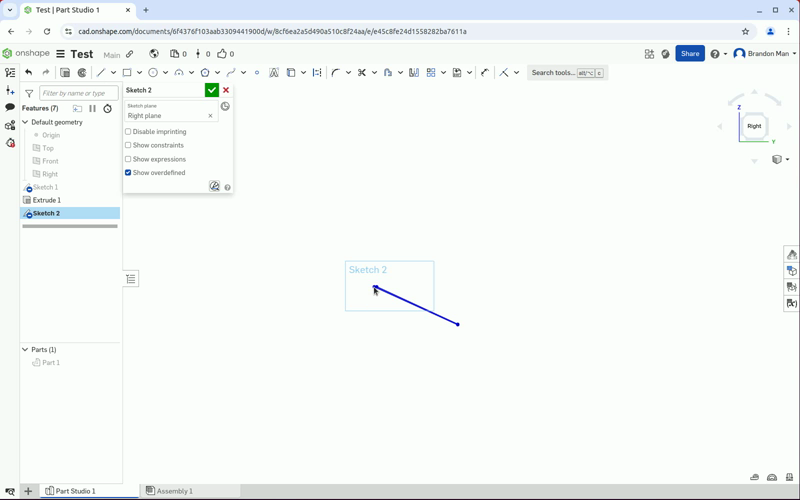
mouse_move(394, 295)
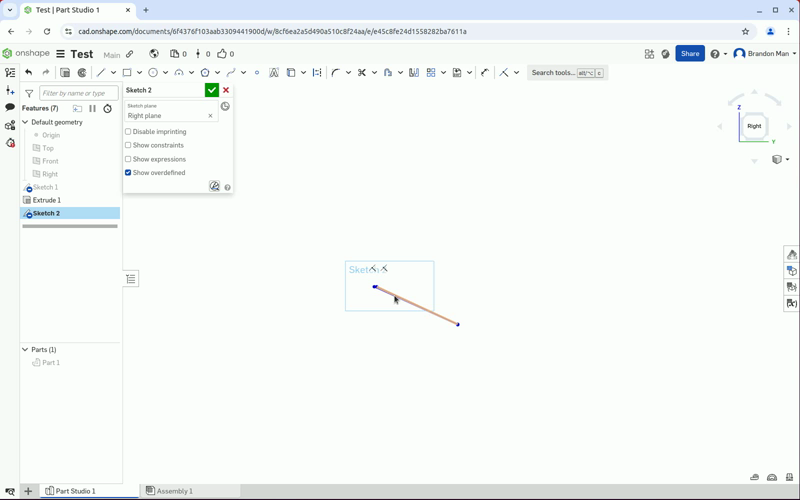
scroll(6)
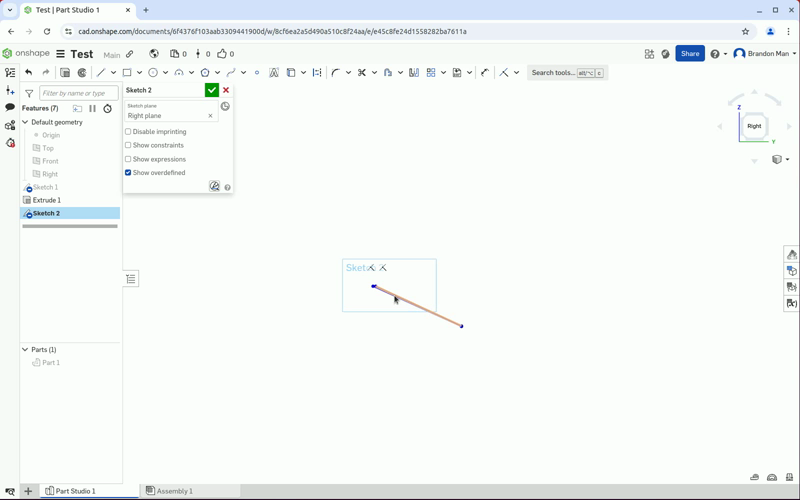
scroll(6)
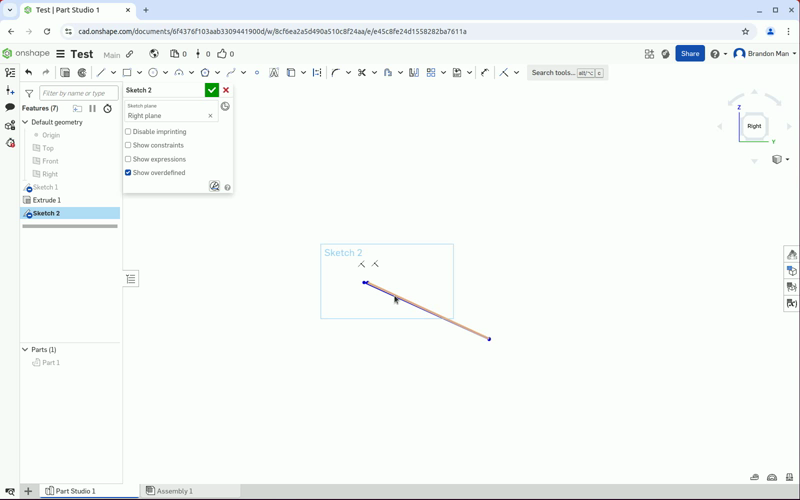
scroll(6)
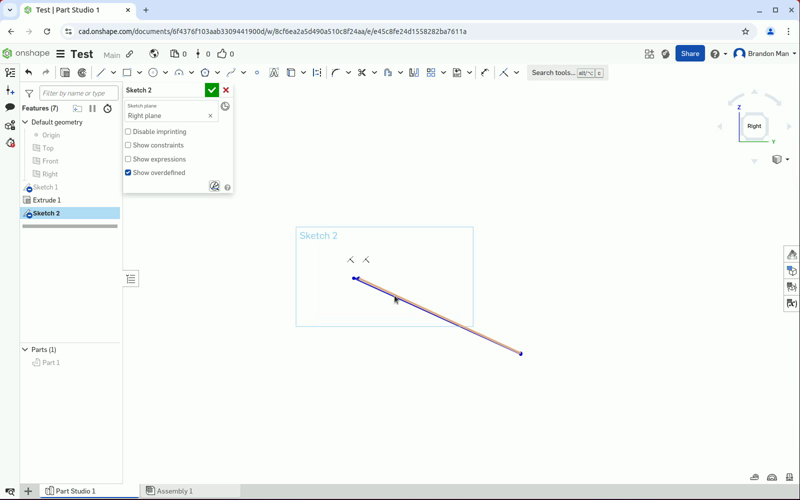
scroll(6)
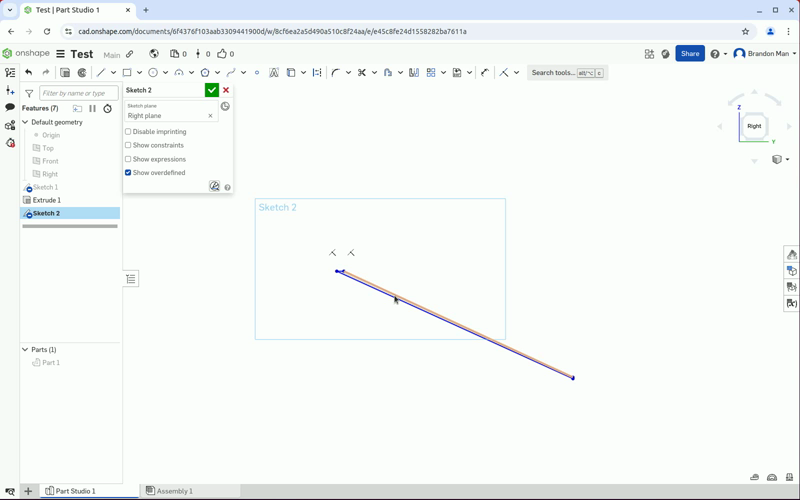
scroll(6)
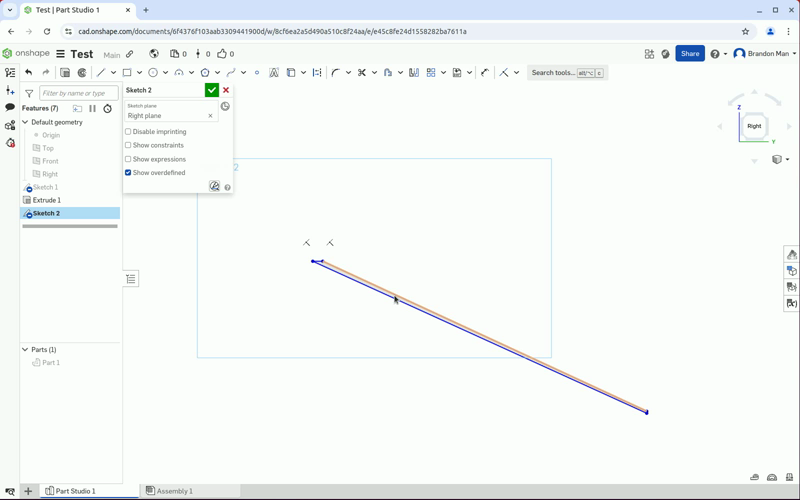
scroll(6)
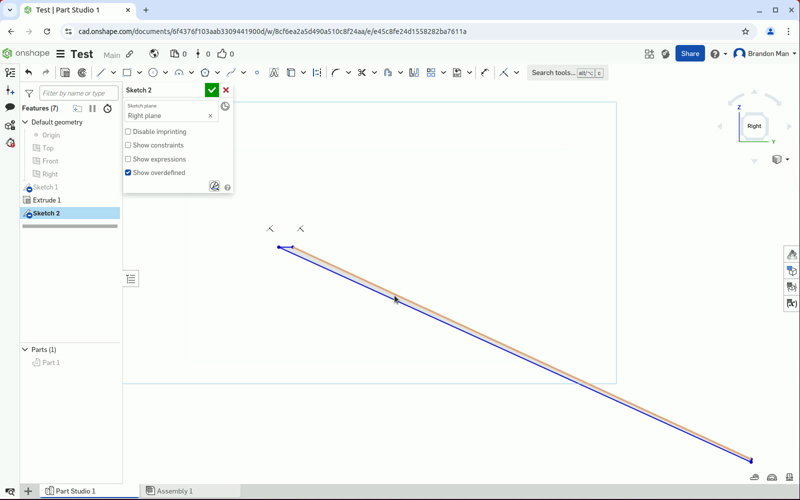
scroll(6)
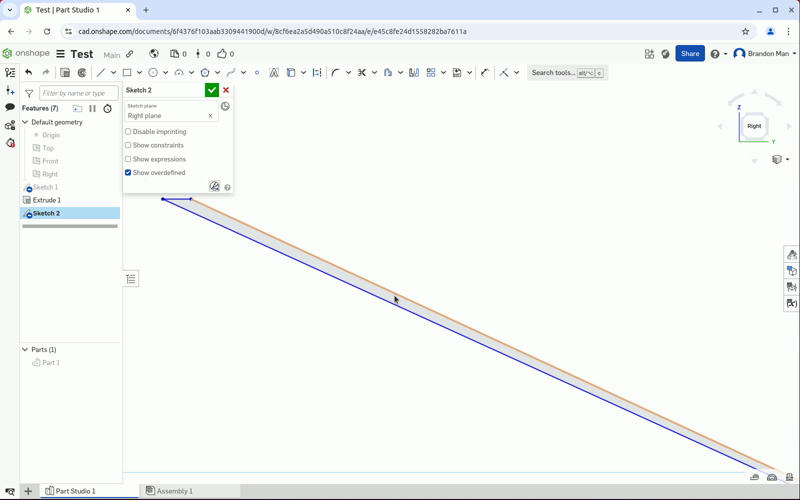
click(394, 295)
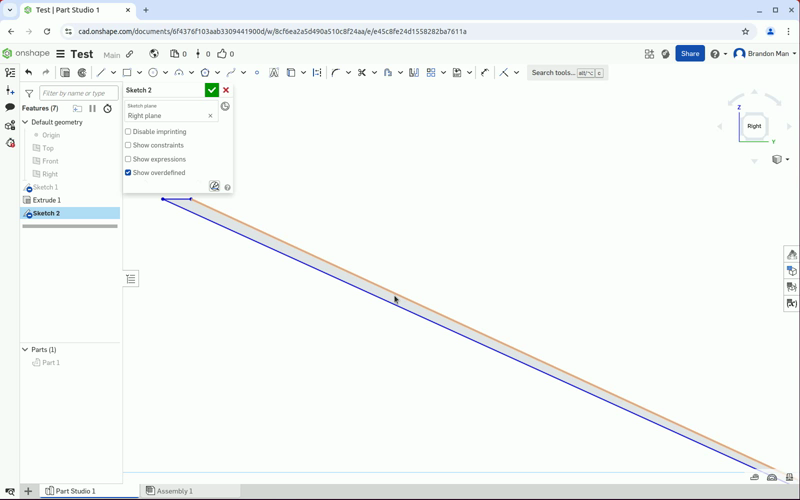
scroll(-6)
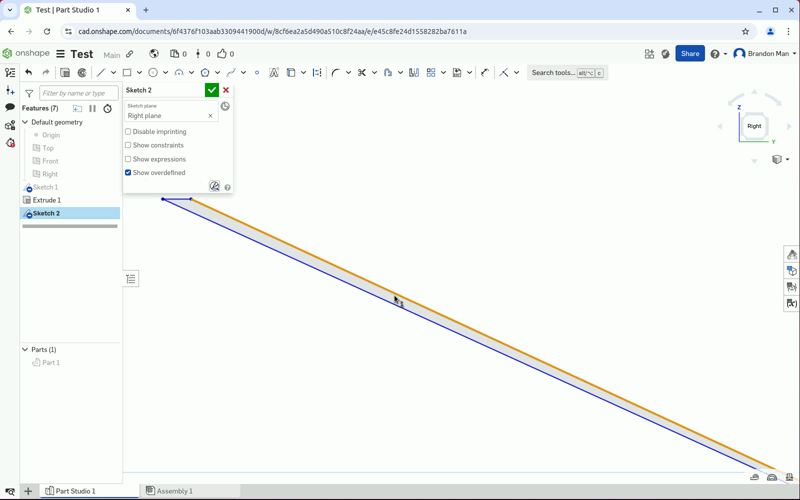
scroll(-6)
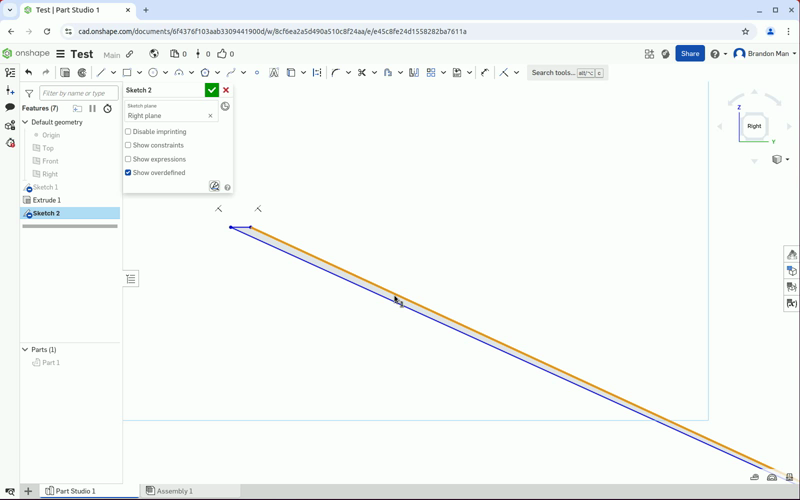
scroll(-6)
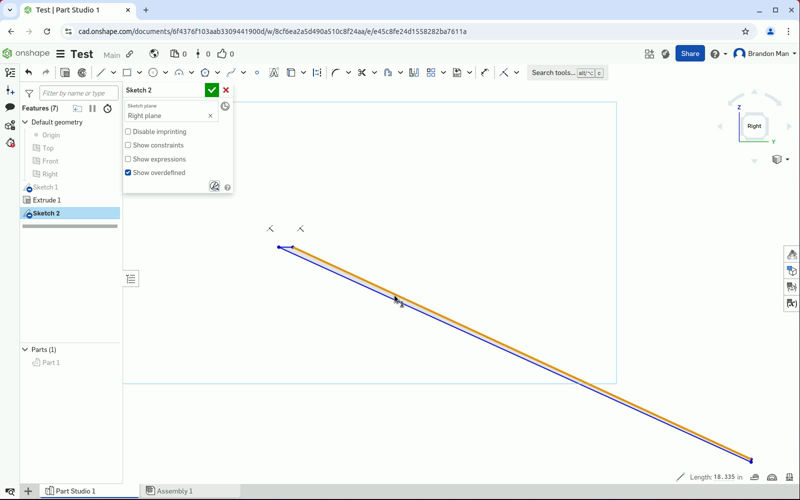
scroll(-6)
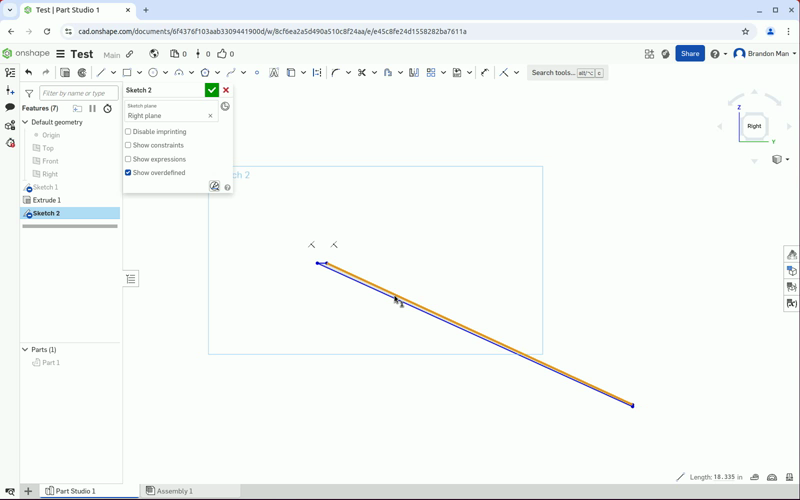
scroll(-6)
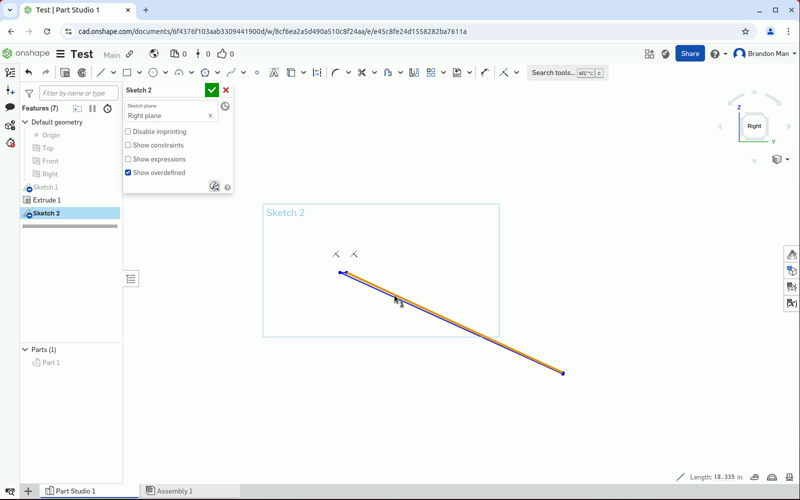
scroll(-6)
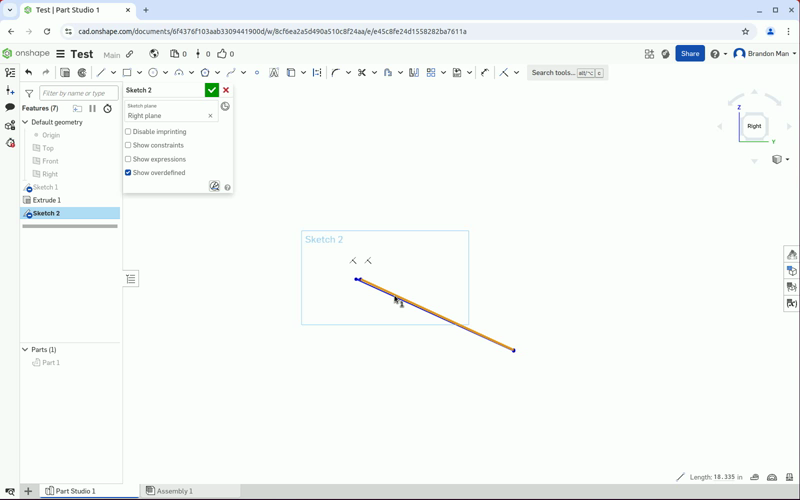
scroll(-6)
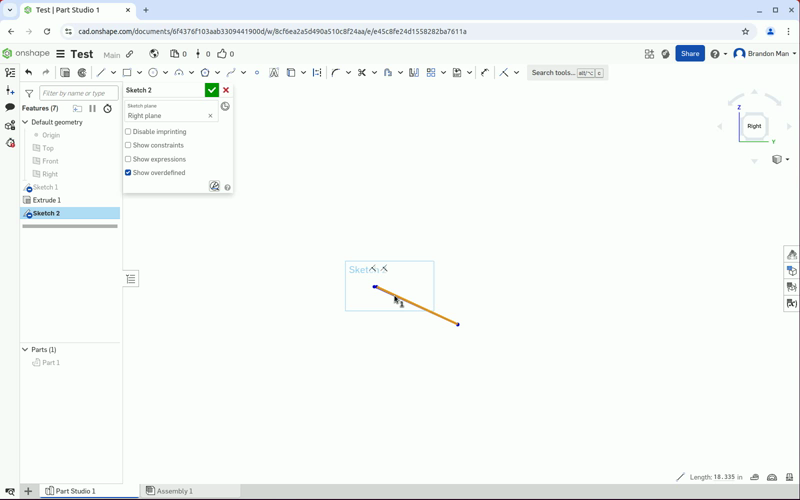
mouse_move(73, 352)
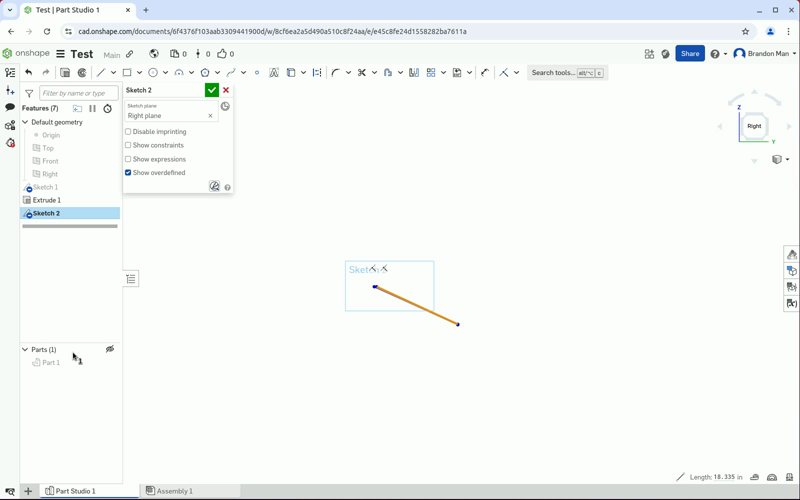
key(shift+y)
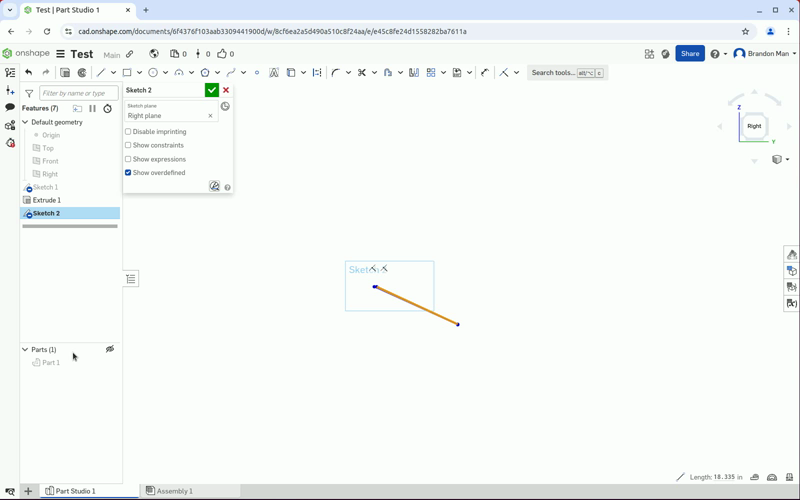
key(shift+e)
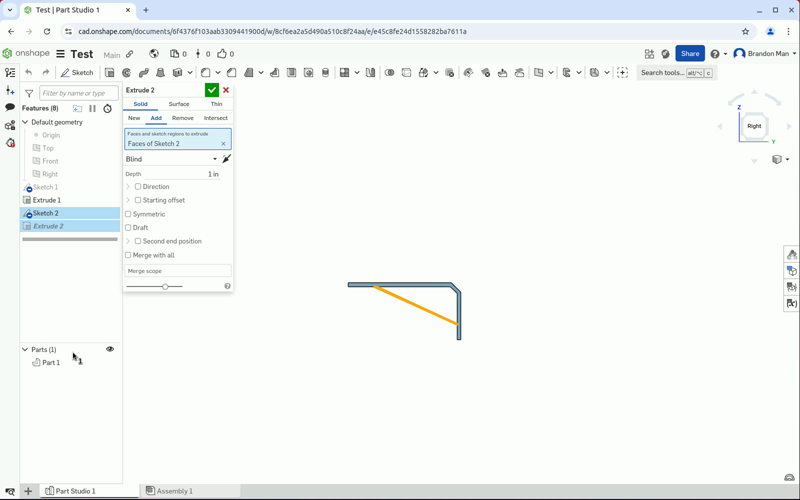
mouse_move(143, 106)
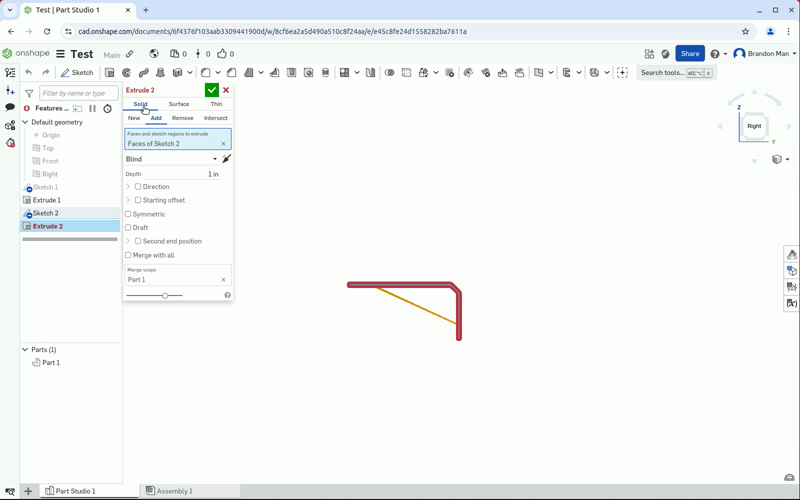
click(143, 106)
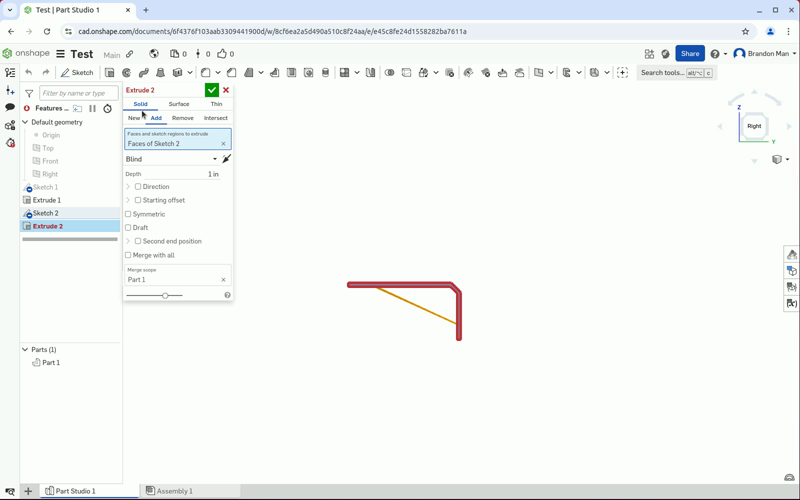
mouse_move(137, 120)
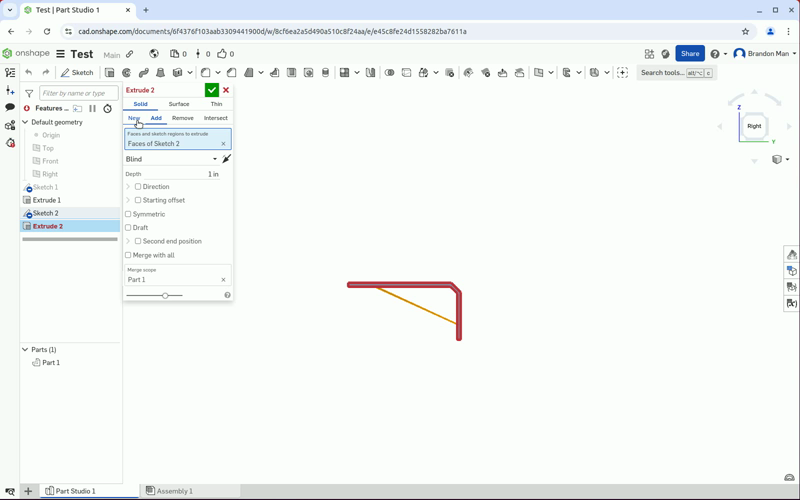
click(137, 120)
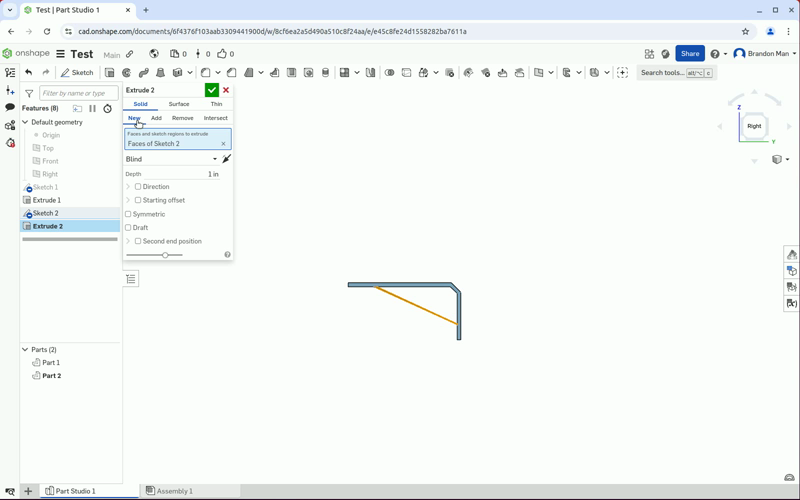
key(tab, 4)
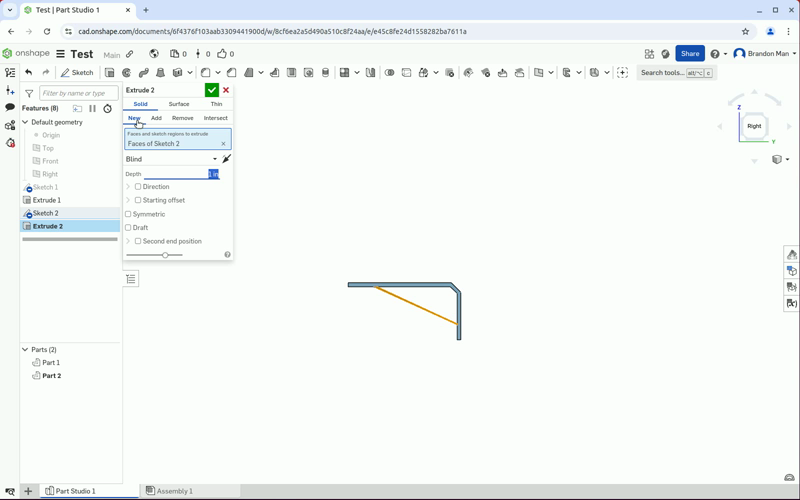
text(-0.963)
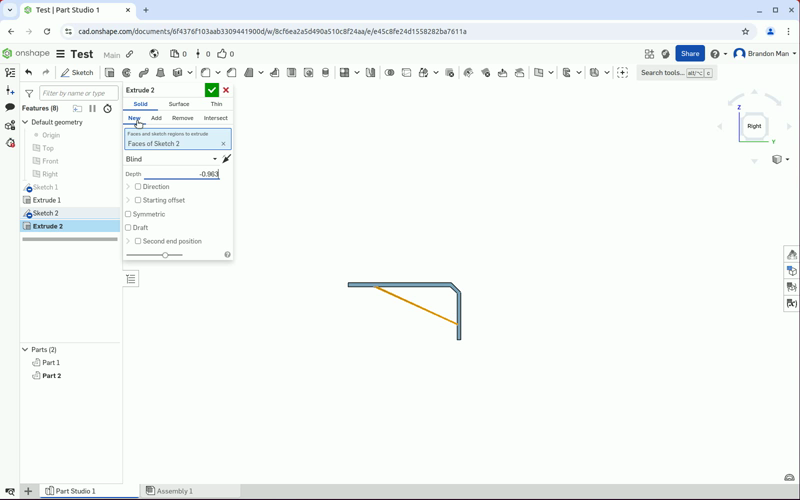
key(enter)
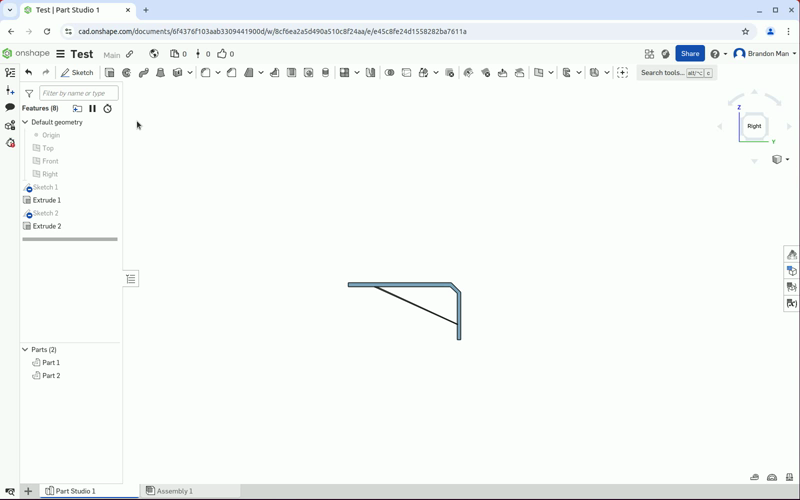
key(shift+h)
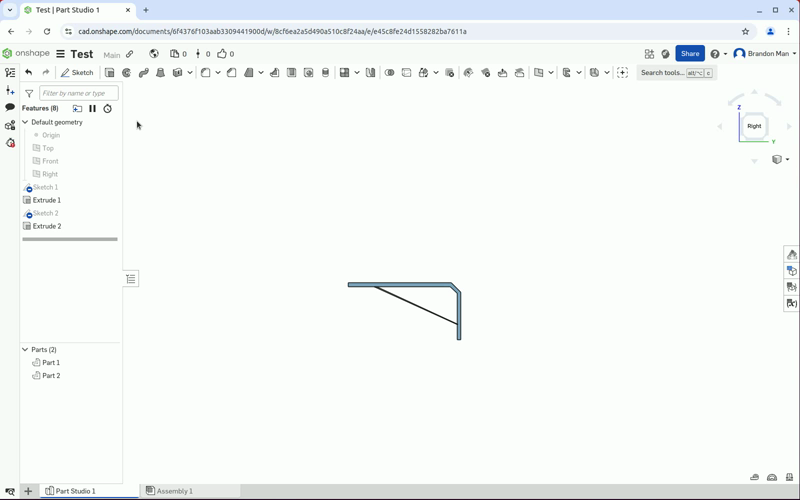
key(shift+h)
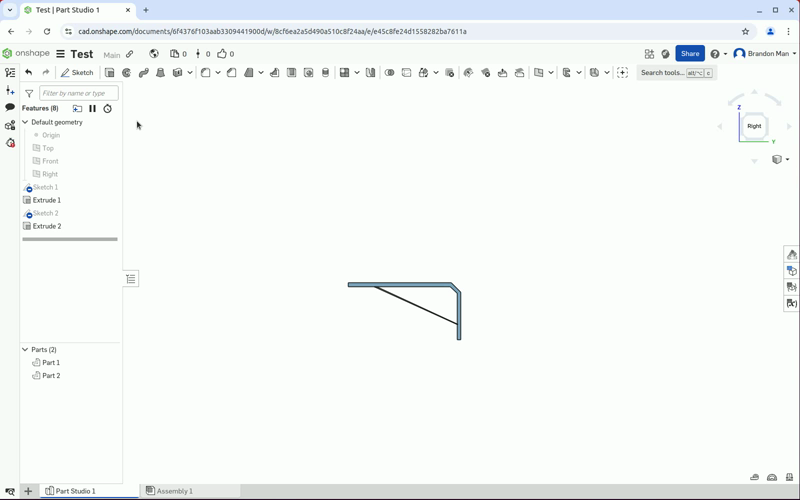
key(shift+7)
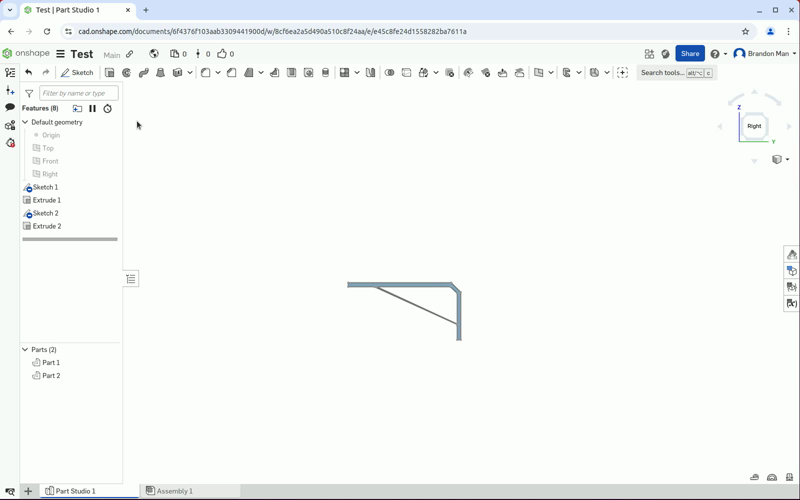
key(right, 2)
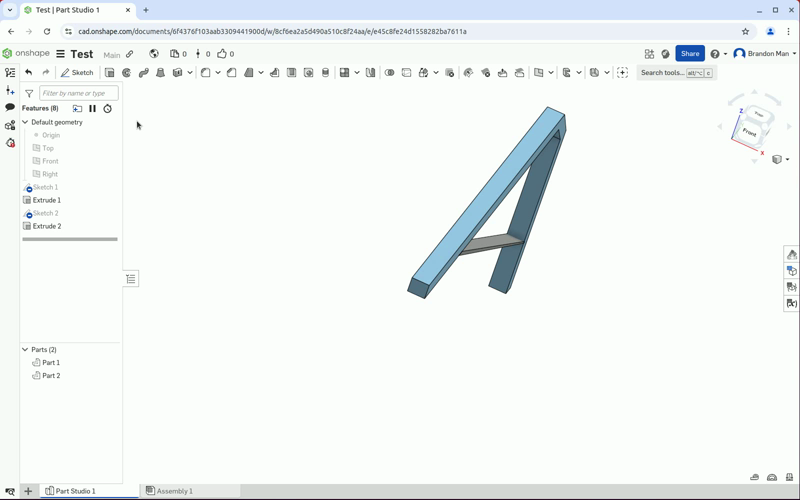
key(down, 2)
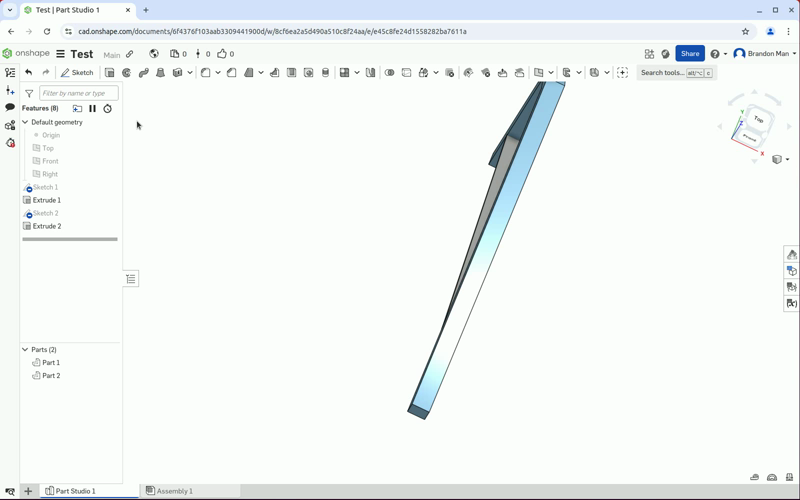
key(up, 2)
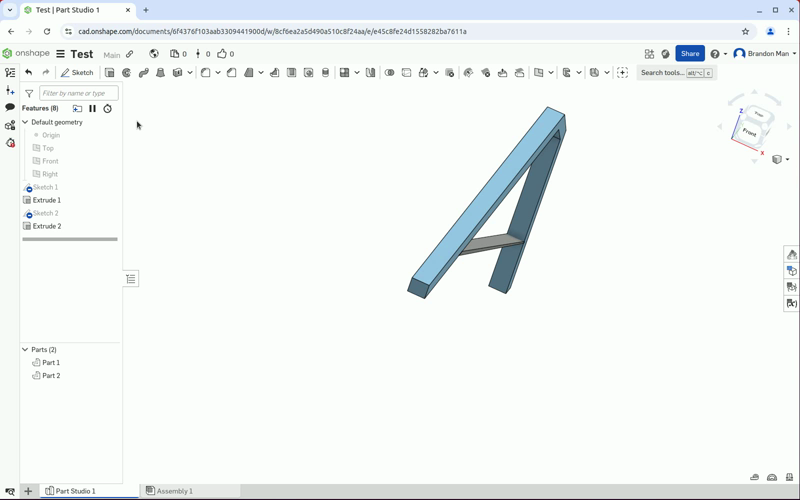
key(left, 2)
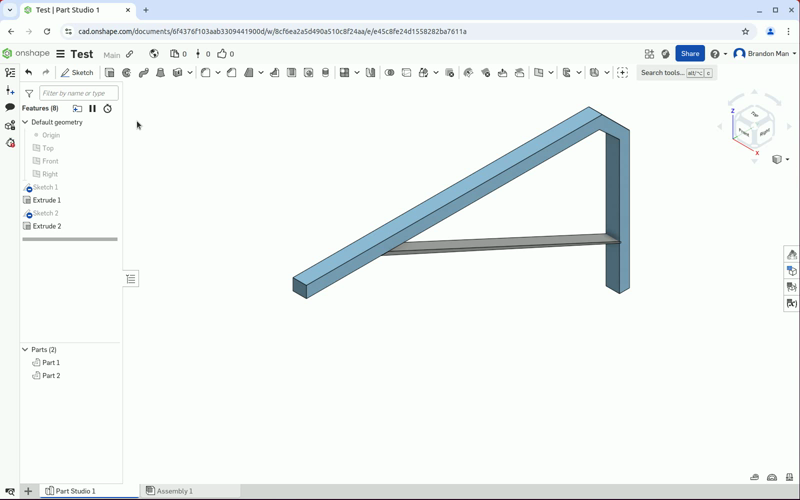
mouse_move(73, 189)
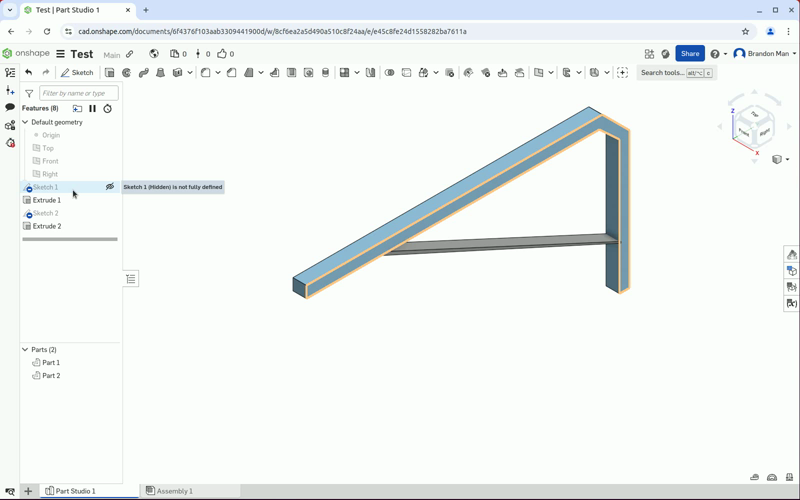
click(73, 189)